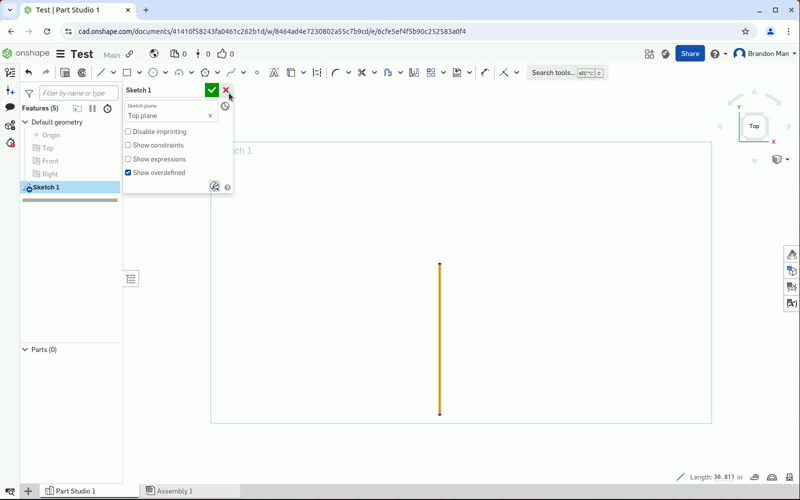
key(shift+h)
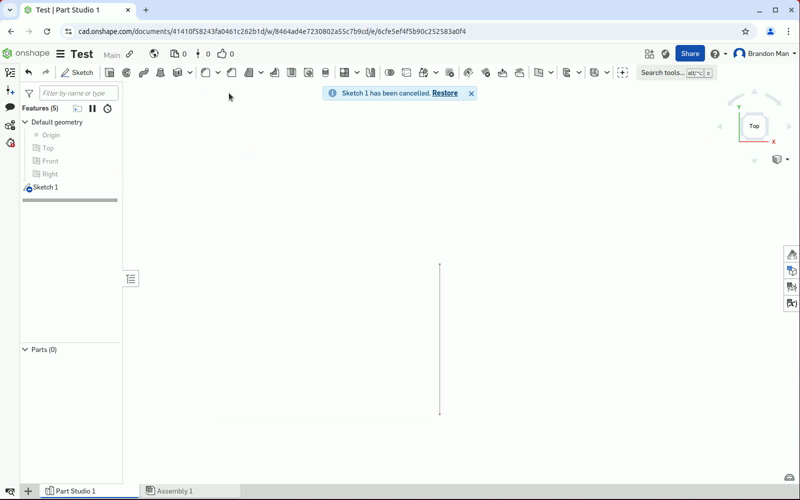
key(shift+s)
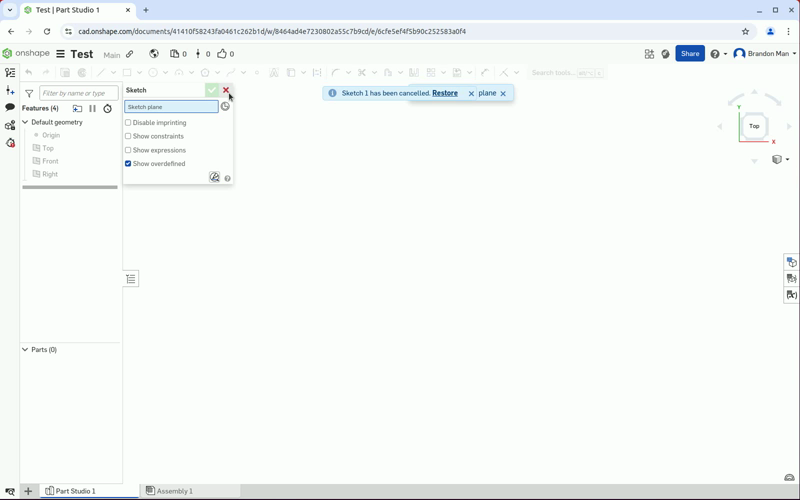
mouse_move(73, 150)
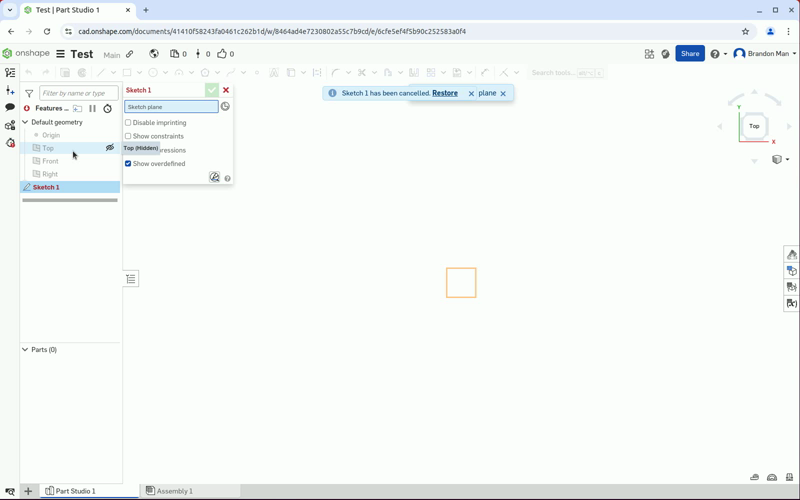
click(73, 150)
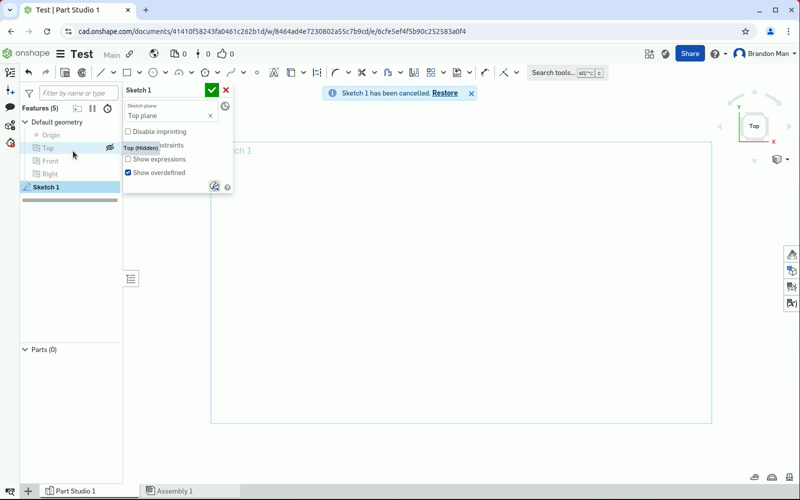
mouse_move(73, 352)
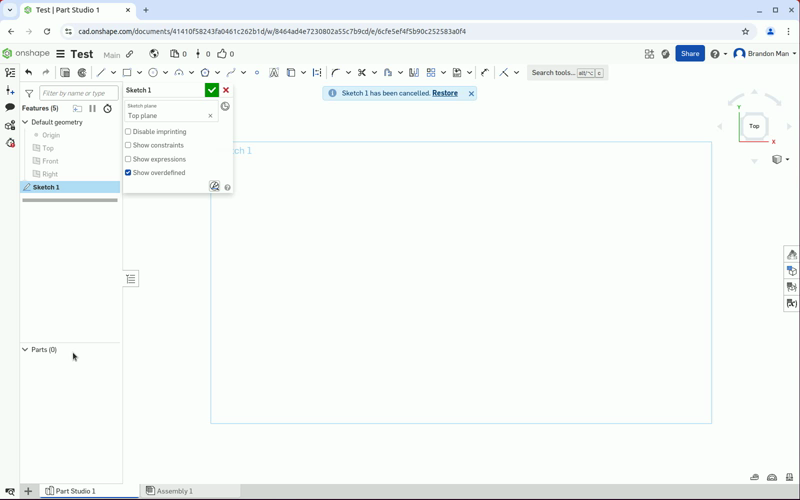
key(y)
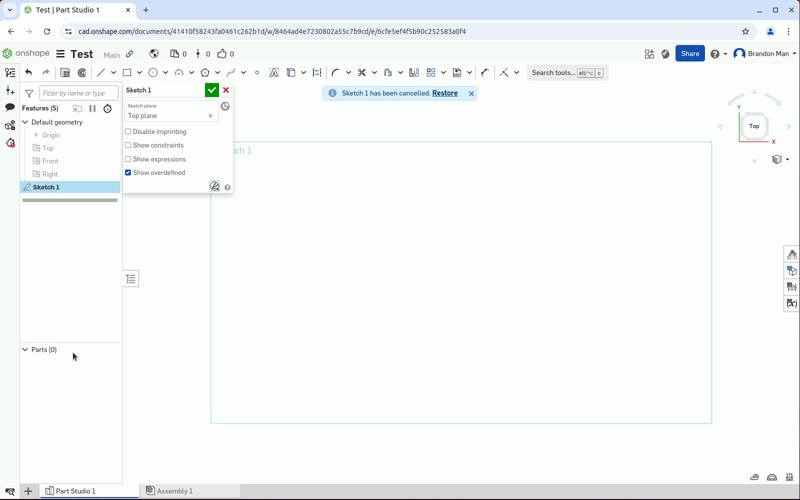
key(l)
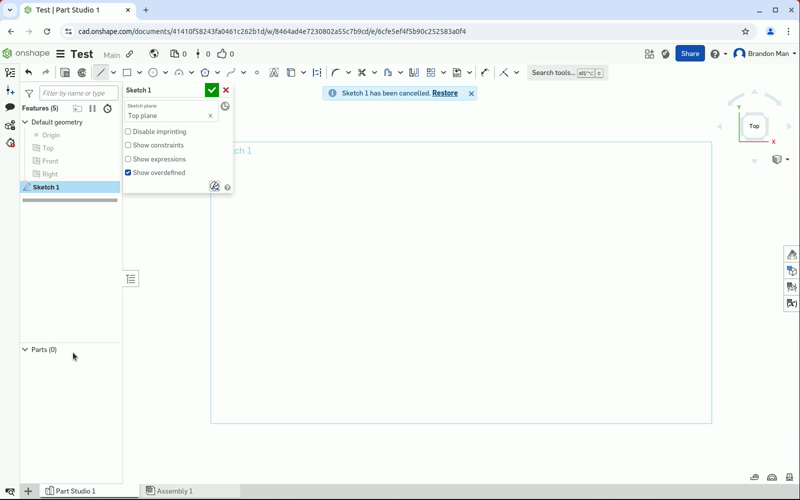
key_down(shift)
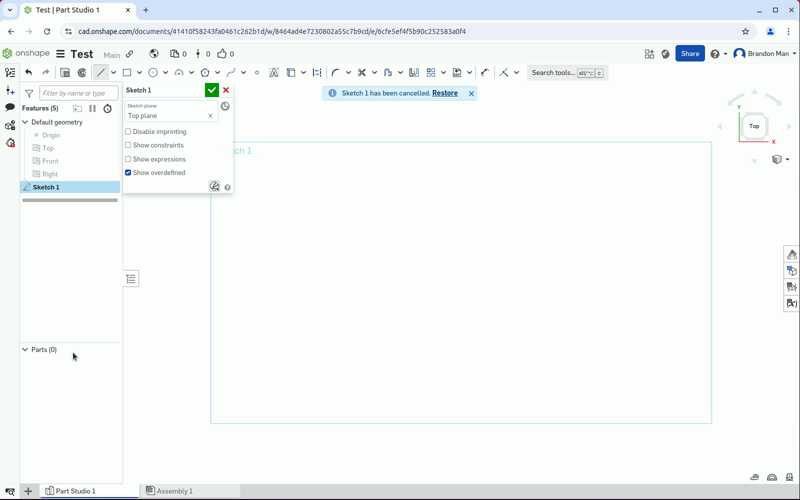
mouse_move(390, 245)
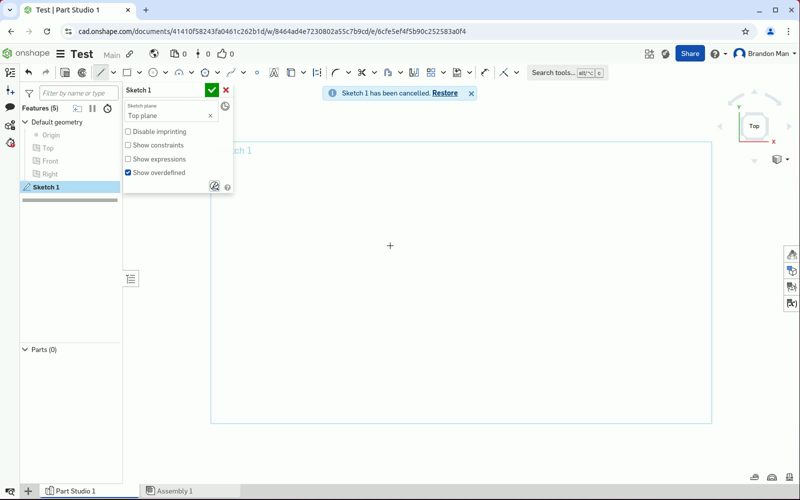
click(390, 245)
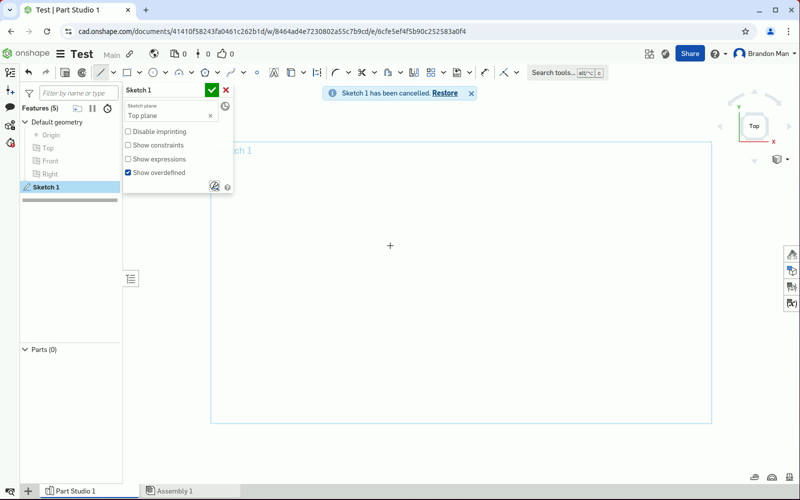
key_up(shift)
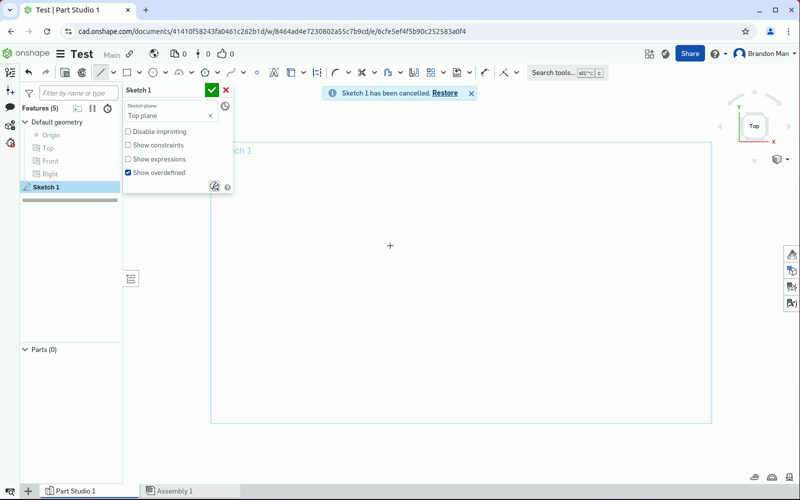
key_down(shift)
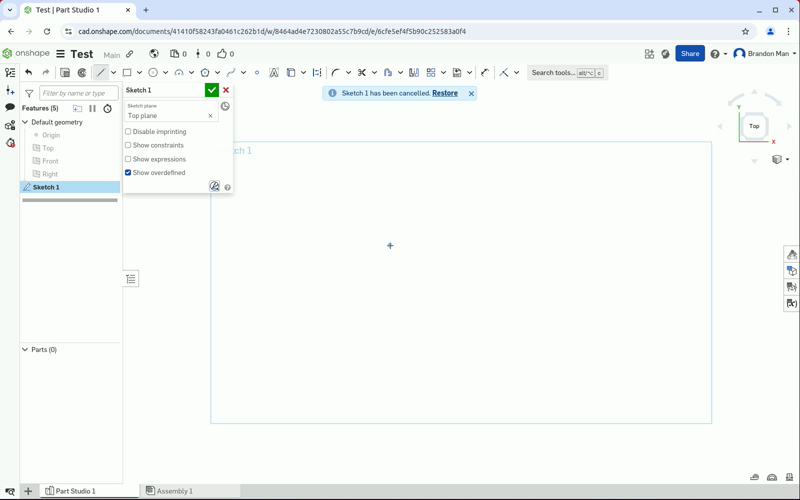
mouse_move(465, 245)
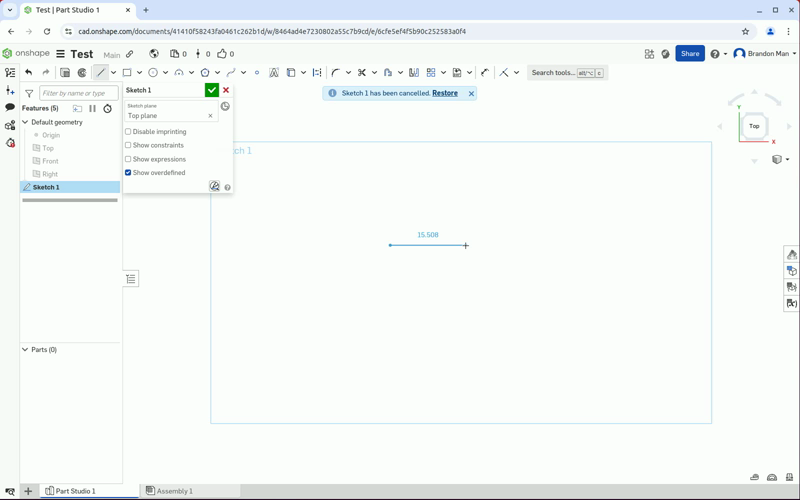
click(465, 245)
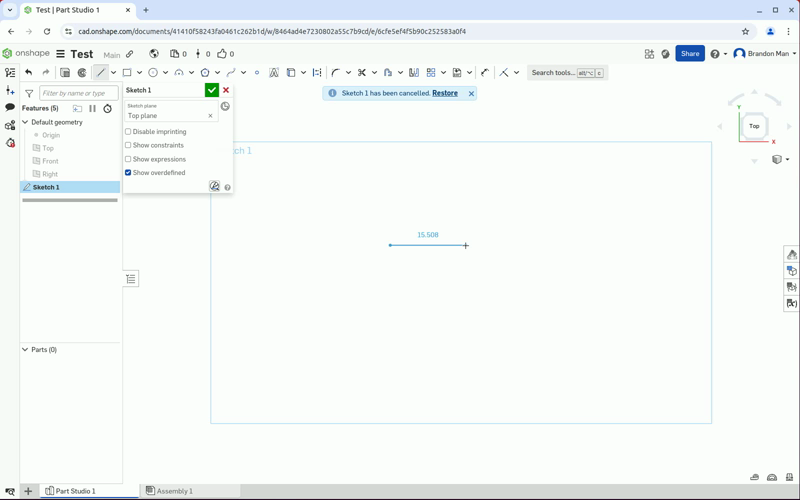
key_up(shift)
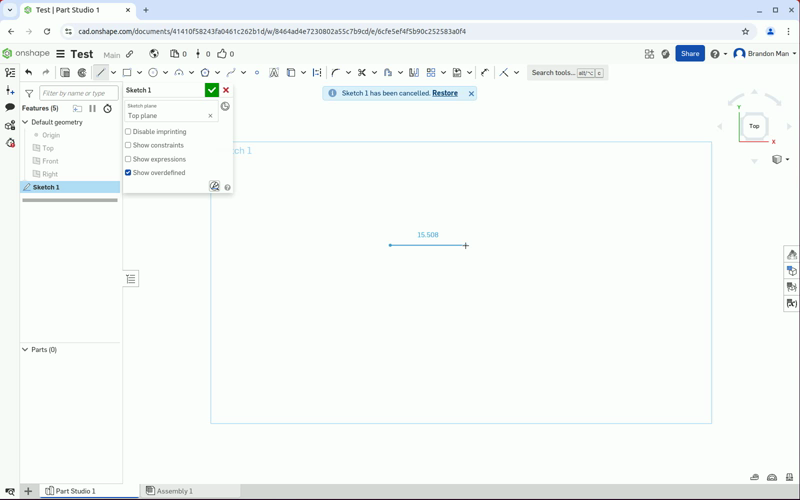
key_down(shift)
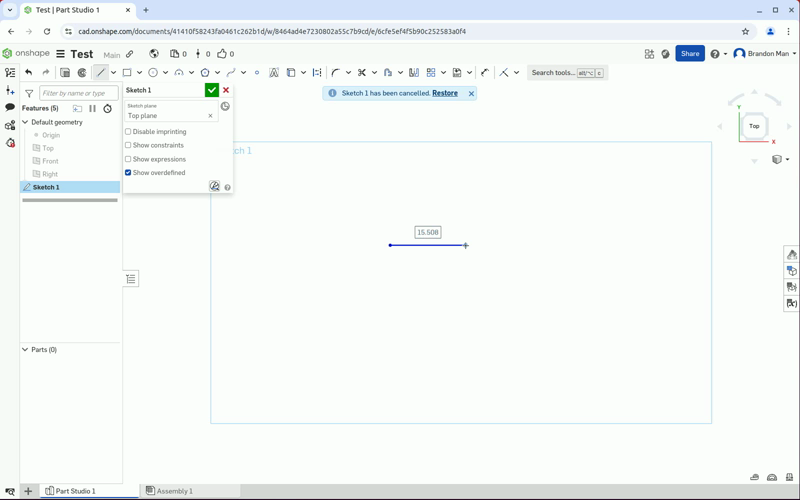
mouse_move(495, 245)
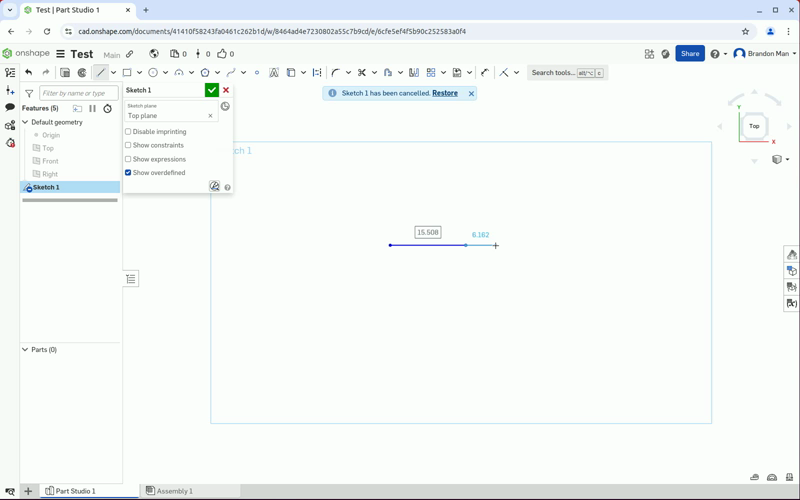
mouse_move(465, 219)
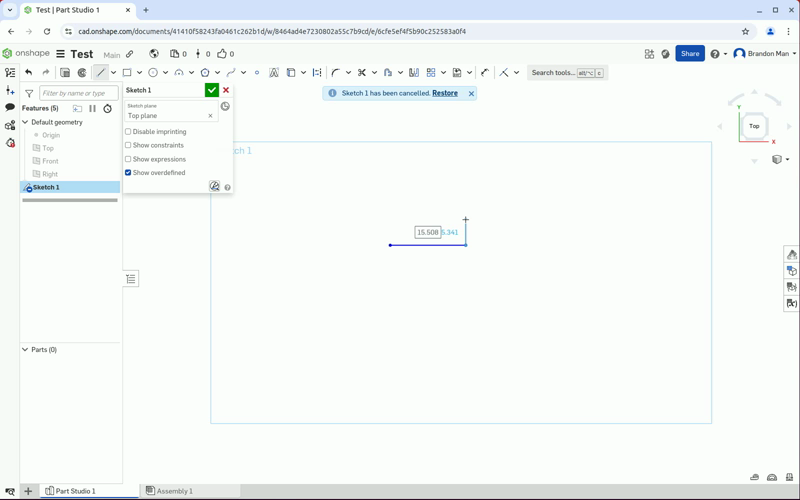
click(465, 219)
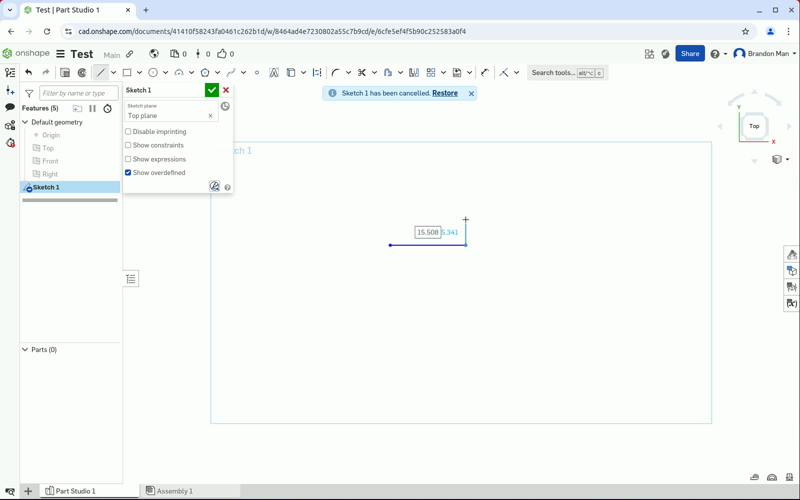
key_up(shift)
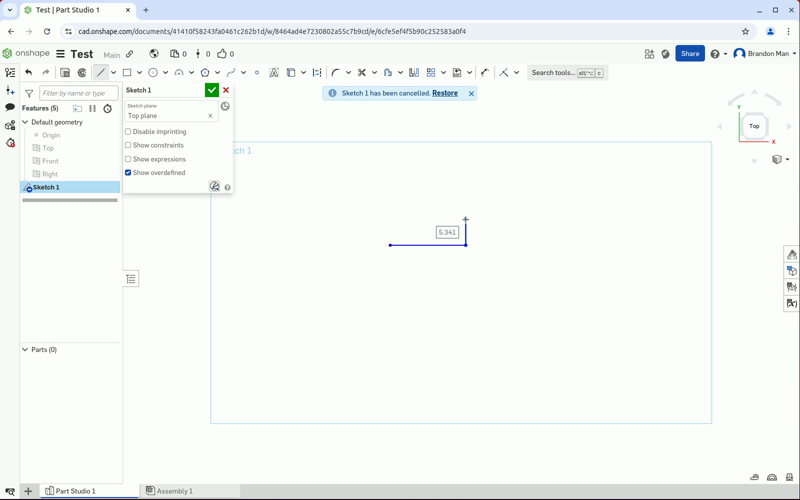
key_down(shift)
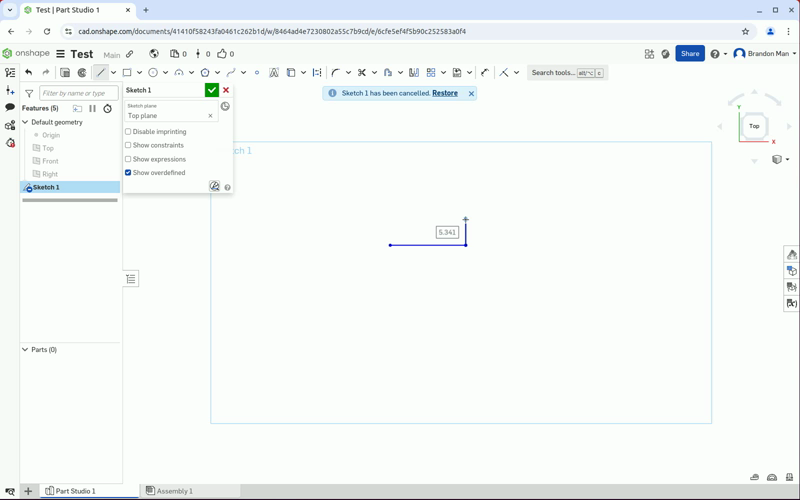
mouse_move(495, 219)
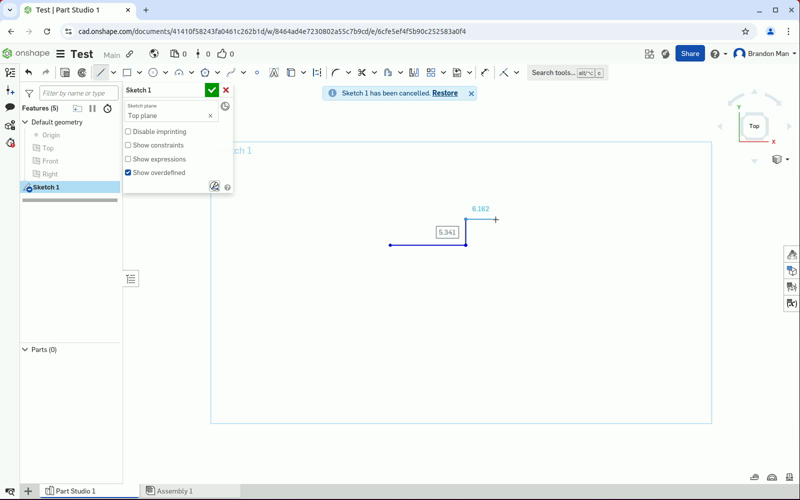
mouse_move(451, 219)
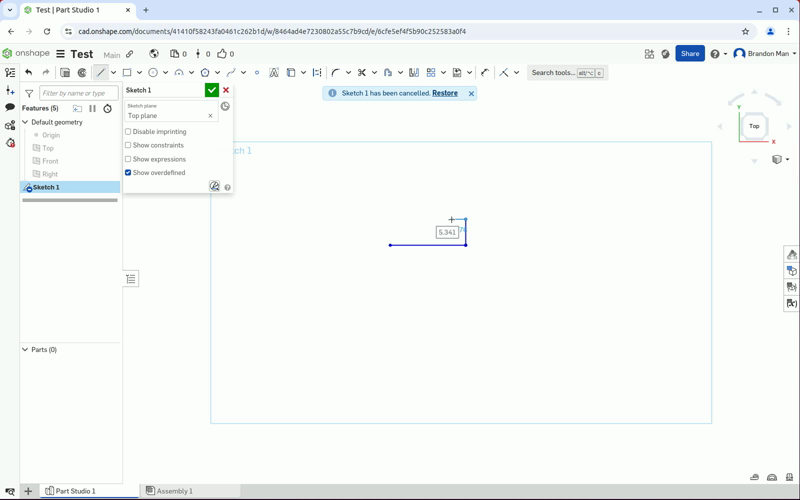
click(451, 219)
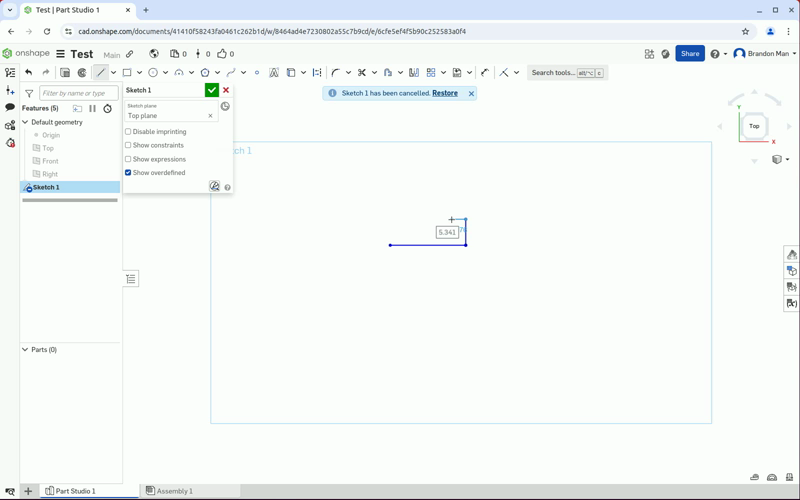
key_up(shift)
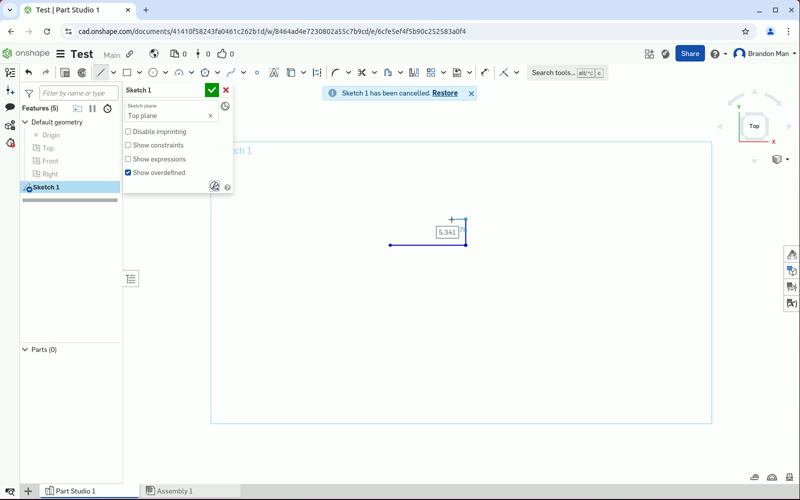
key_down(shift)
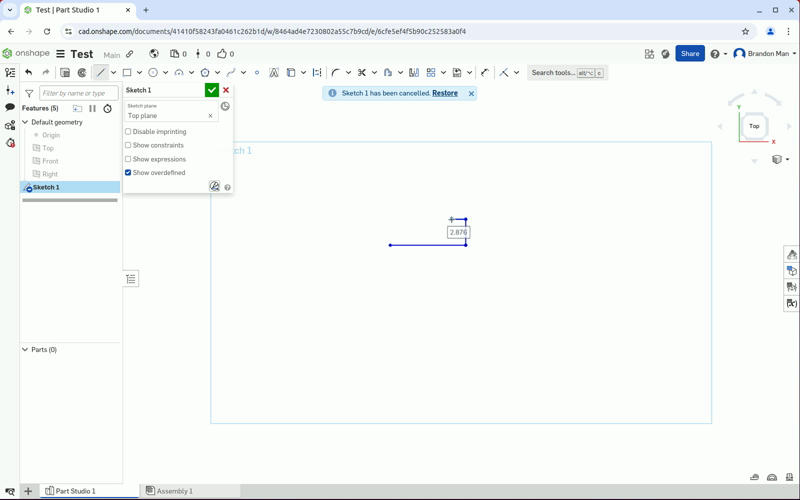
mouse_move(481, 219)
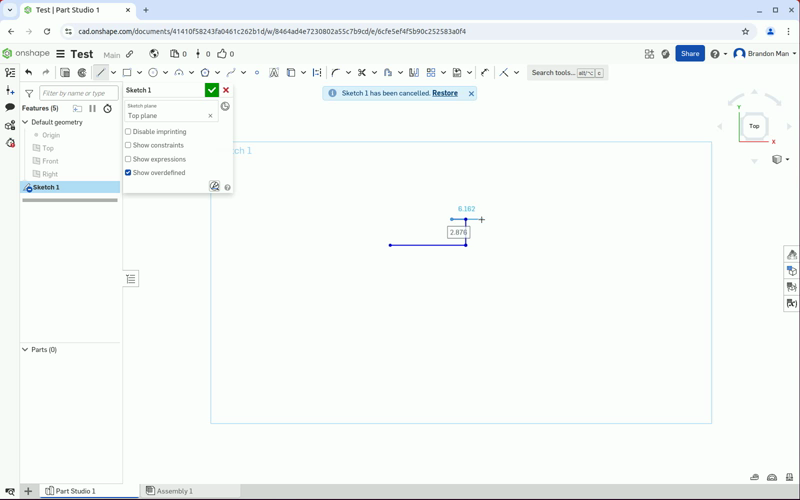
mouse_move(451, 196)
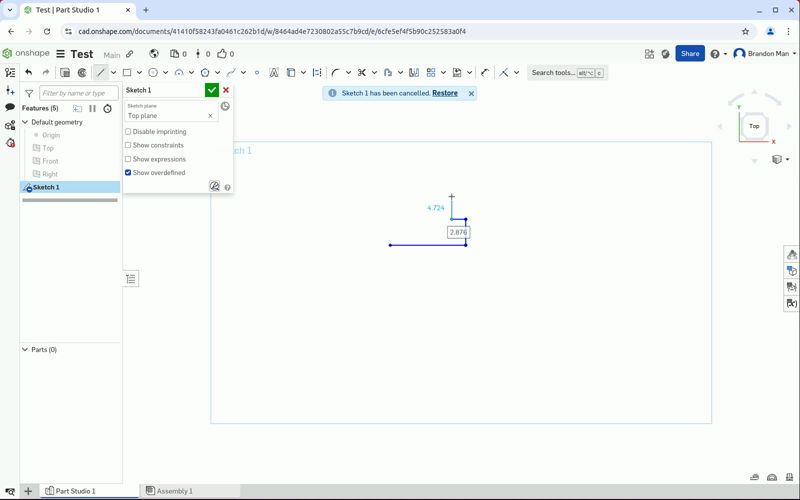
click(451, 196)
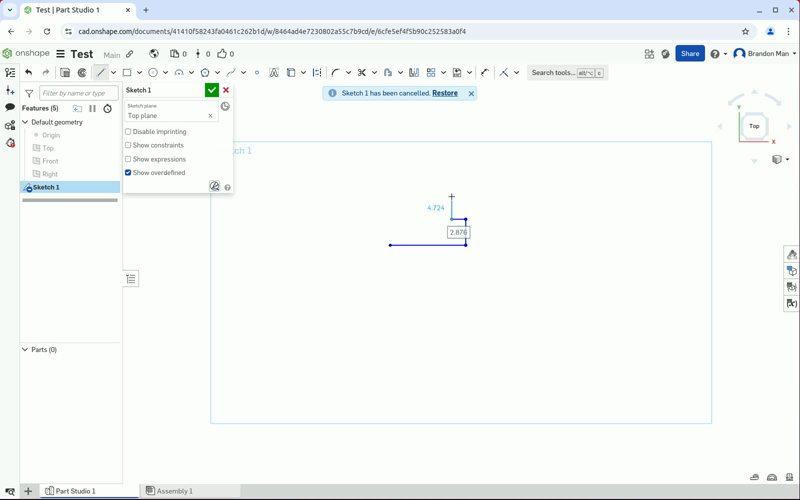
key_up(shift)
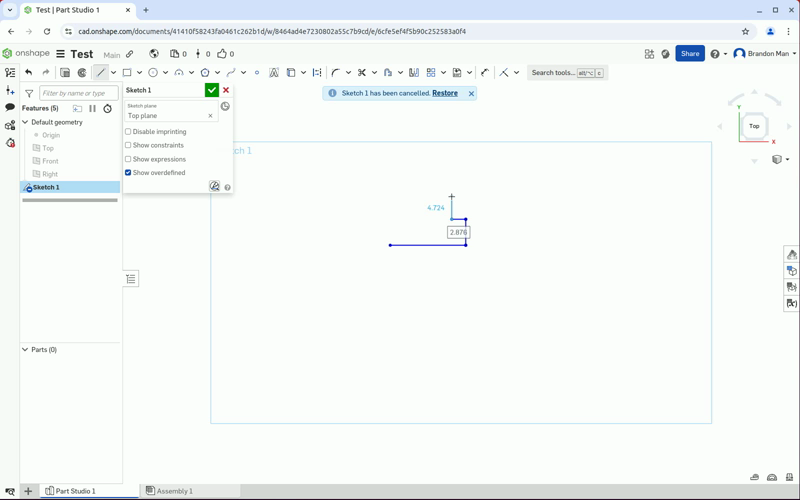
key_down(shift)
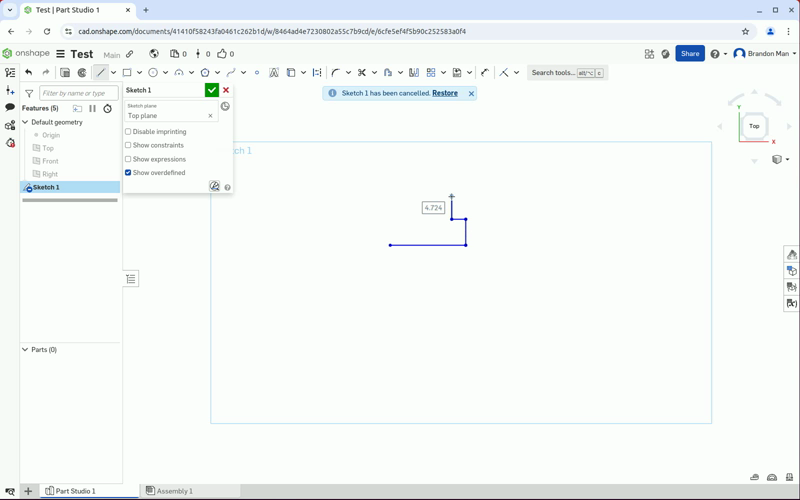
mouse_move(481, 196)
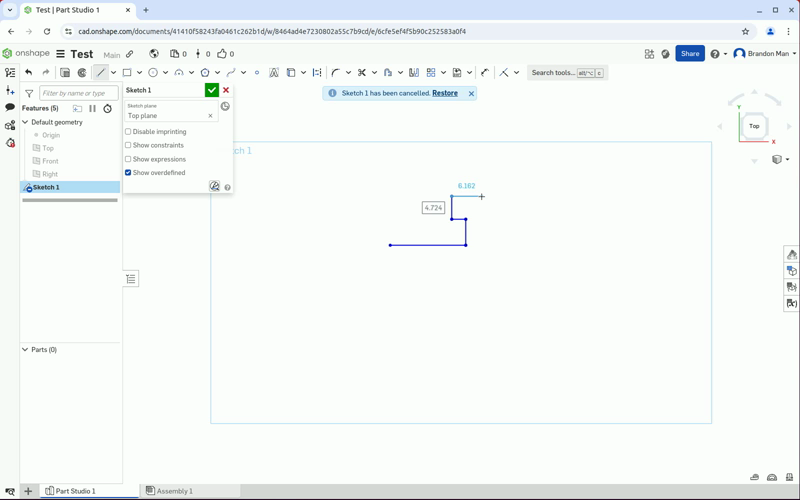
mouse_move(465, 196)
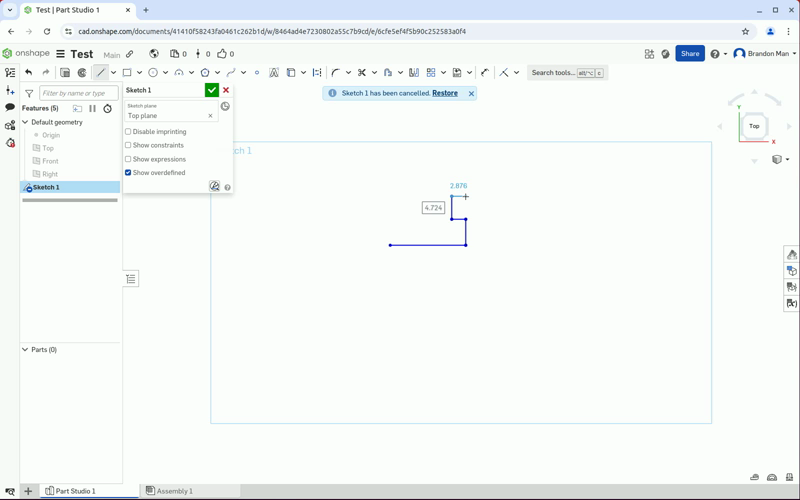
click(465, 196)
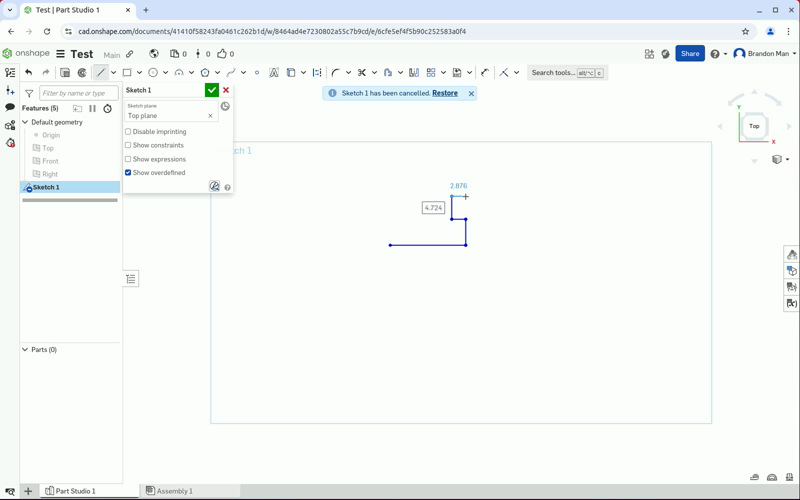
key_up(shift)
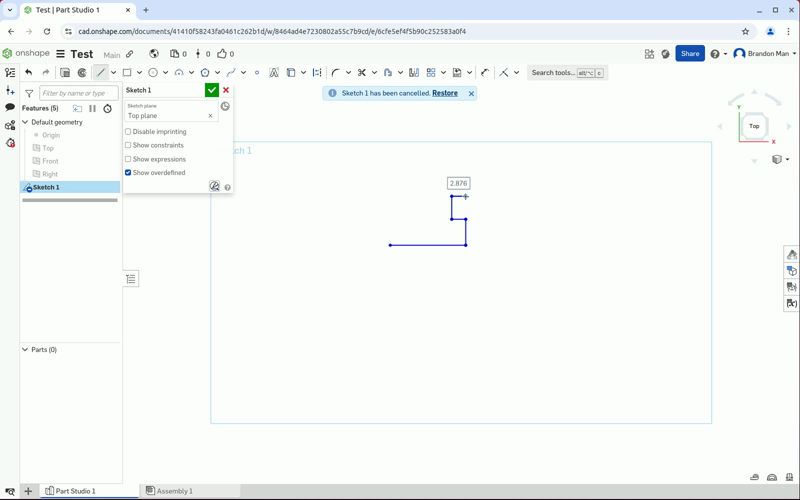
key_down(shift)
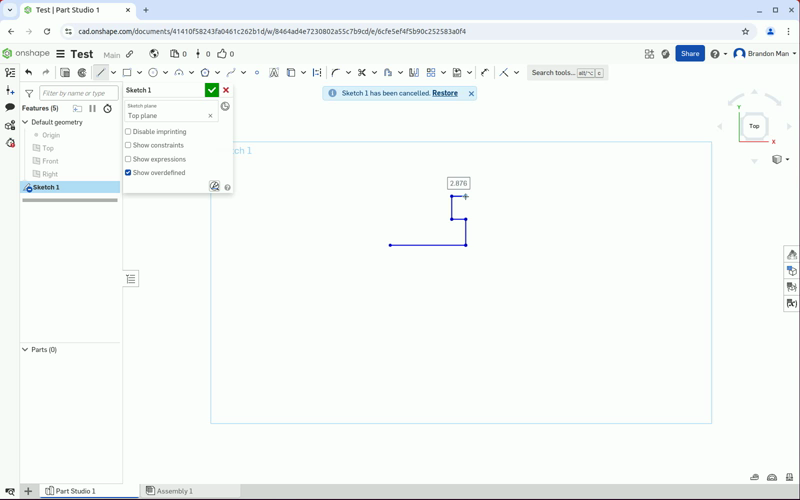
mouse_move(495, 196)
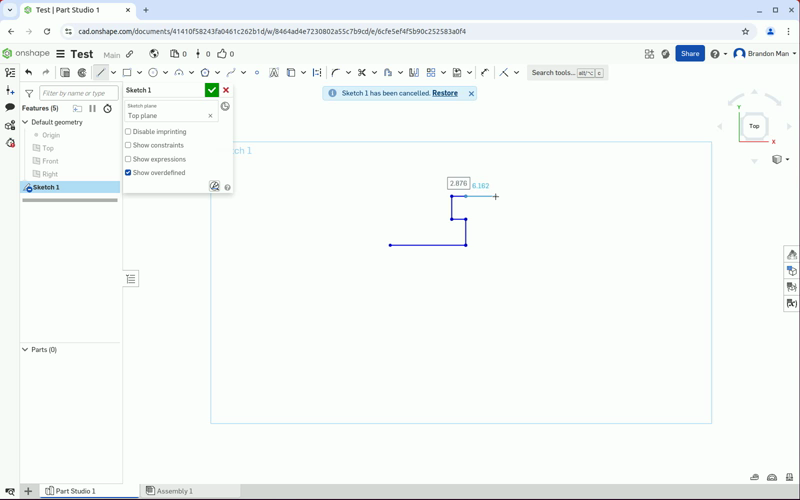
mouse_move(465, 170)
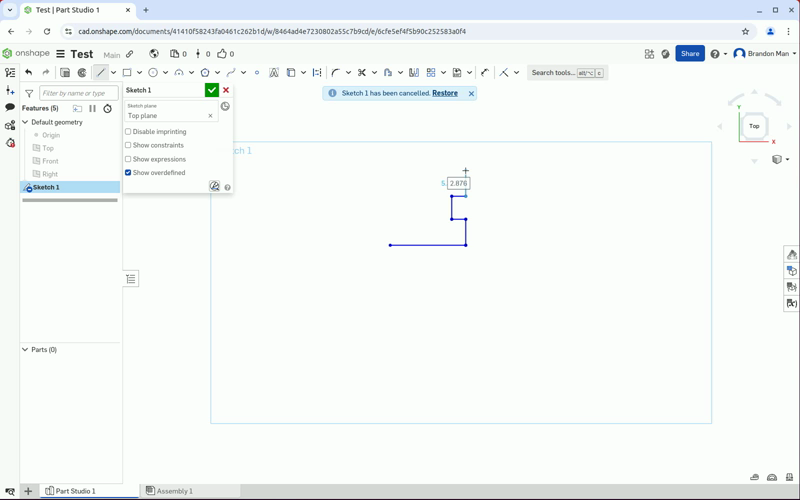
click(465, 170)
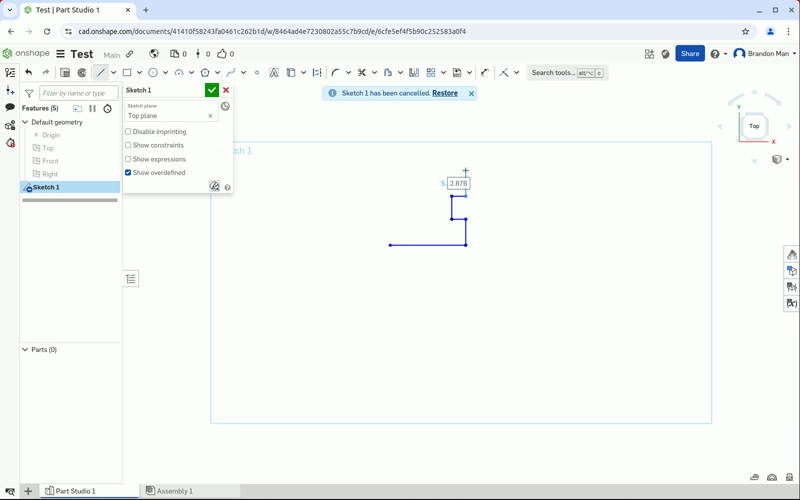
key_up(shift)
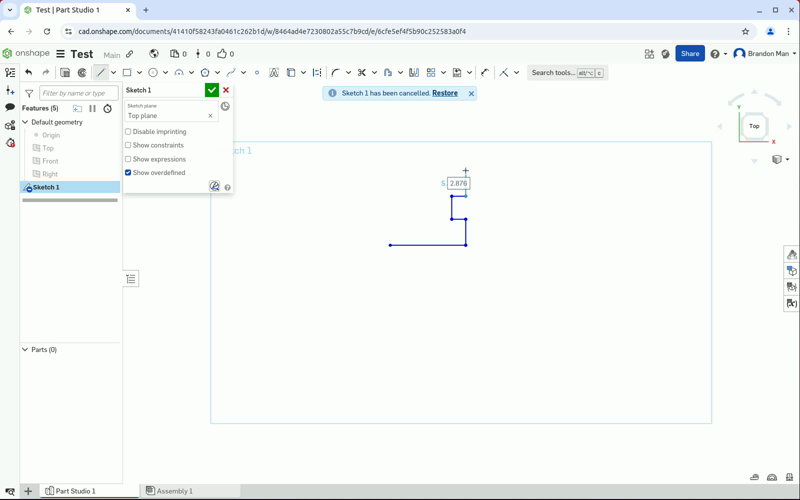
key_down(shift)
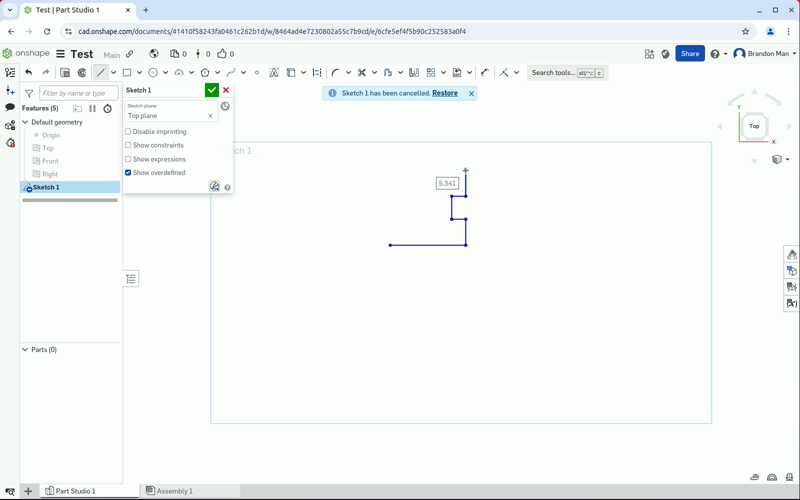
mouse_move(390, 170)
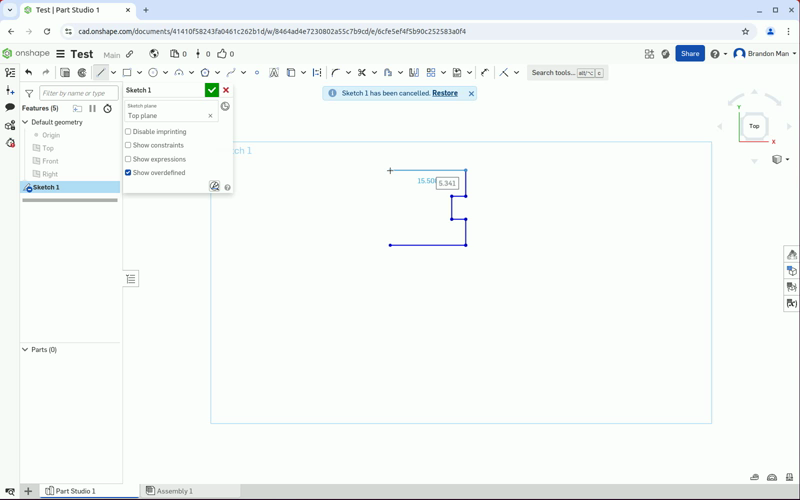
click(390, 170)
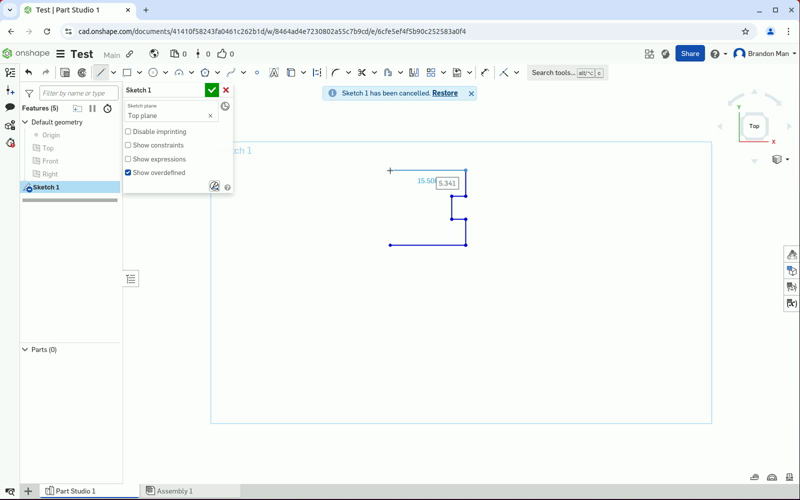
key_up(shift)
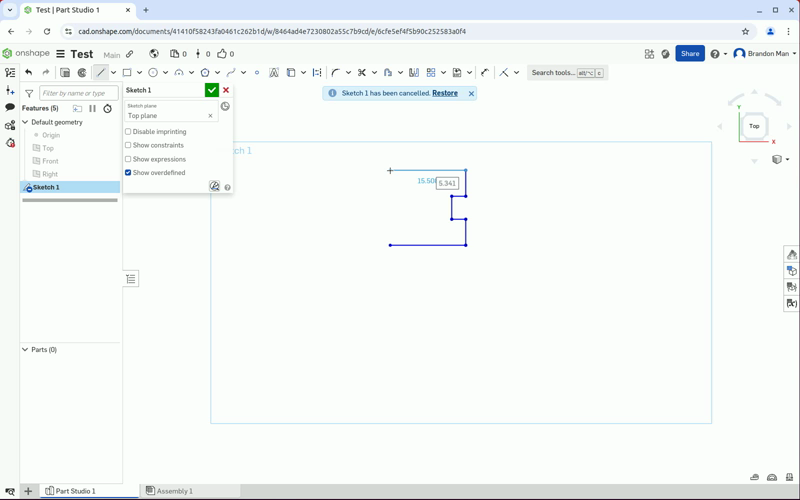
key_down(shift)
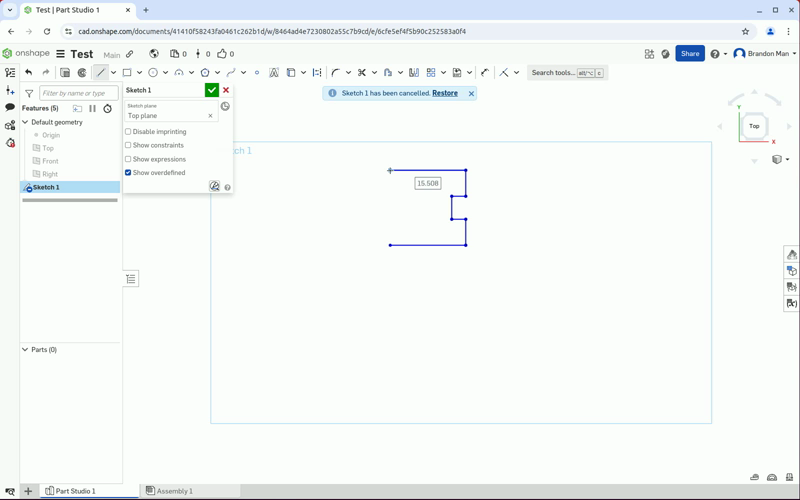
mouse_move(420, 170)
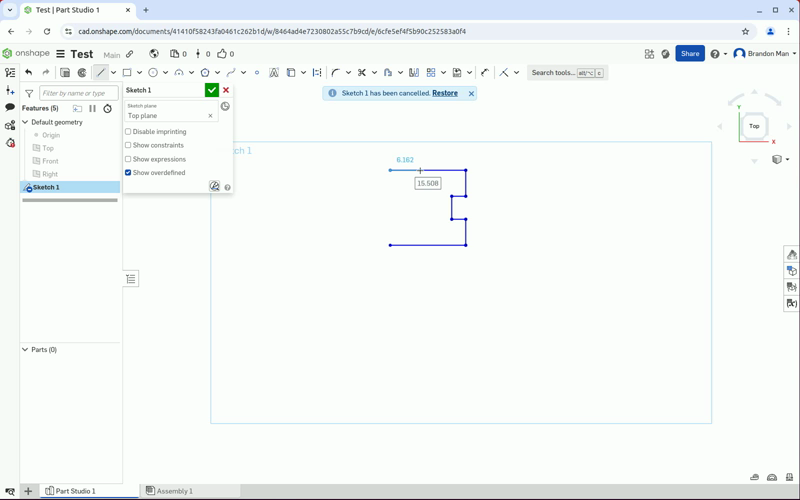
mouse_move(390, 196)
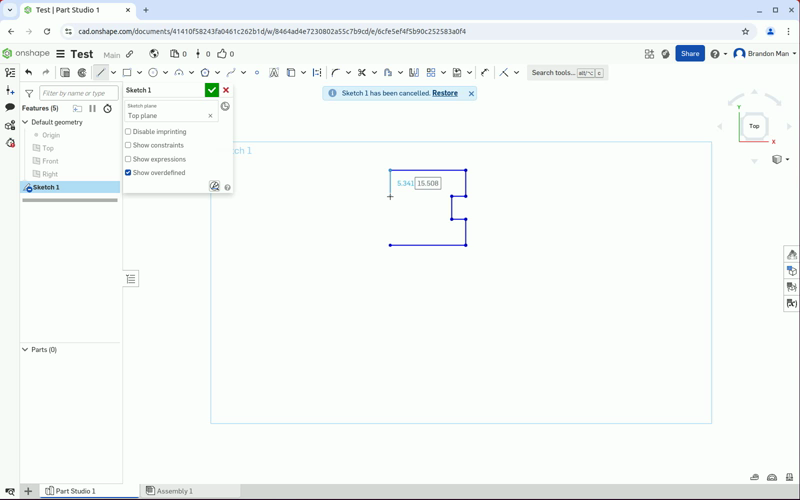
click(390, 196)
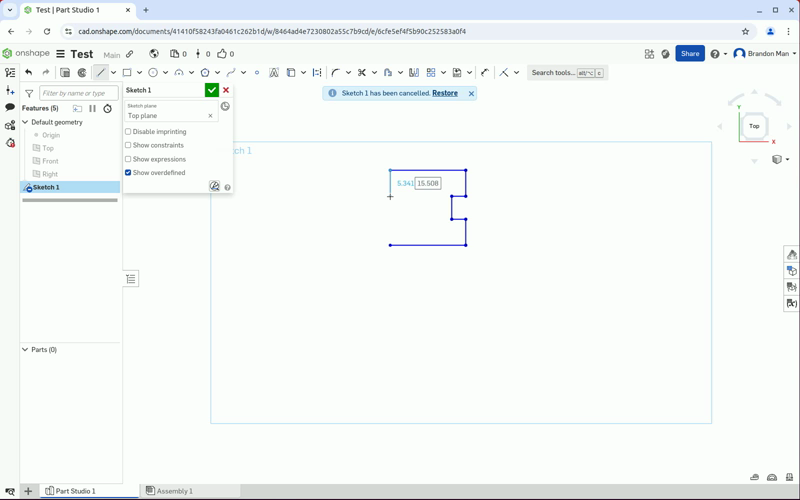
key_up(shift)
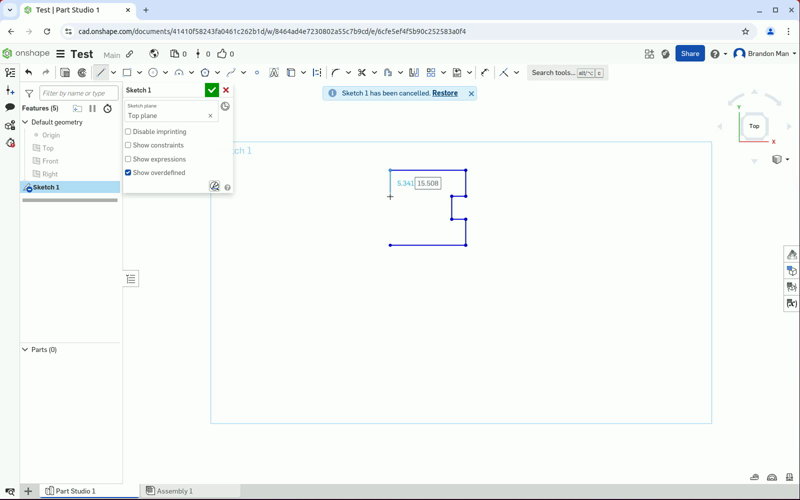
key_down(shift)
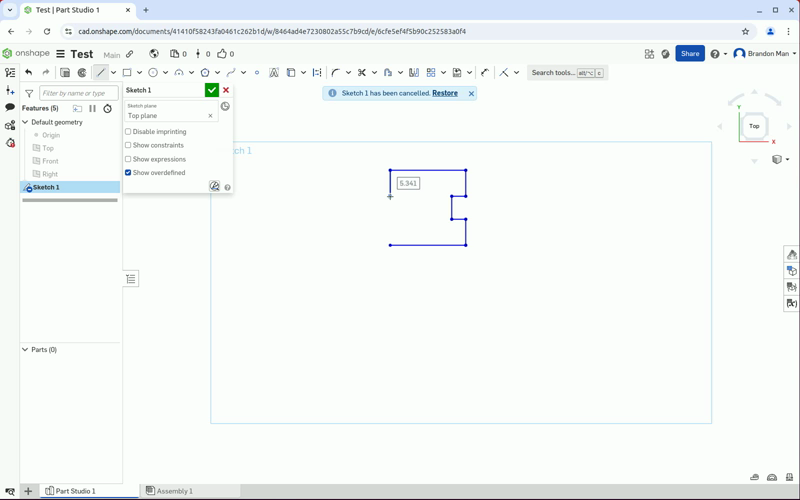
mouse_move(420, 196)
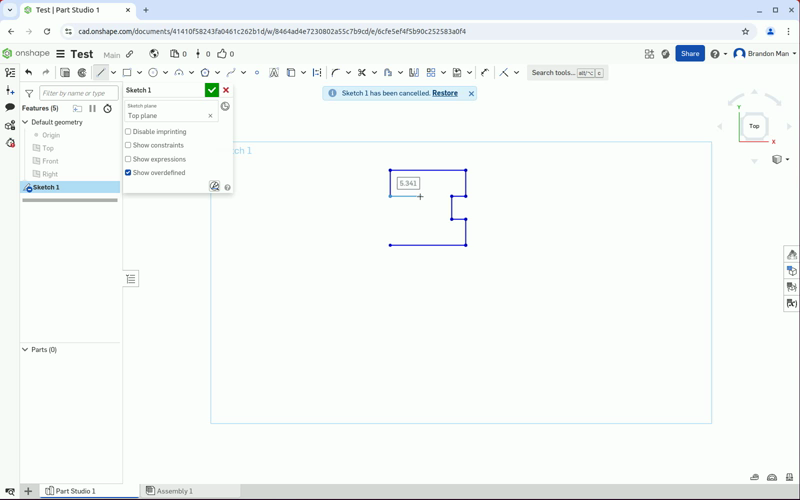
mouse_move(404, 196)
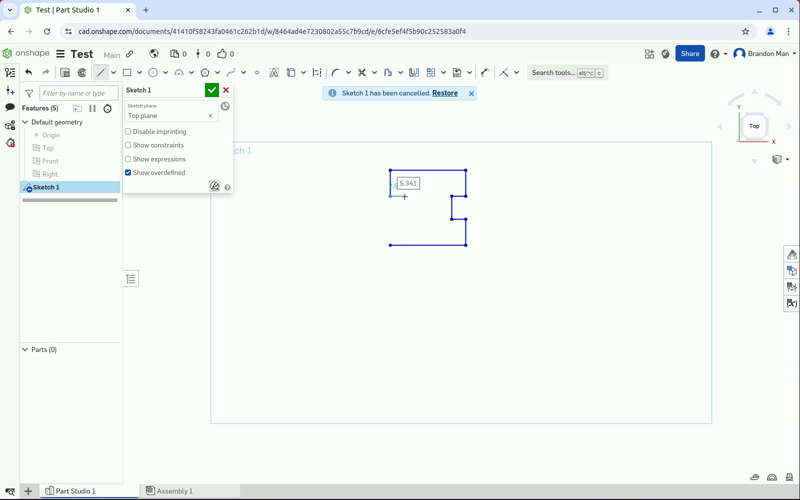
click(404, 196)
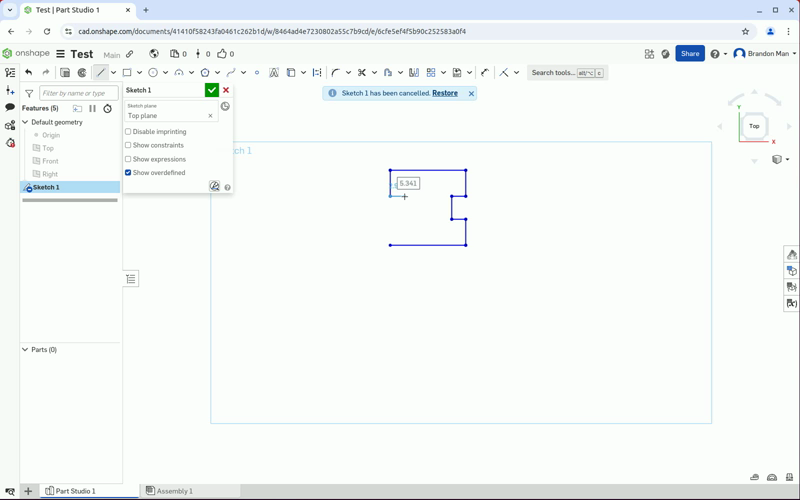
key_up(shift)
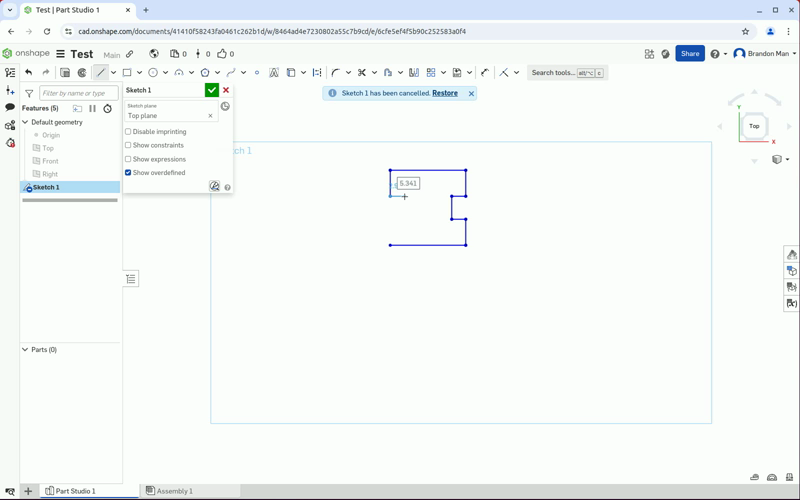
key_down(shift)
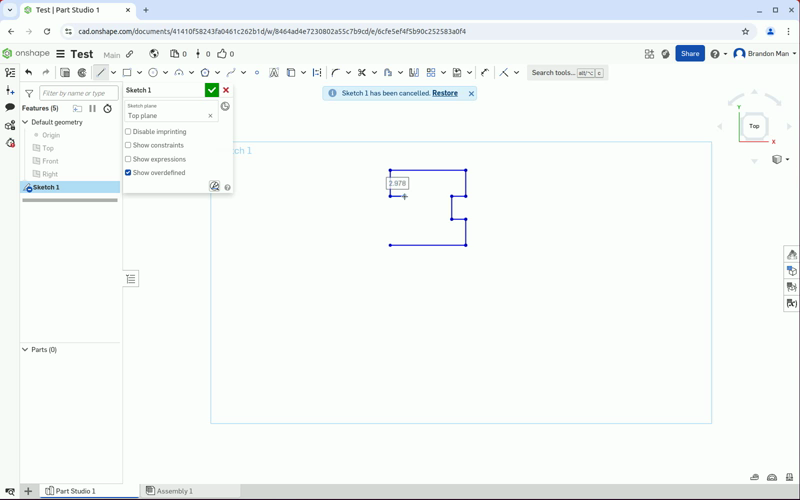
mouse_move(434, 196)
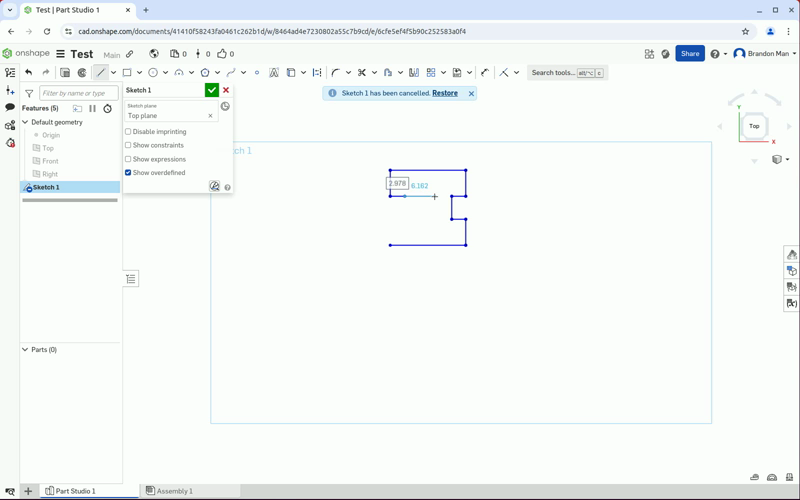
mouse_move(404, 219)
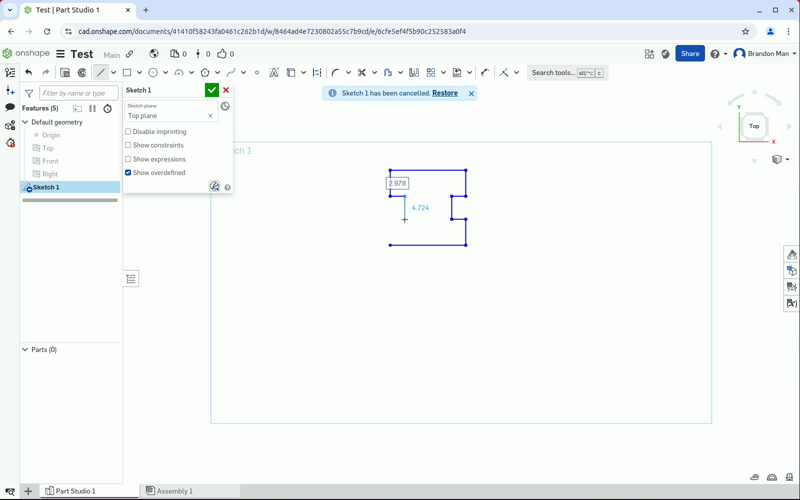
click(404, 219)
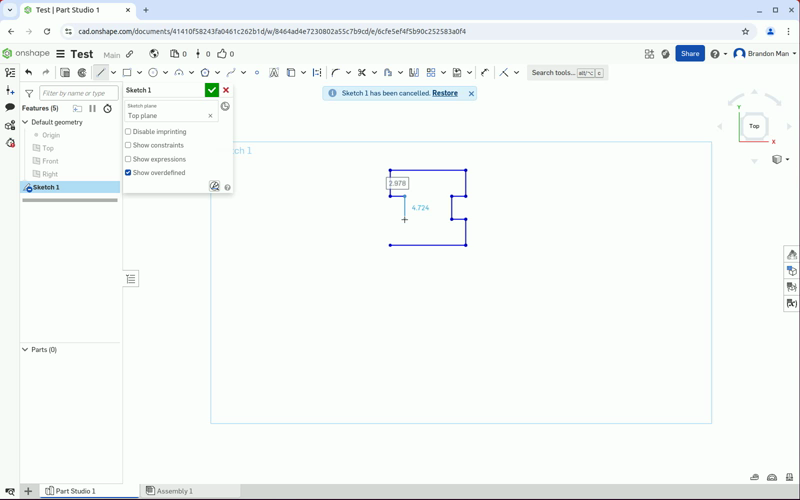
key_up(shift)
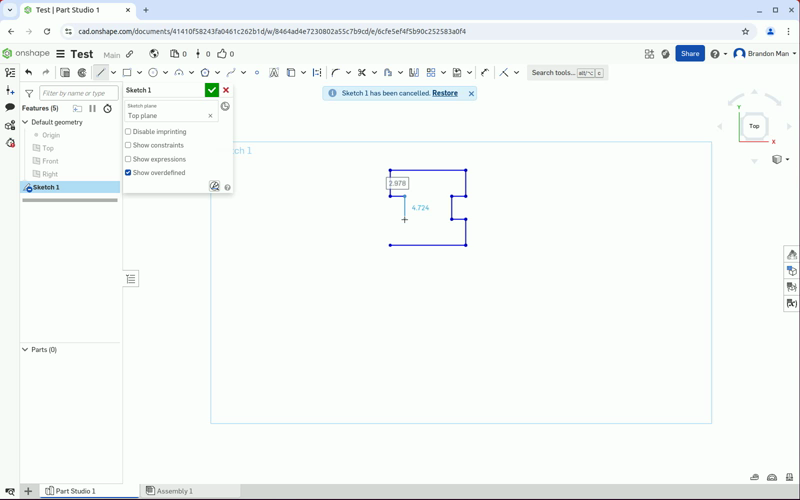
key_down(shift)
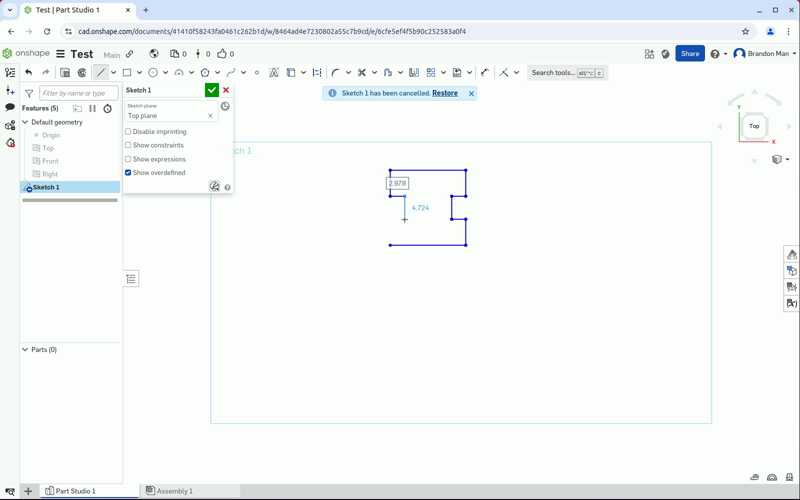
mouse_move(434, 219)
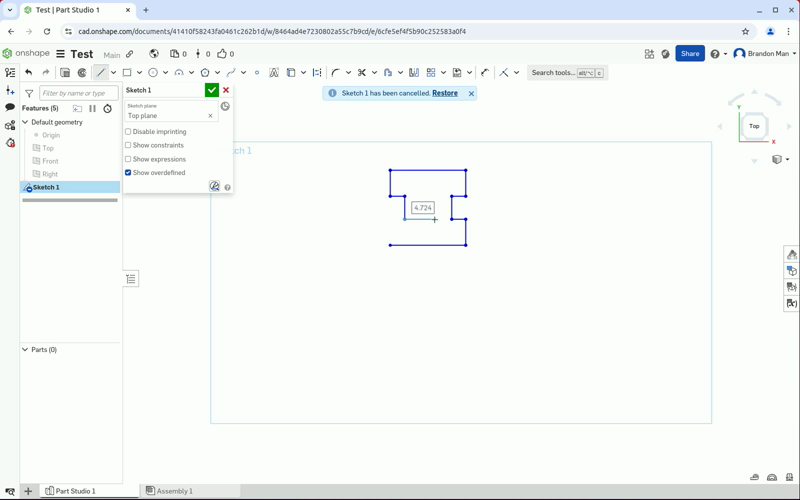
mouse_move(390, 219)
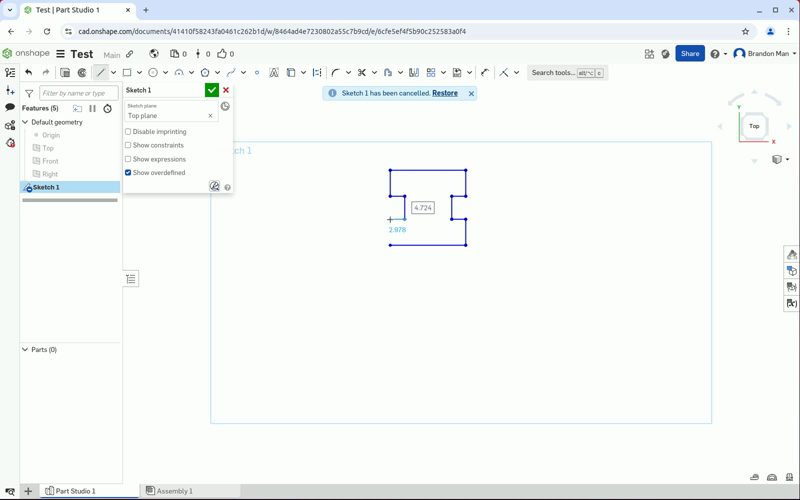
click(390, 219)
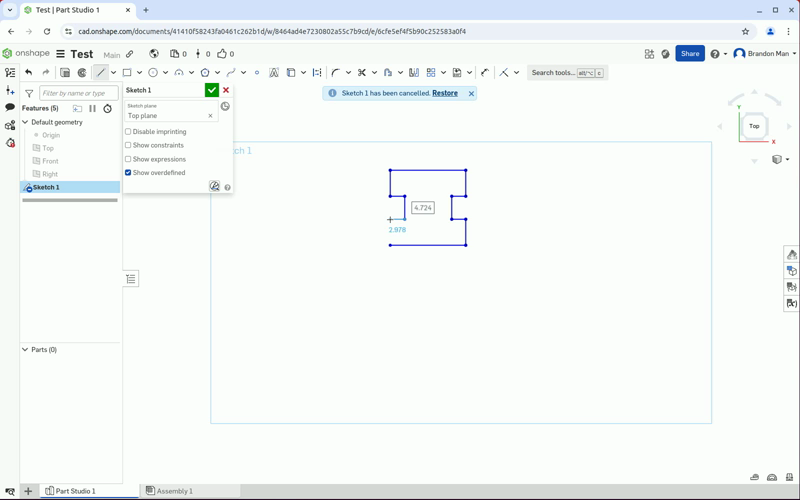
key_up(shift)
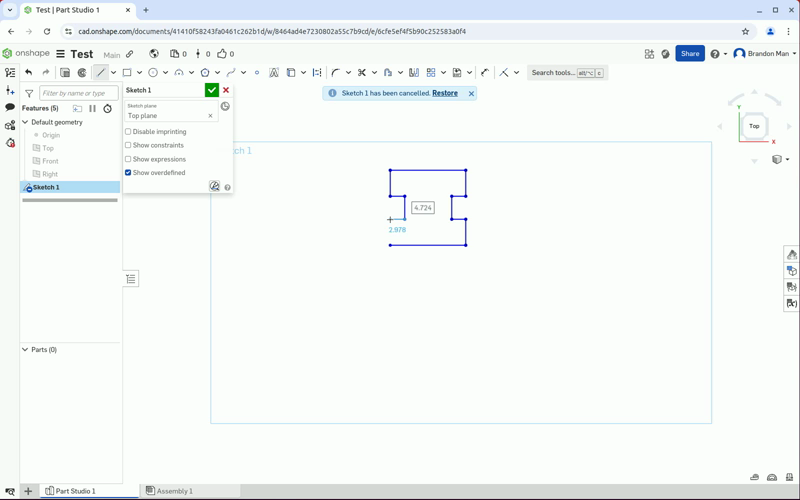
mouse_move(420, 219)
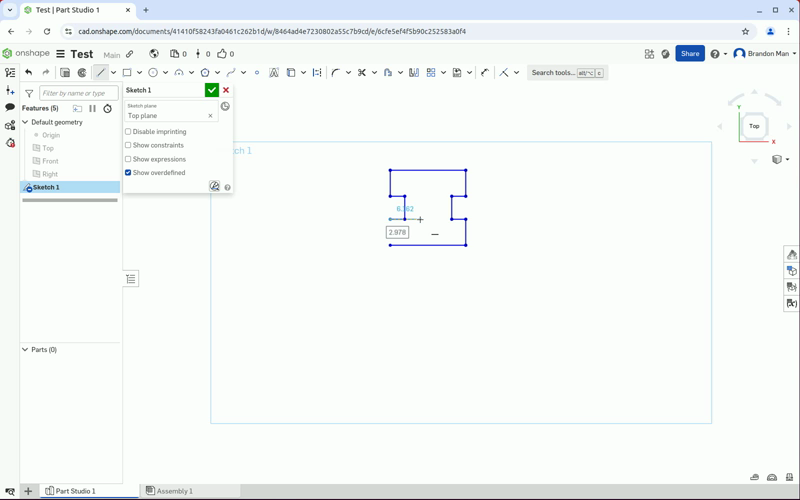
key_down(shift)
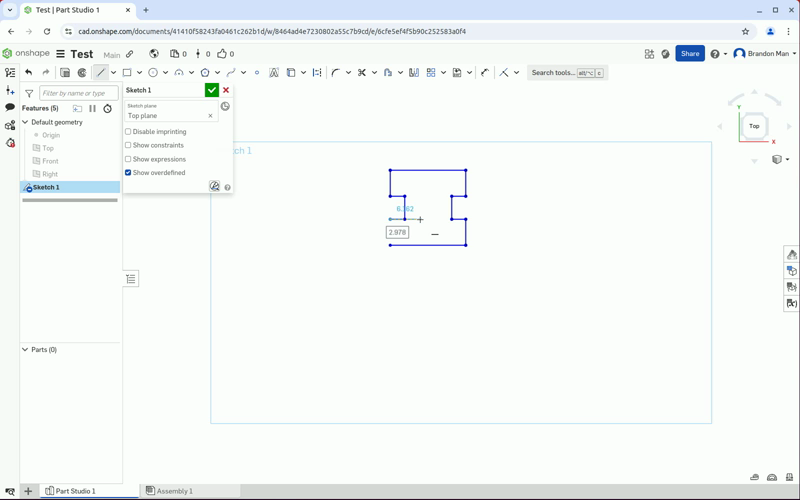
mouse_move(390, 245)
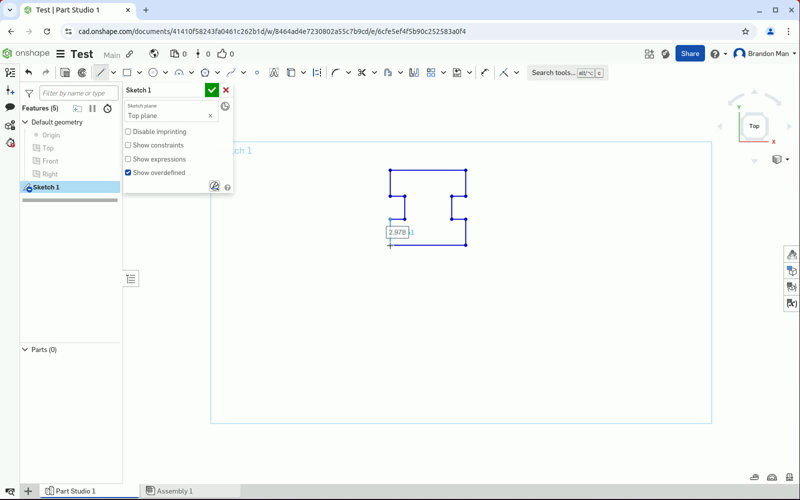
key_up(shift)
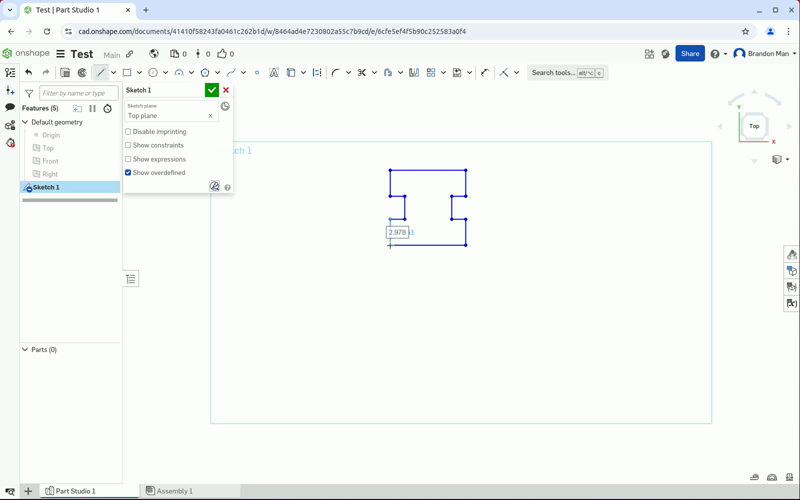
click(390, 245)
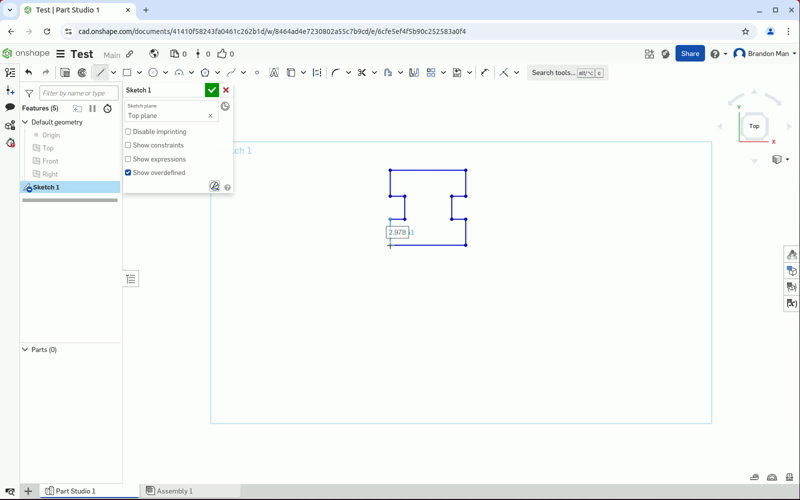
key(esc)
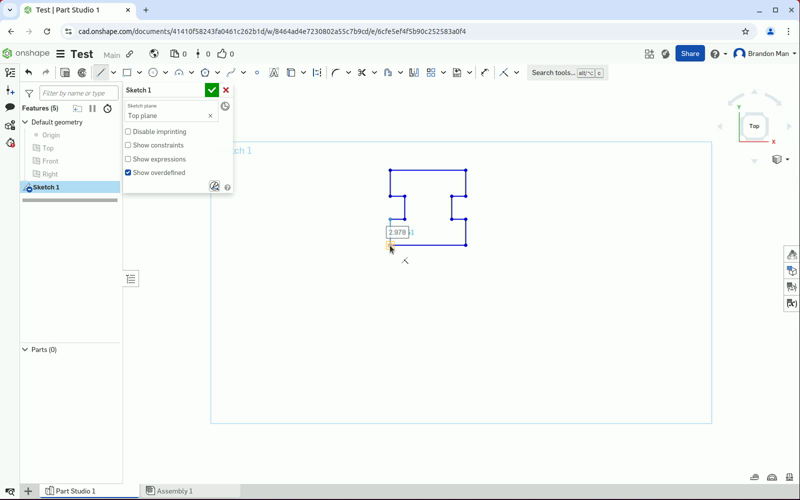
key(c)
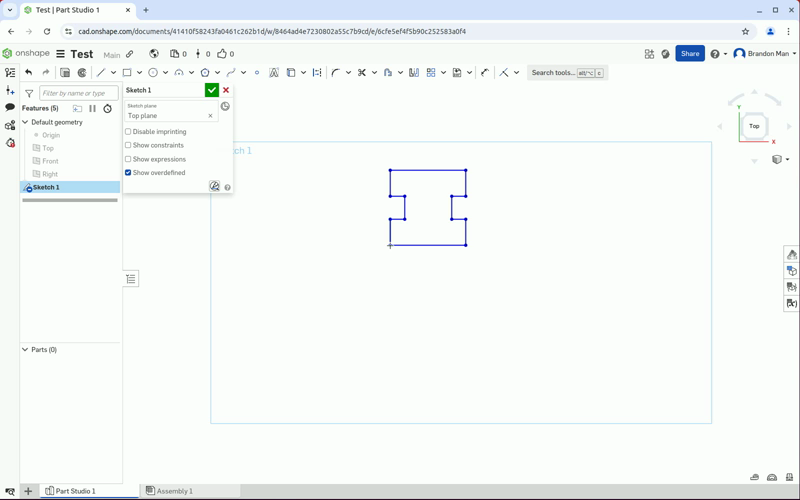
key_down(shift)
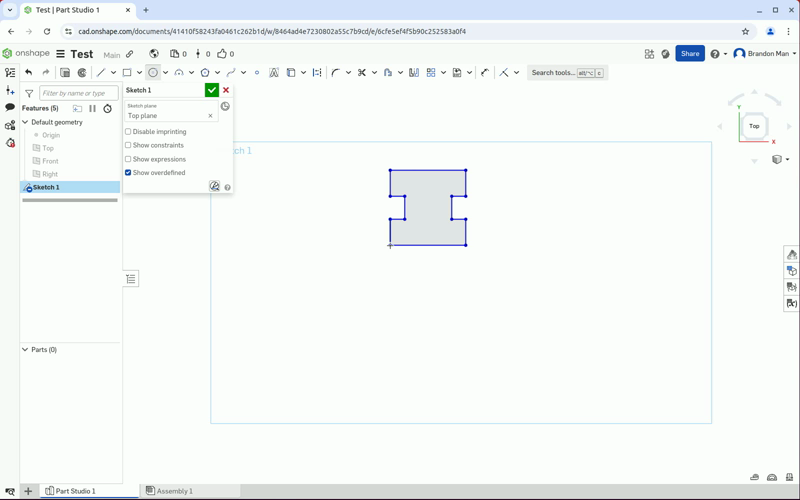
mouse_move(428, 207)
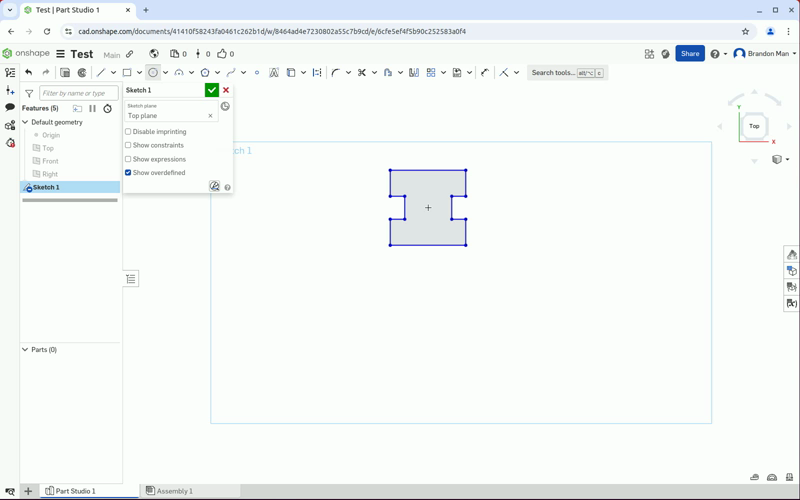
click(428, 207)
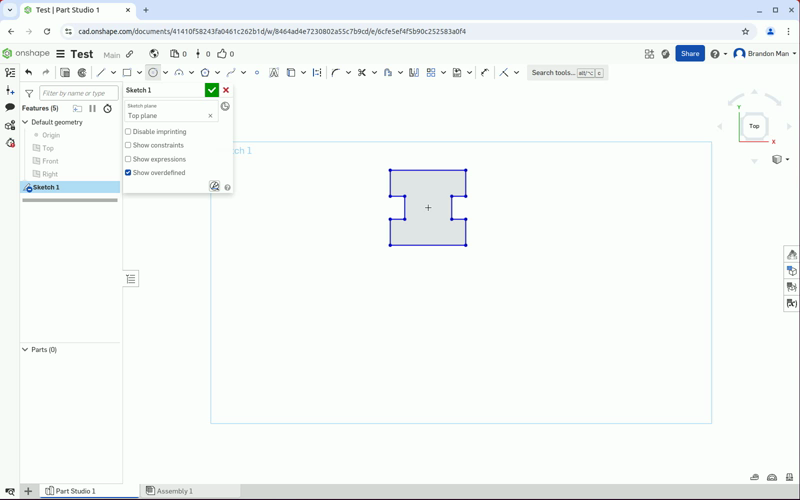
key_up(shift)
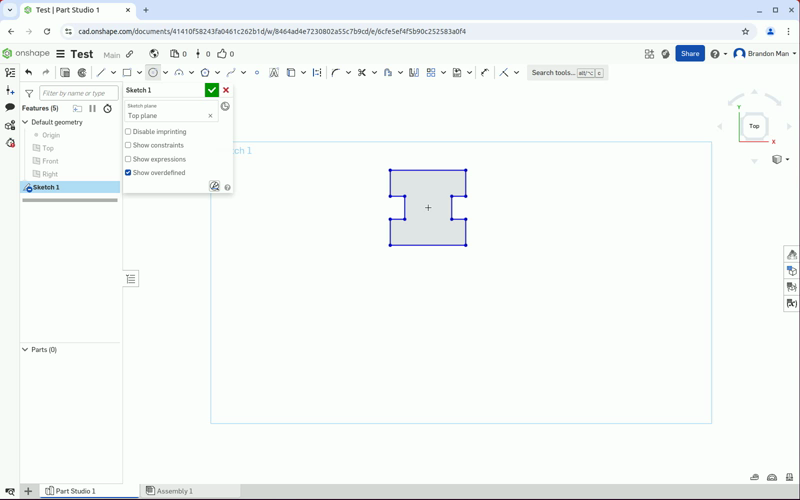
mouse_move(437, 207)
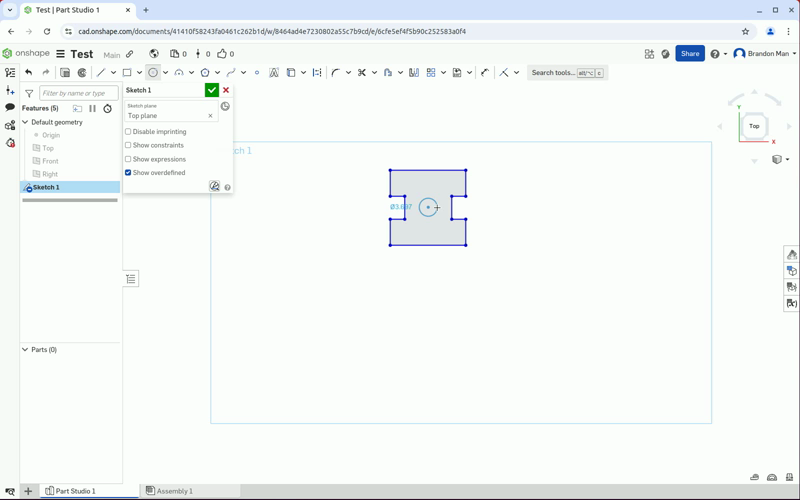
click(437, 207)
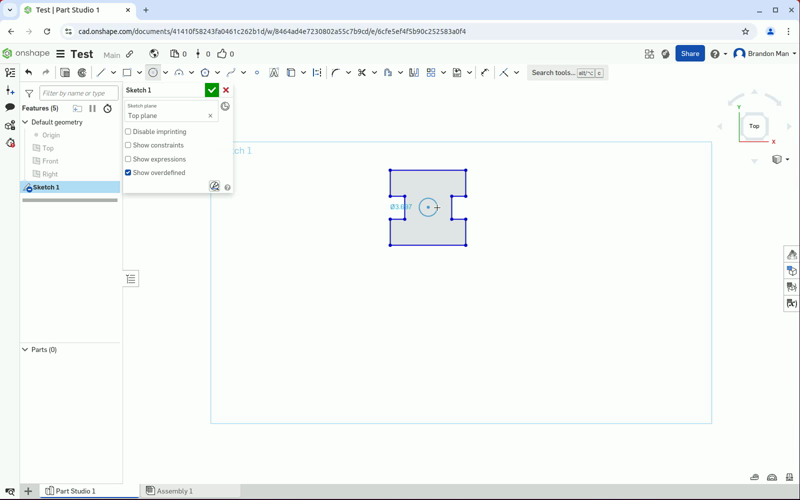
key(esc)
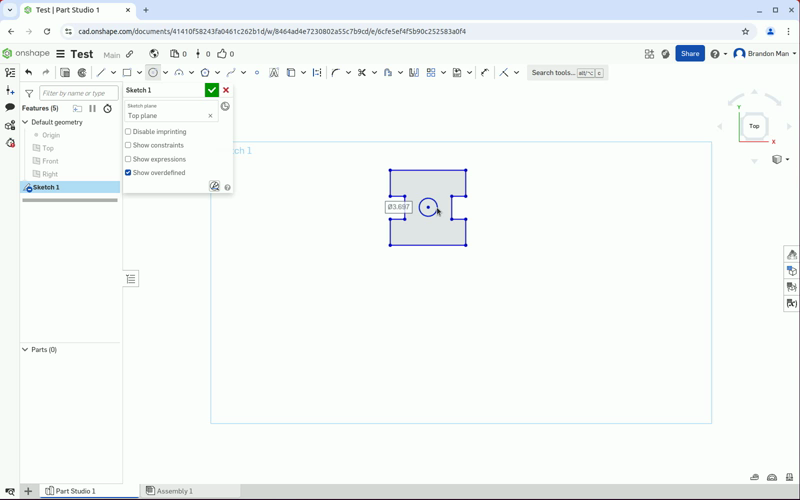
mouse_move(409, 210)
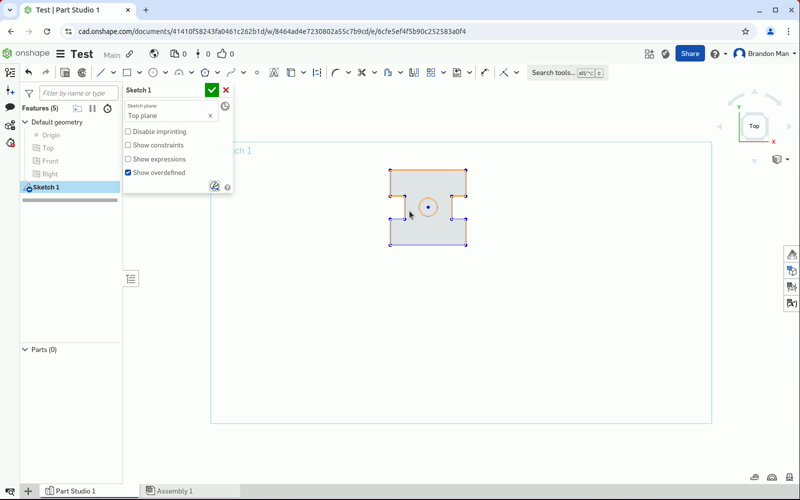
click(409, 210)
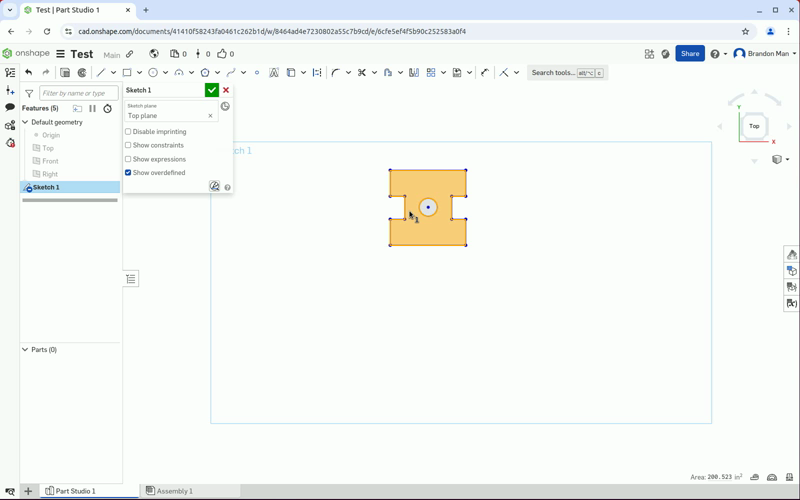
mouse_move(73, 352)
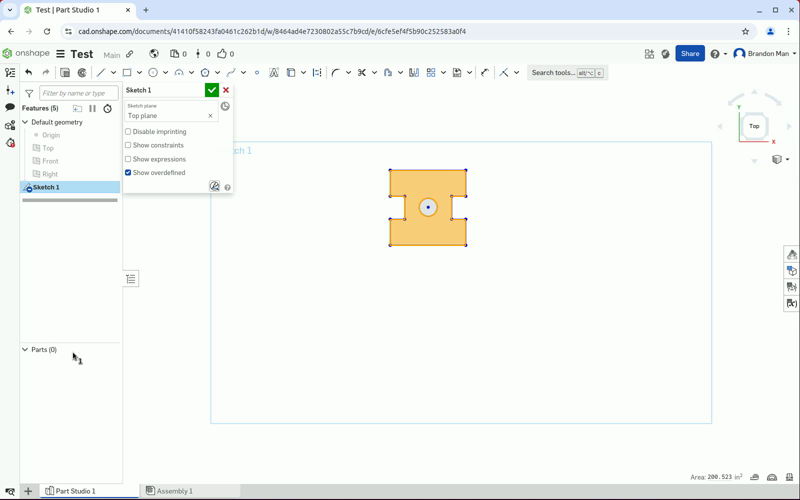
key(shift+y)
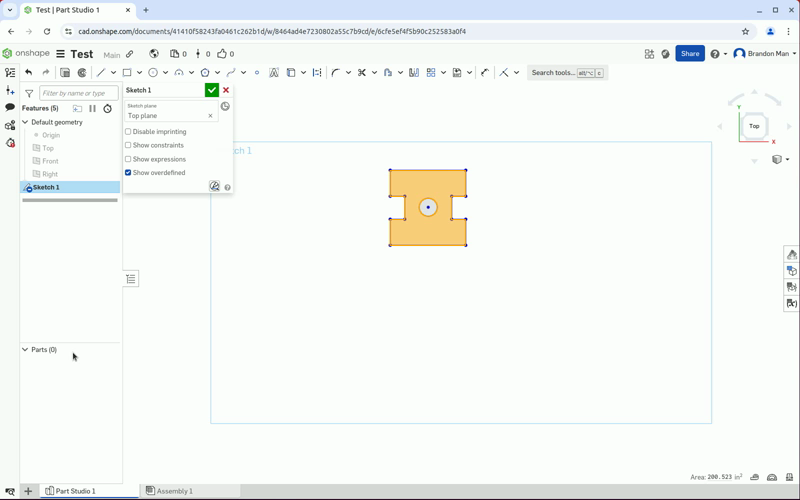
key(shift+e)
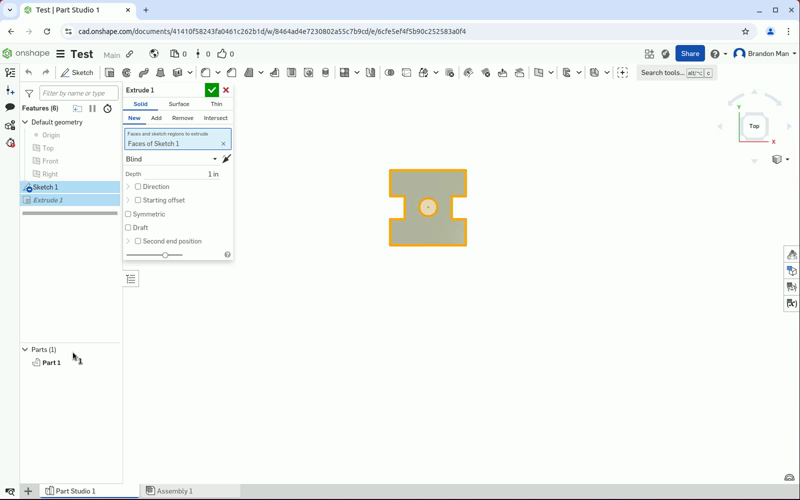
mouse_move(143, 106)
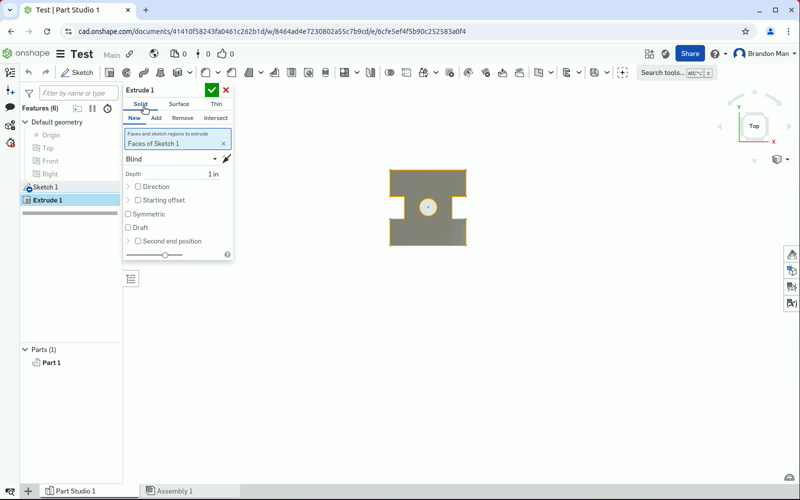
click(143, 106)
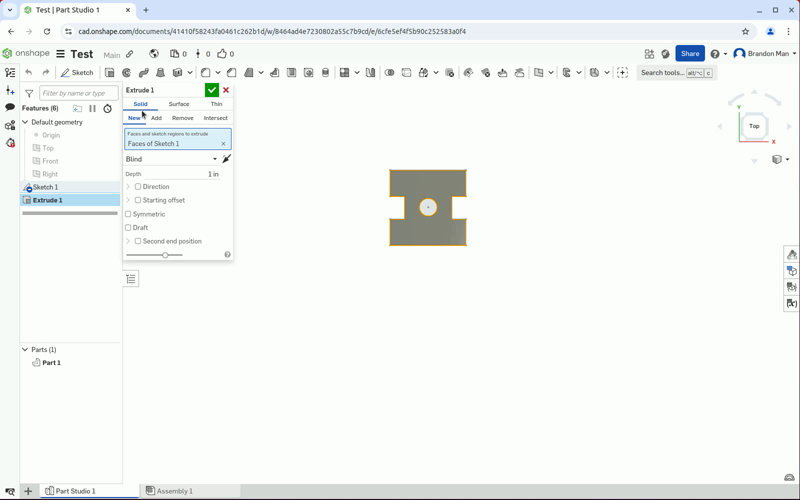
mouse_move(137, 120)
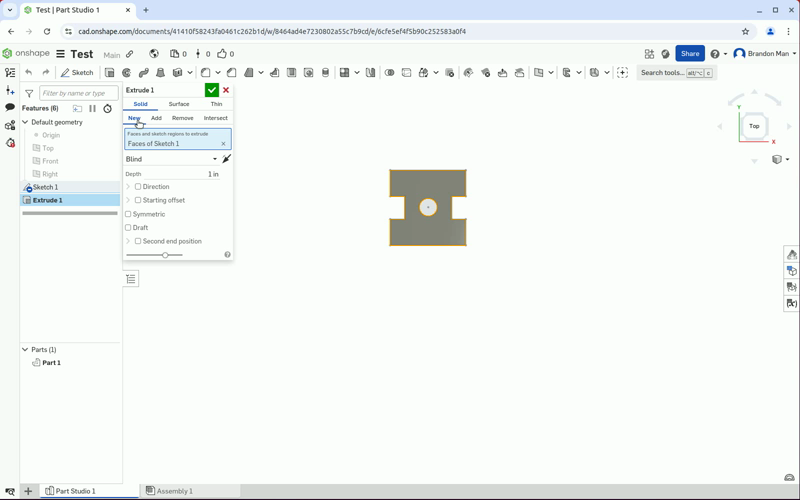
click(137, 120)
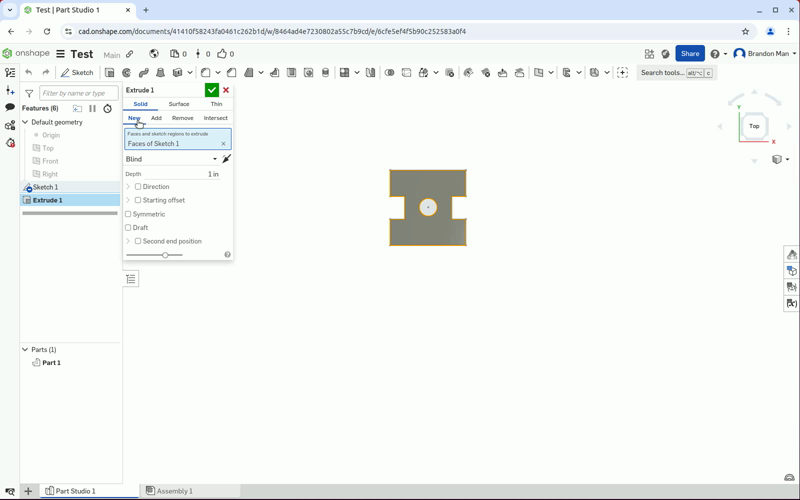
key(tab, 4)
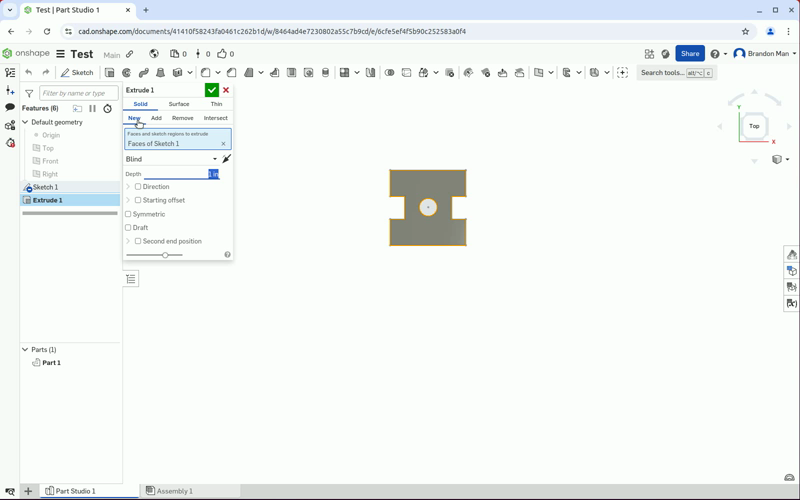
text(3.851)
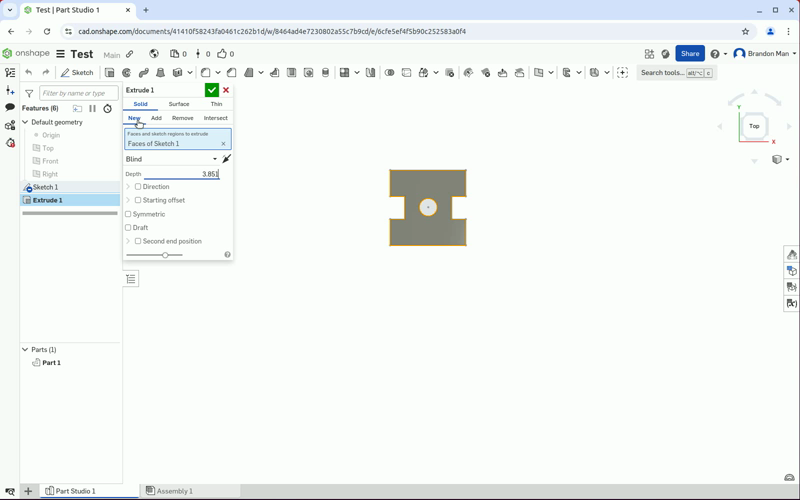
key(enter)
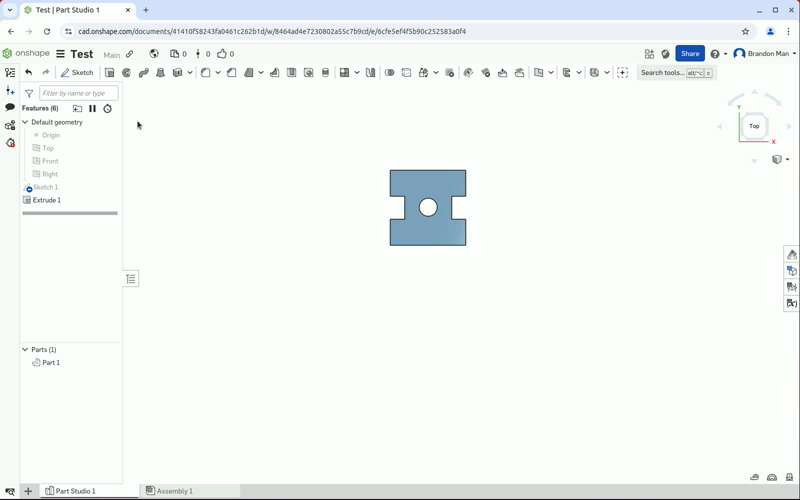
key(shift+h)
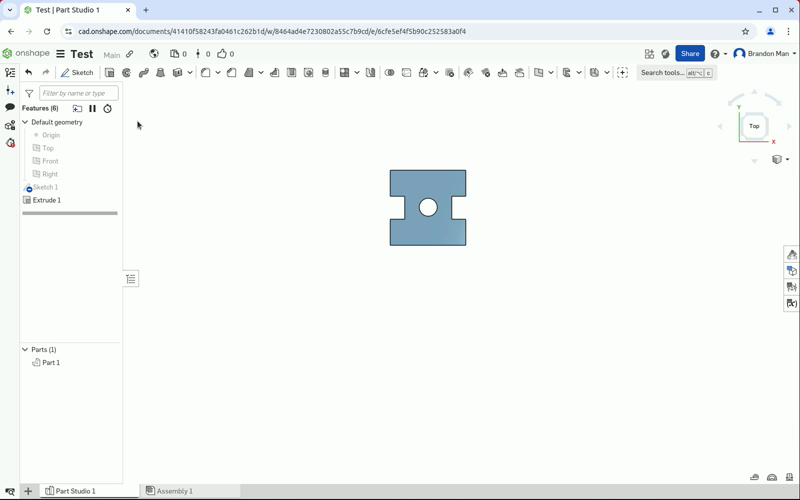
key(shift+h)
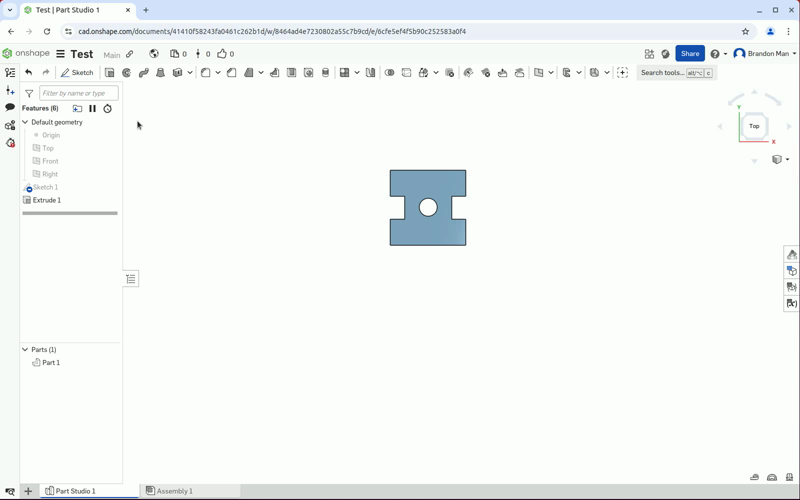
mouse_move(73, 189)
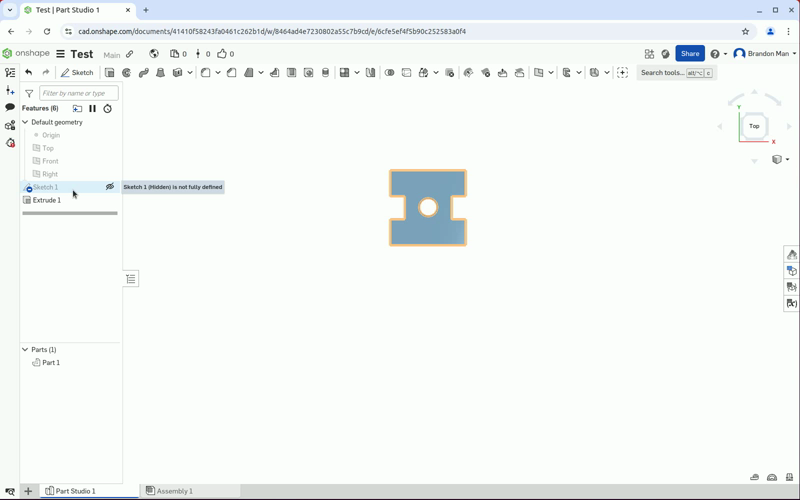
click(73, 189)
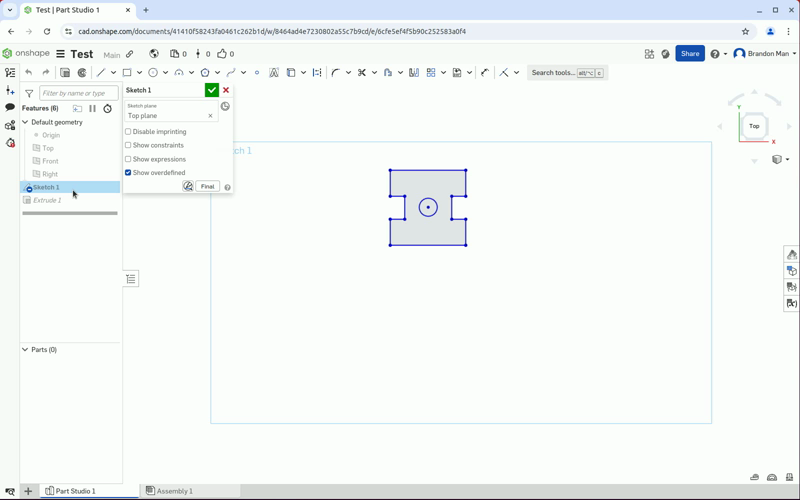
mouse_move(229, 92)
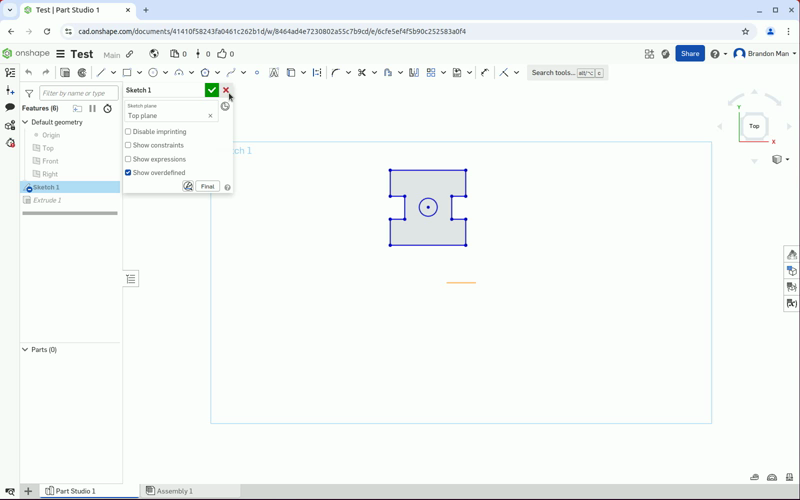
click(229, 92)
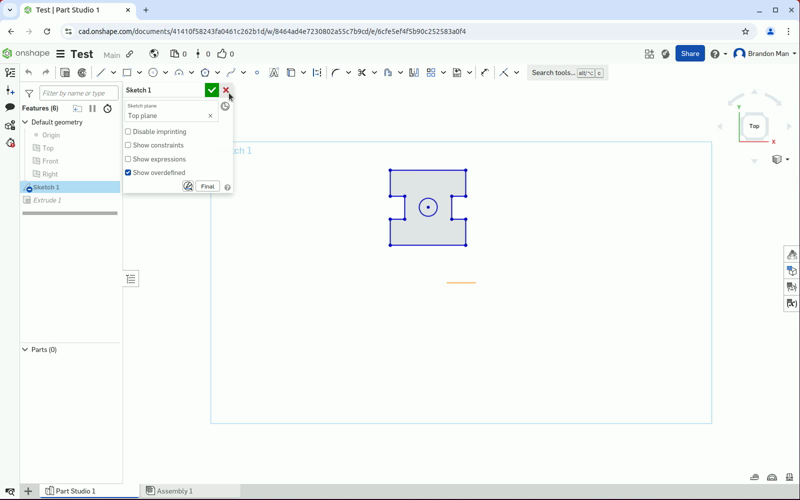
key(shift+s)
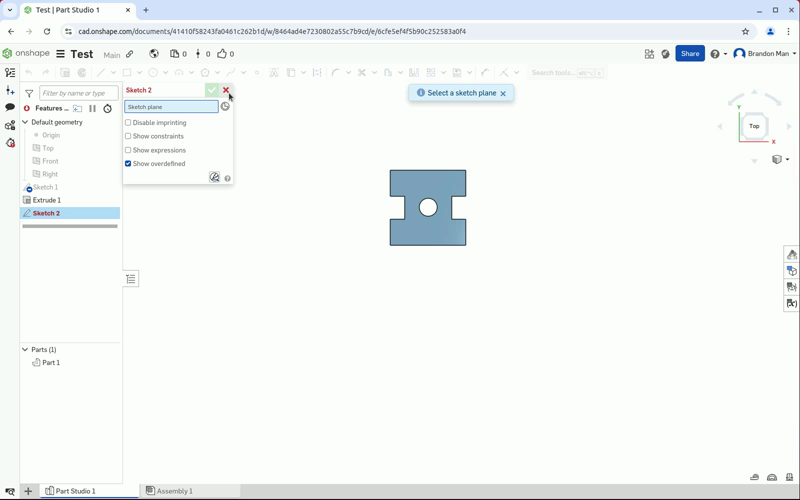
mouse_move(73, 150)
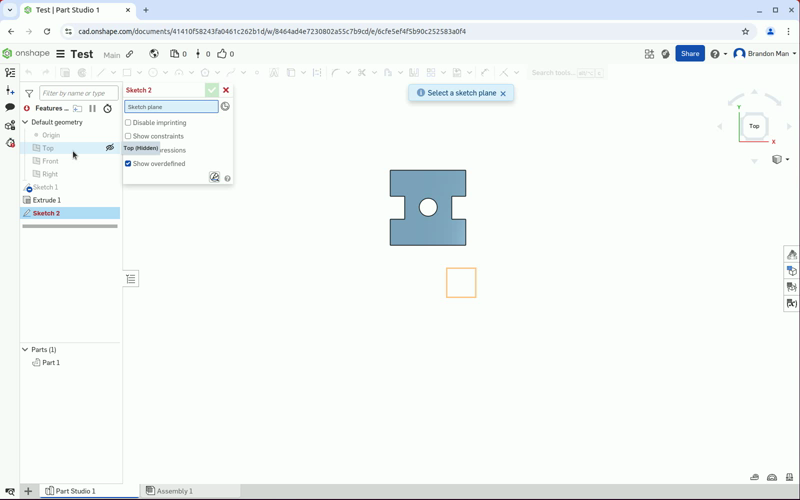
click(73, 150)
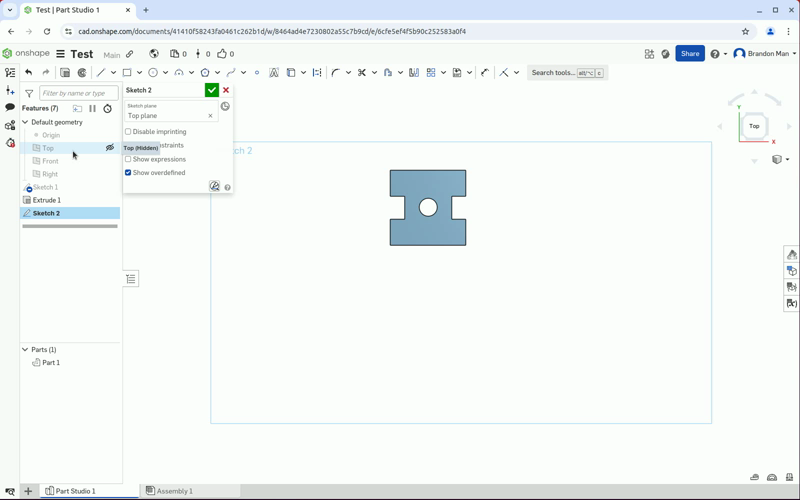
mouse_move(73, 352)
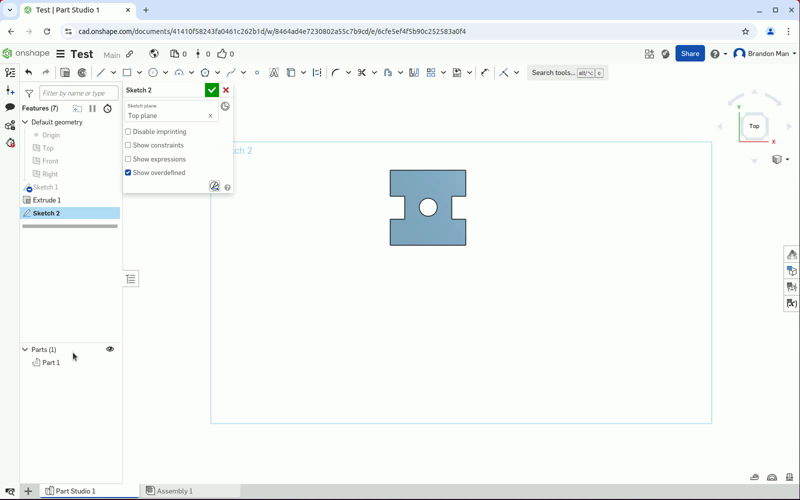
key(y)
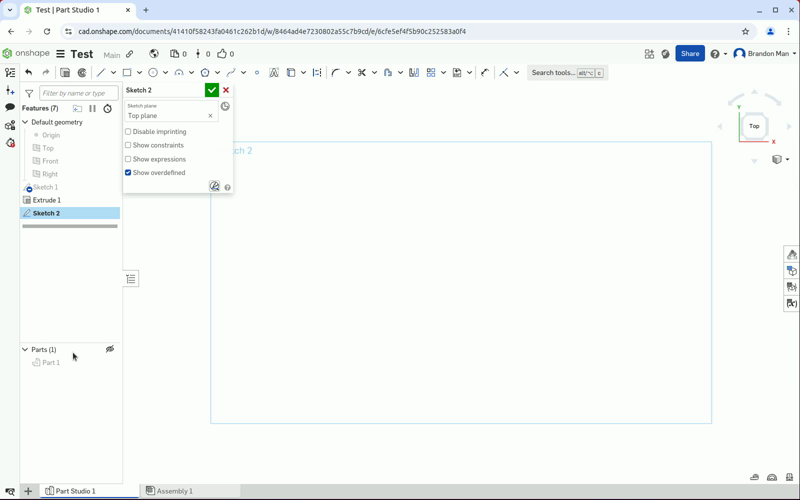
key(l)
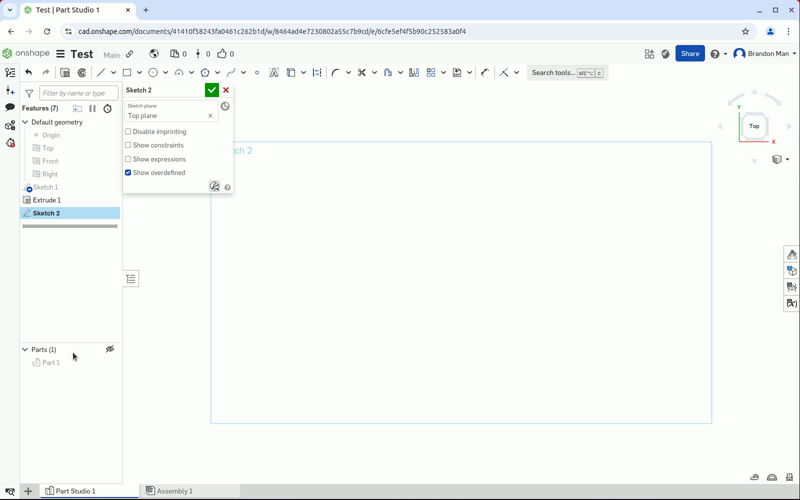
key_down(shift)
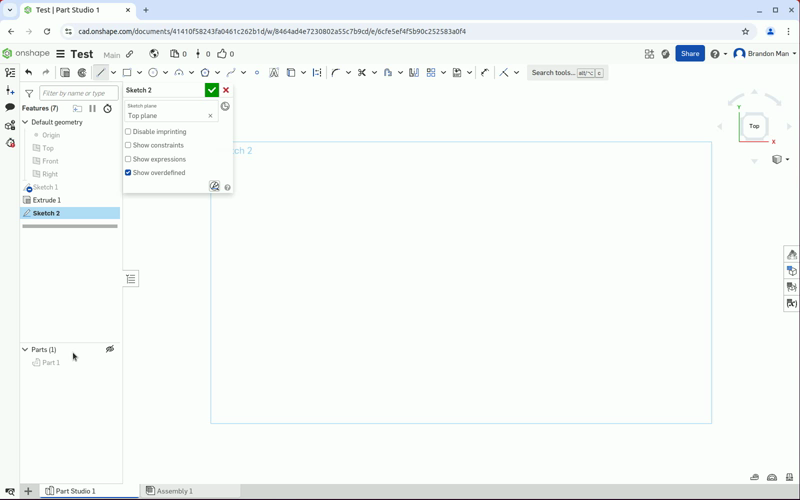
mouse_move(390, 282)
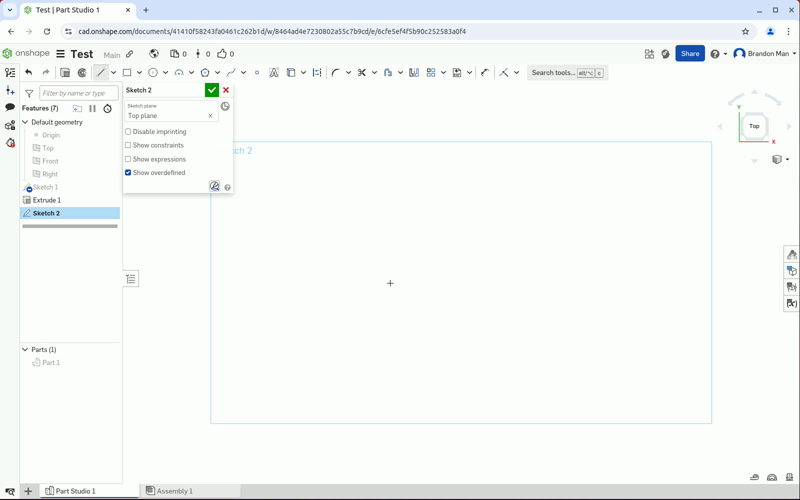
click(390, 282)
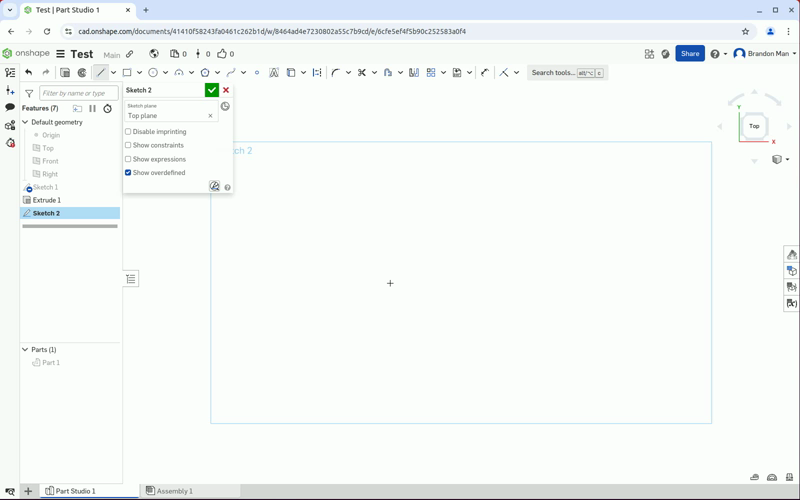
key_up(shift)
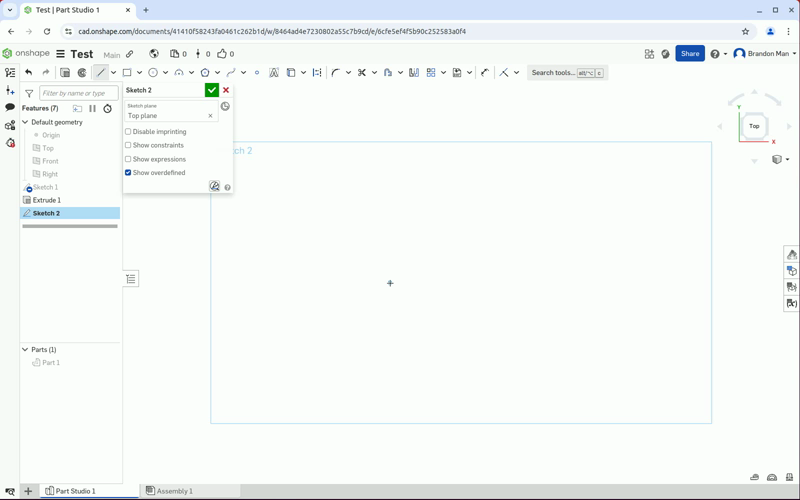
key_down(shift)
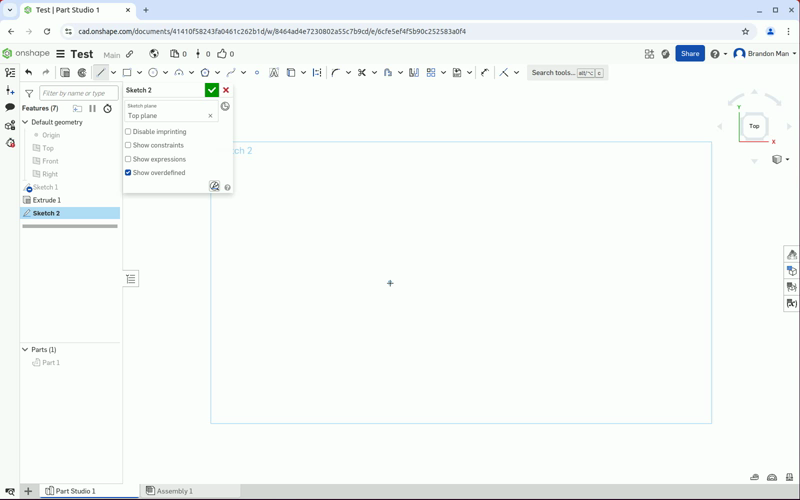
mouse_move(465, 282)
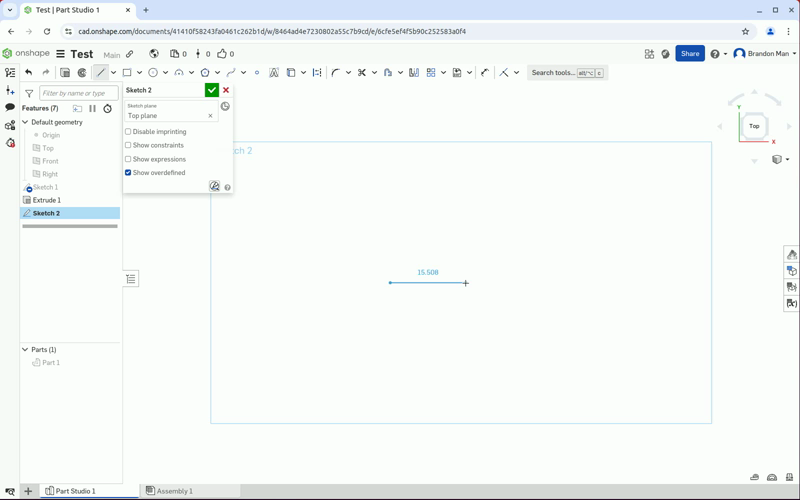
click(465, 282)
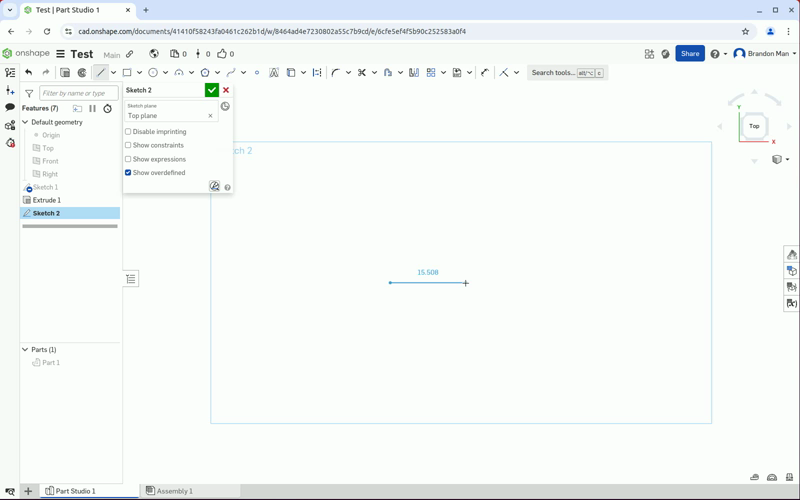
key_up(shift)
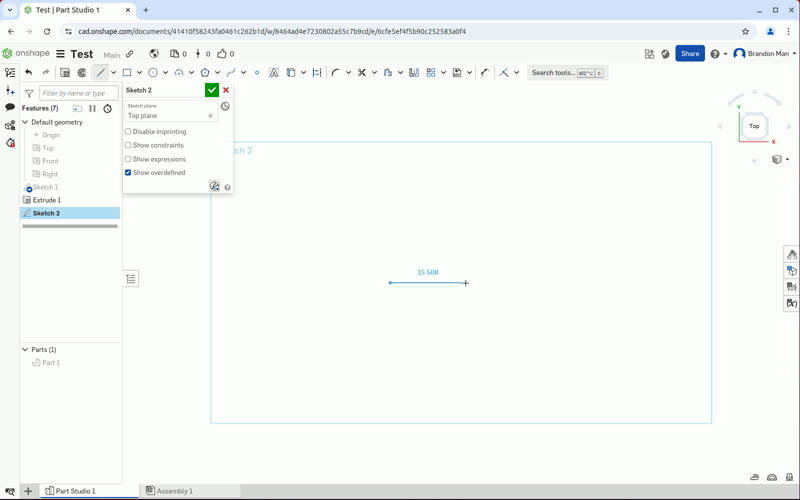
key_down(shift)
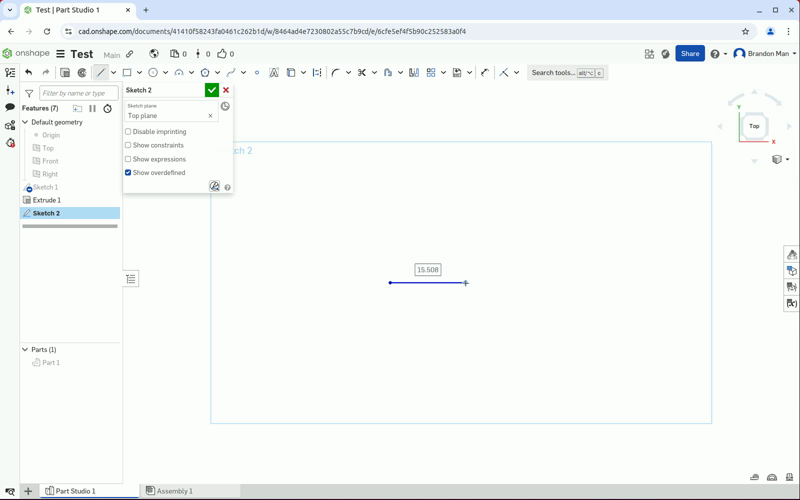
mouse_move(495, 282)
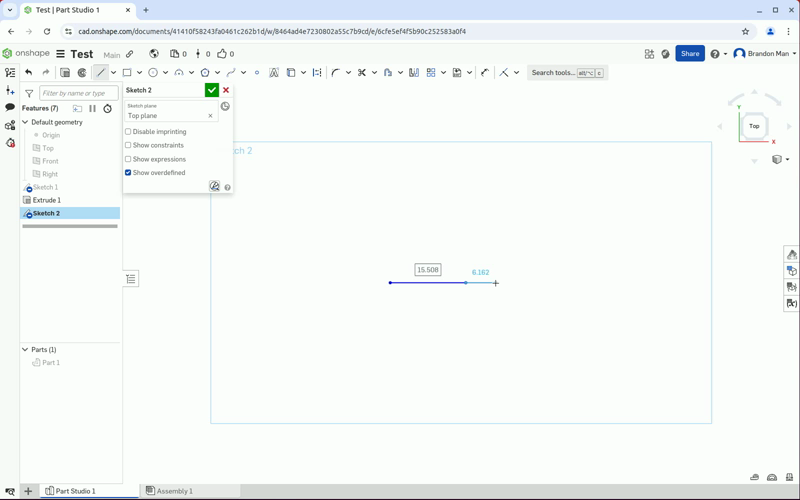
mouse_move(465, 244)
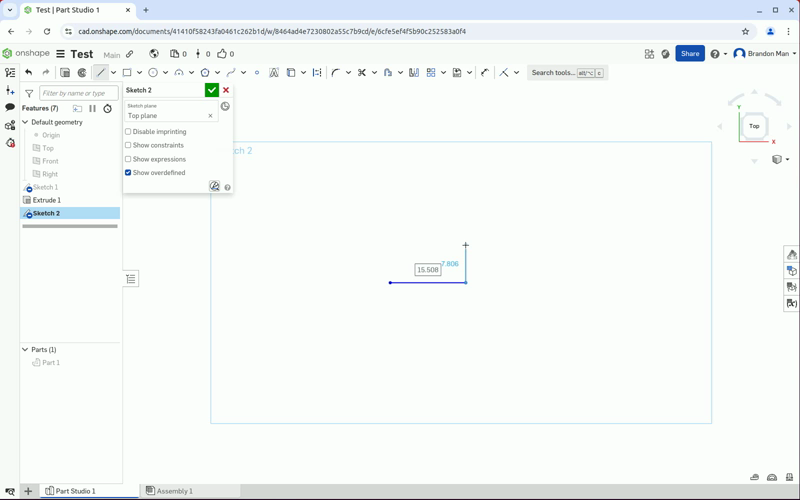
click(465, 244)
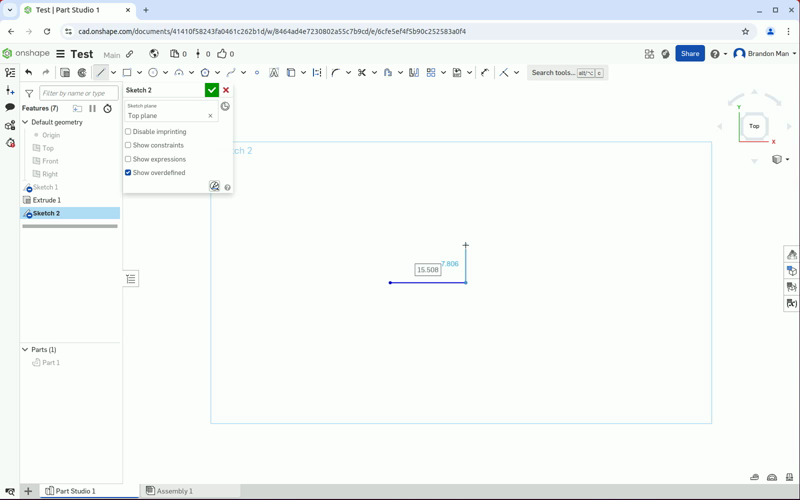
key_up(shift)
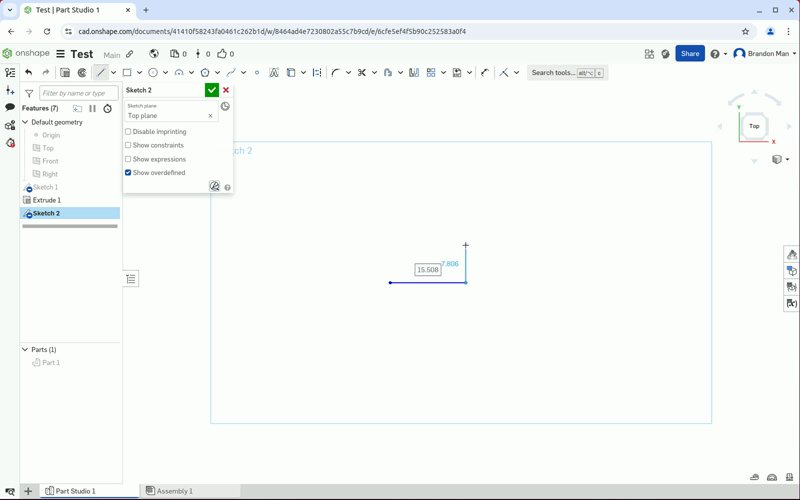
key_down(shift)
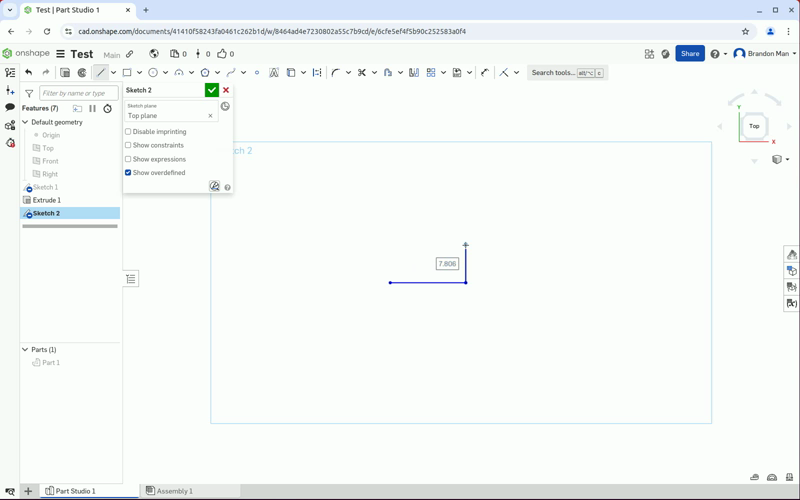
mouse_move(390, 244)
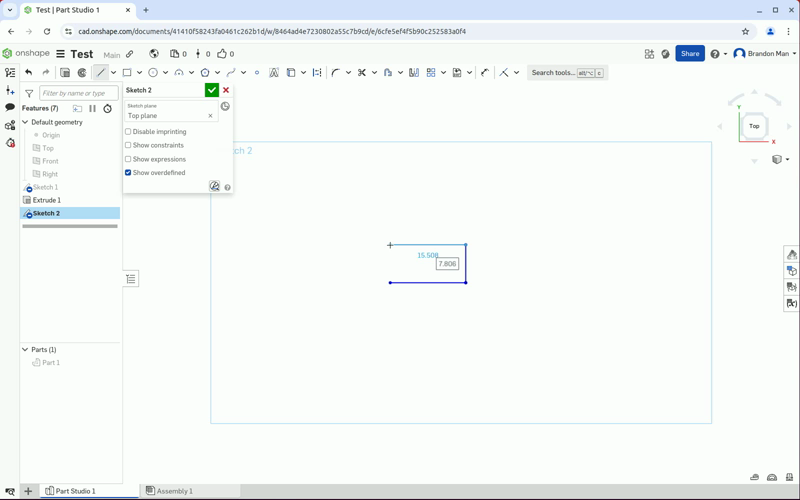
click(390, 244)
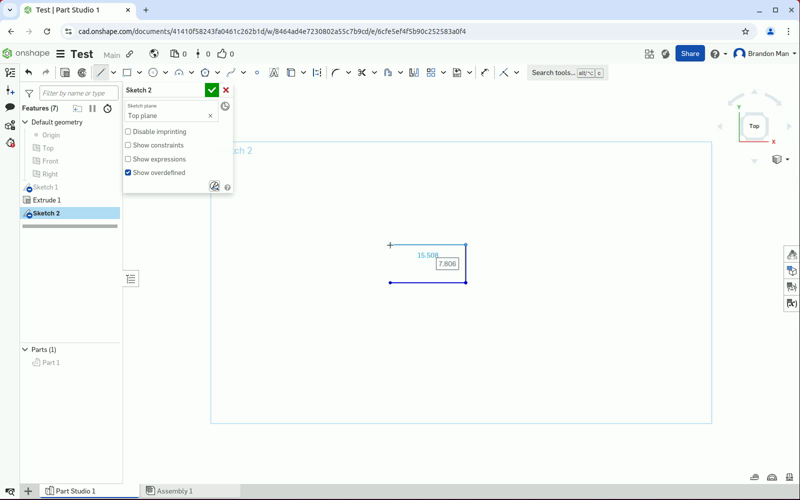
key_up(shift)
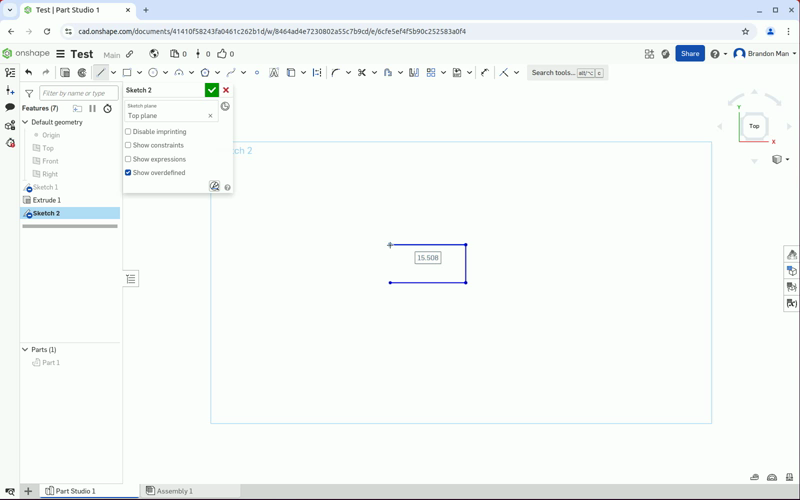
mouse_move(420, 244)
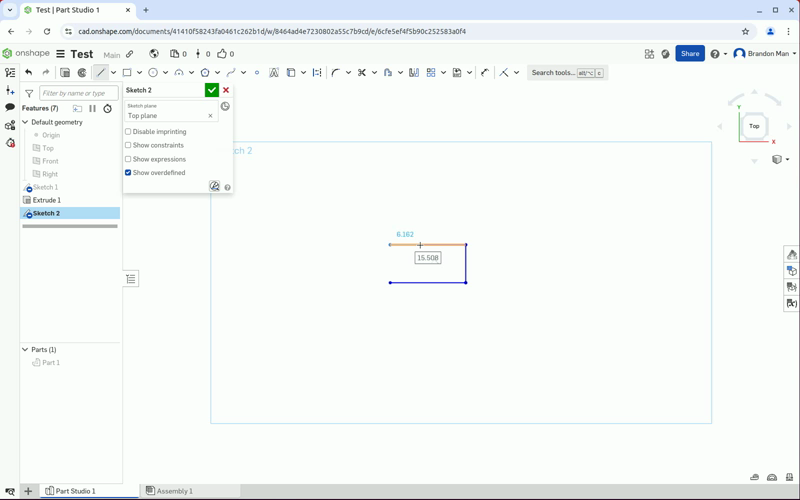
key_down(shift)
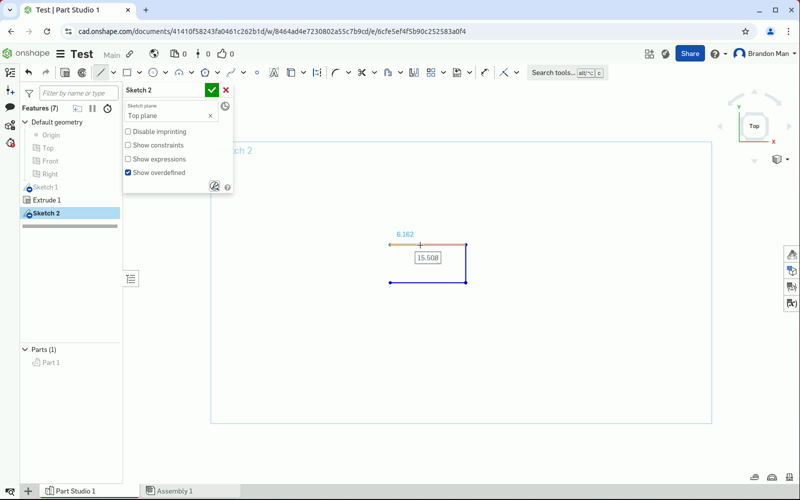
mouse_move(390, 282)
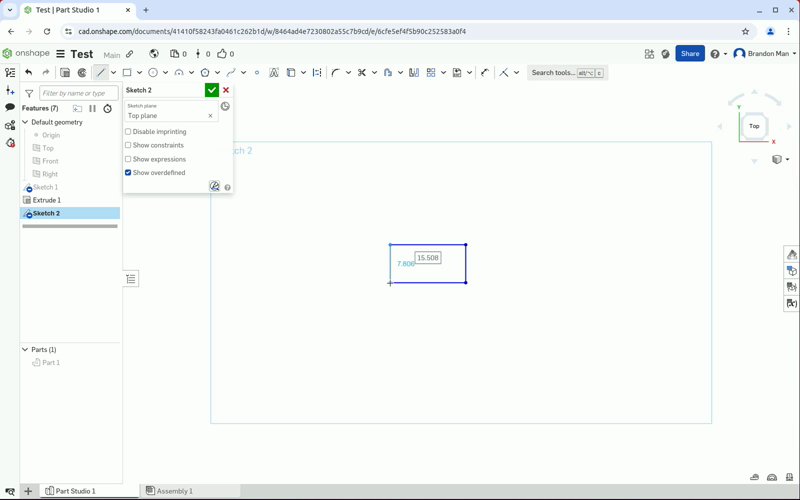
key_up(shift)
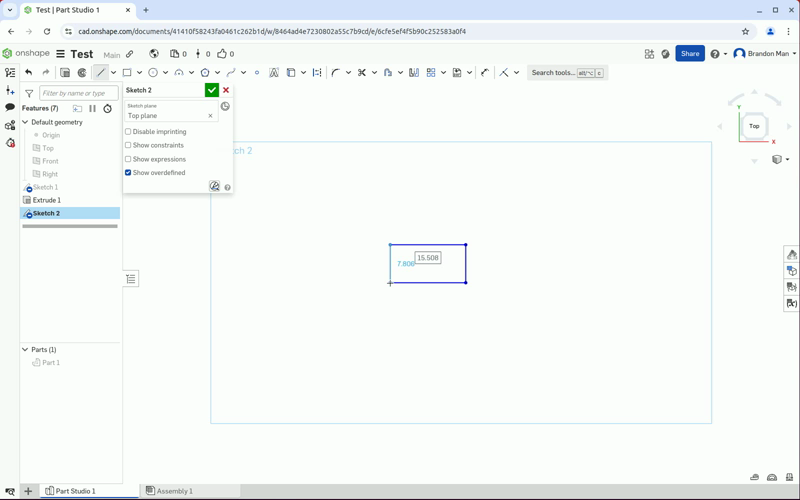
click(390, 282)
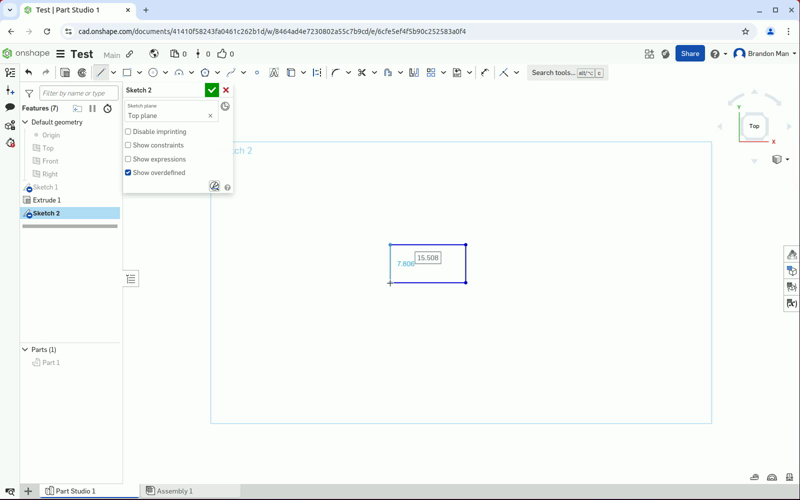
key(esc)
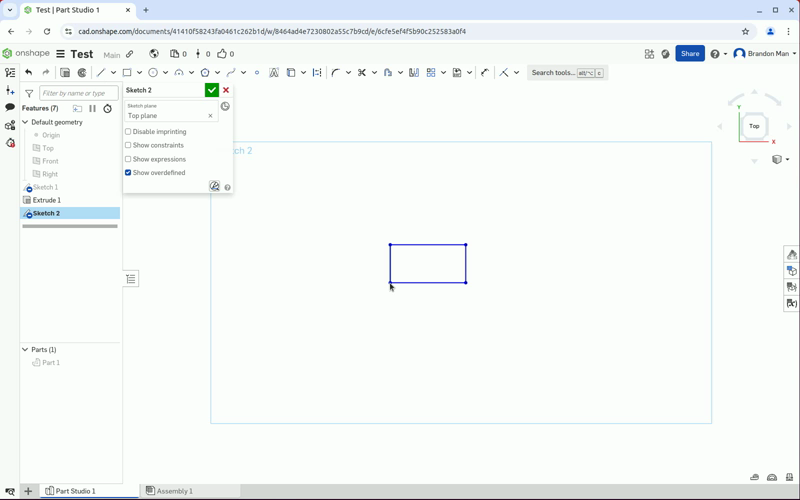
key(c)
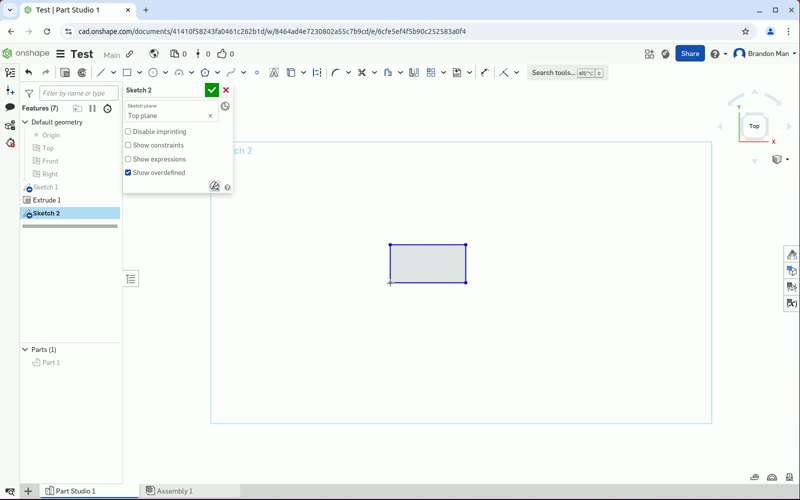
key_down(shift)
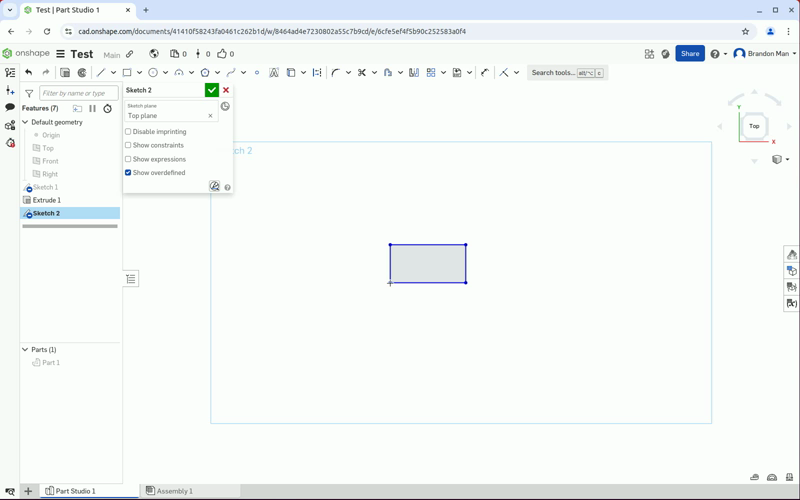
mouse_move(428, 264)
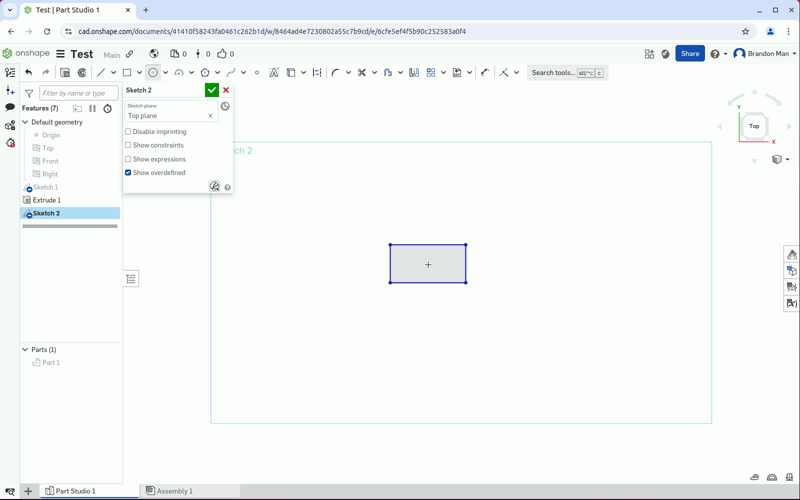
click(428, 264)
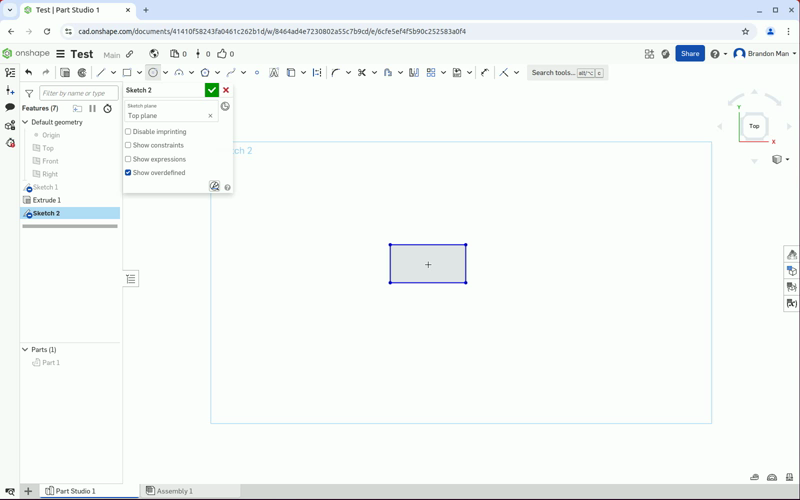
key_up(shift)
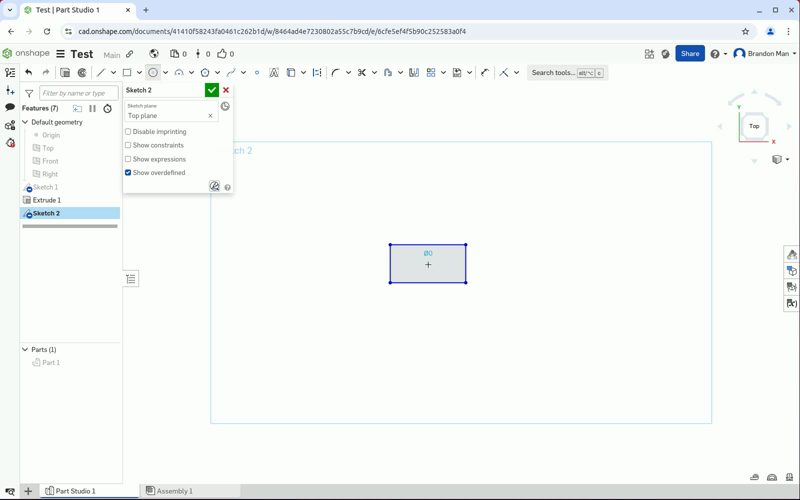
mouse_move(437, 264)
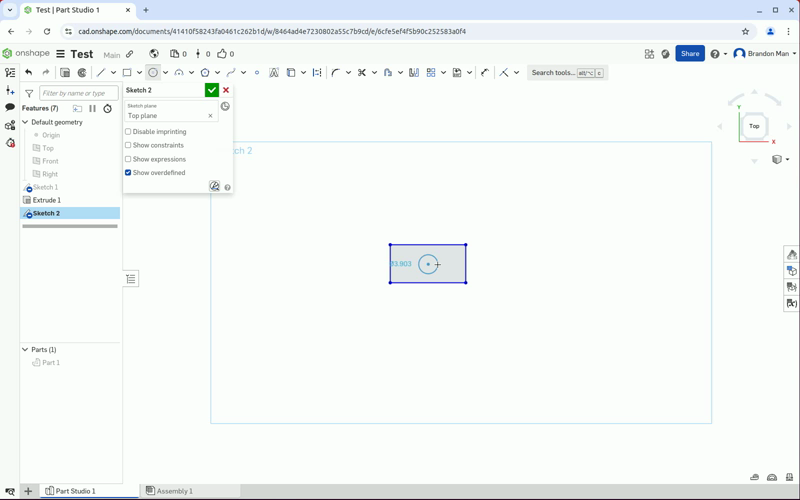
click(437, 264)
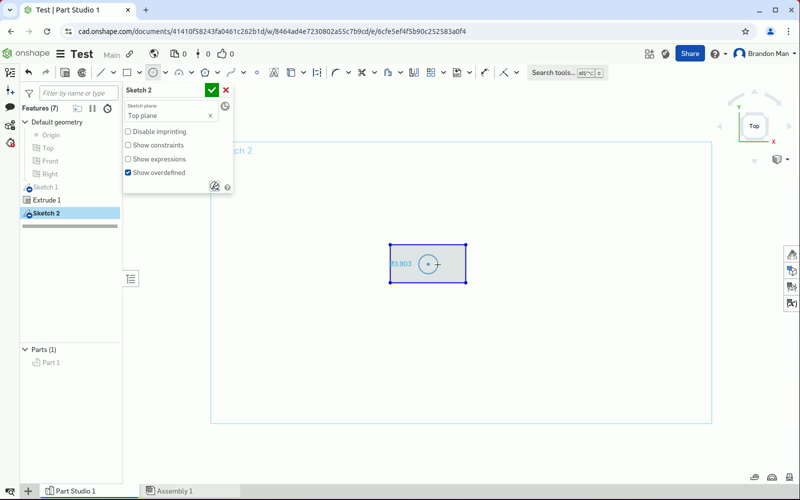
key(esc)
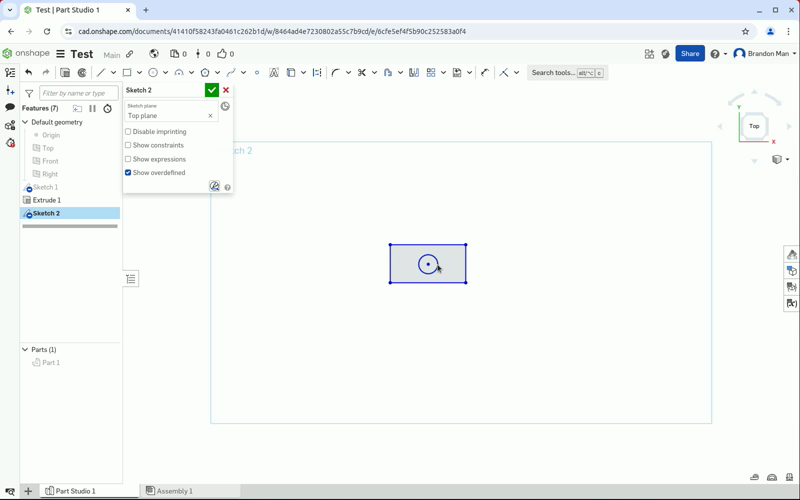
mouse_move(453, 262)
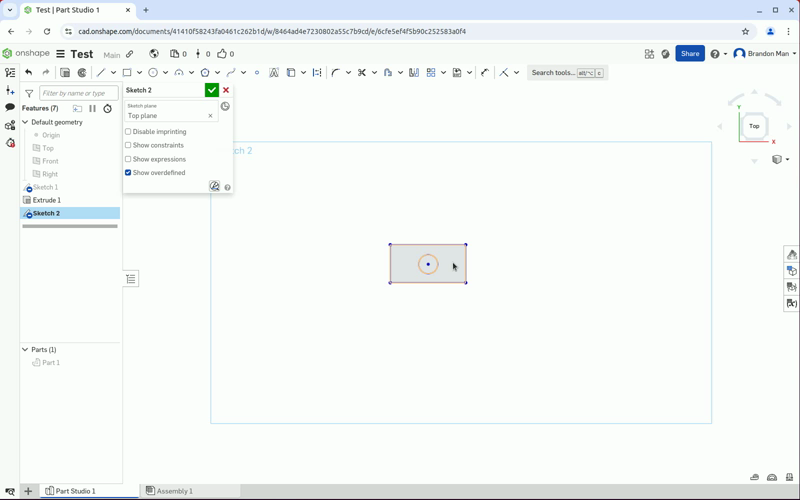
click(453, 262)
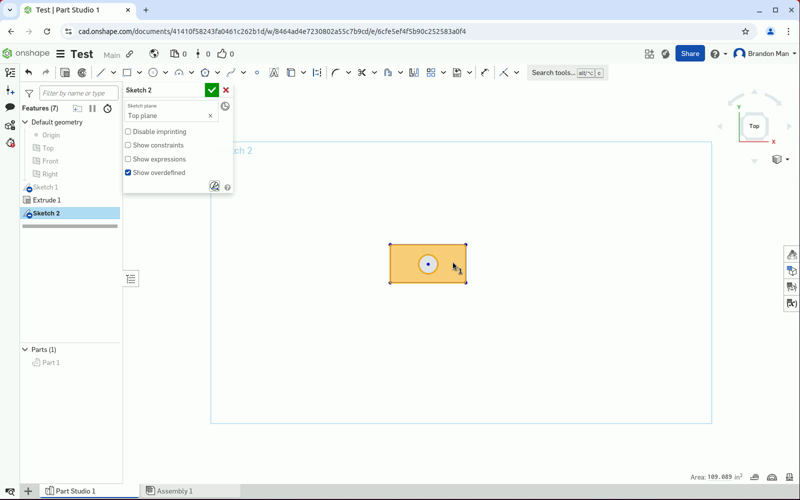
mouse_move(73, 352)
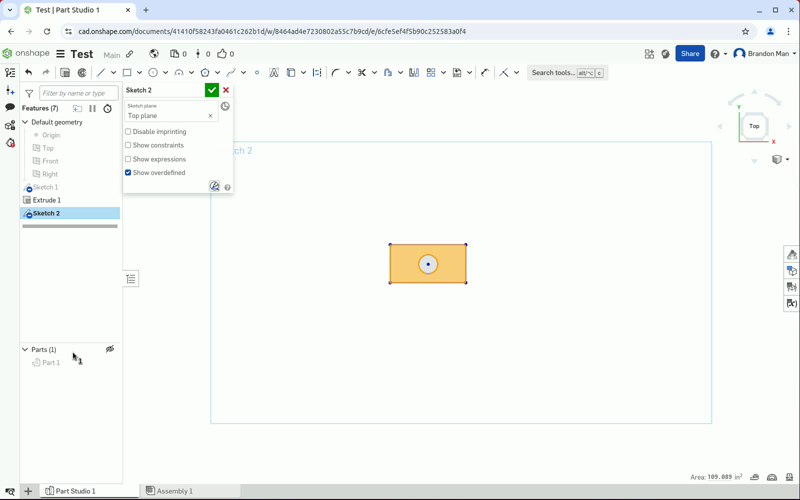
key(shift+y)
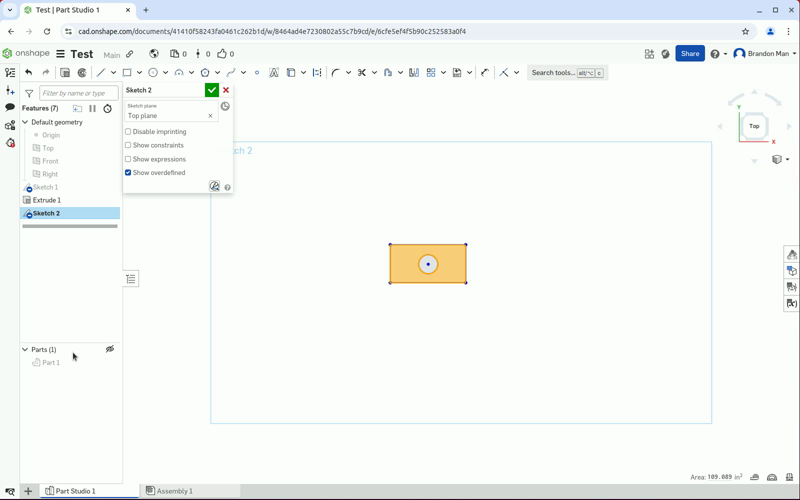
key(shift+e)
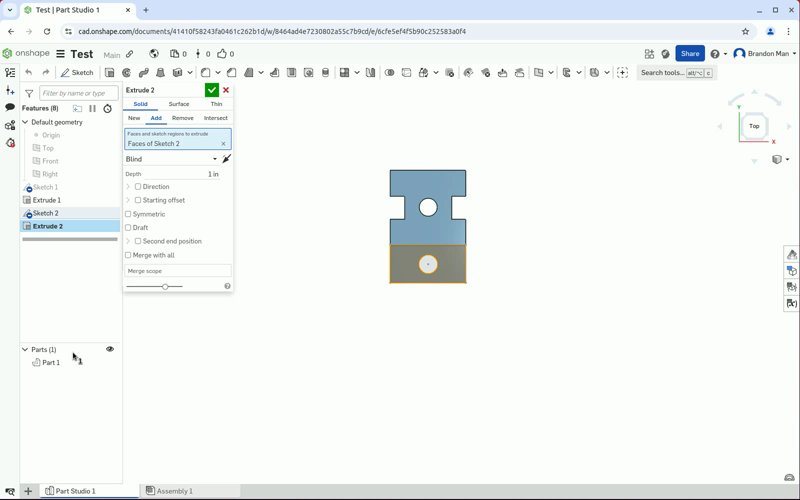
mouse_move(143, 106)
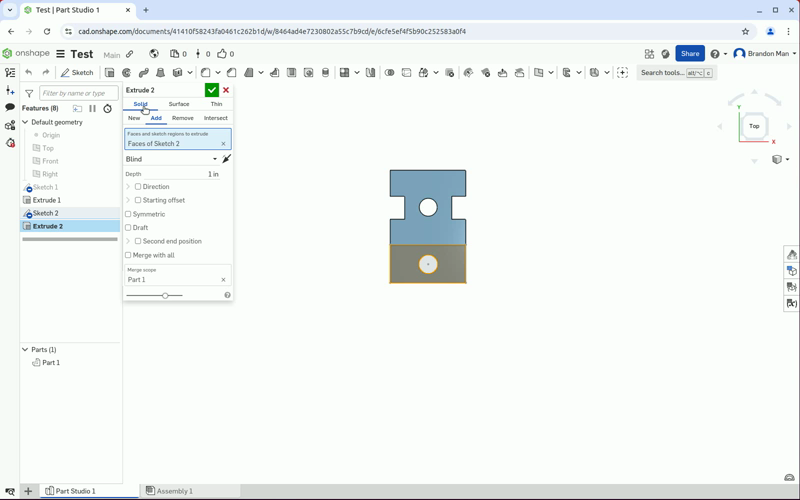
click(143, 106)
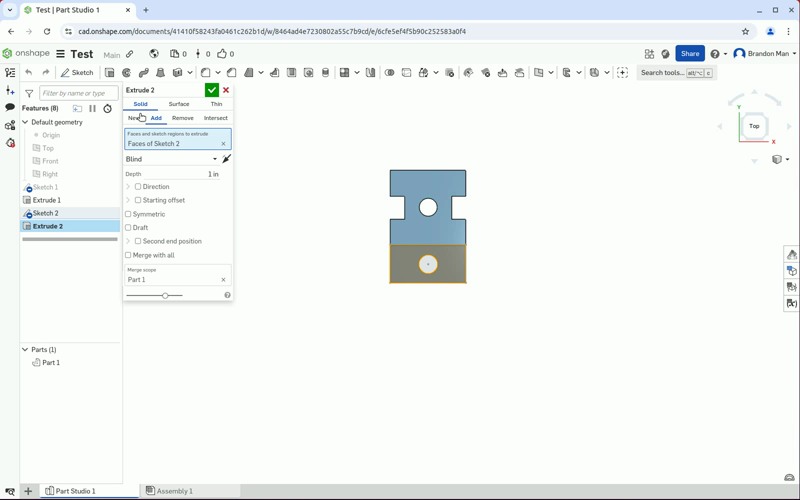
mouse_move(137, 120)
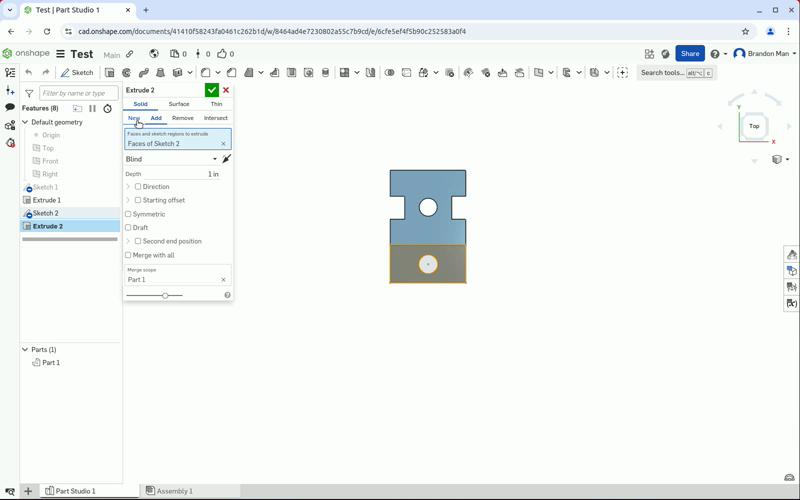
click(137, 120)
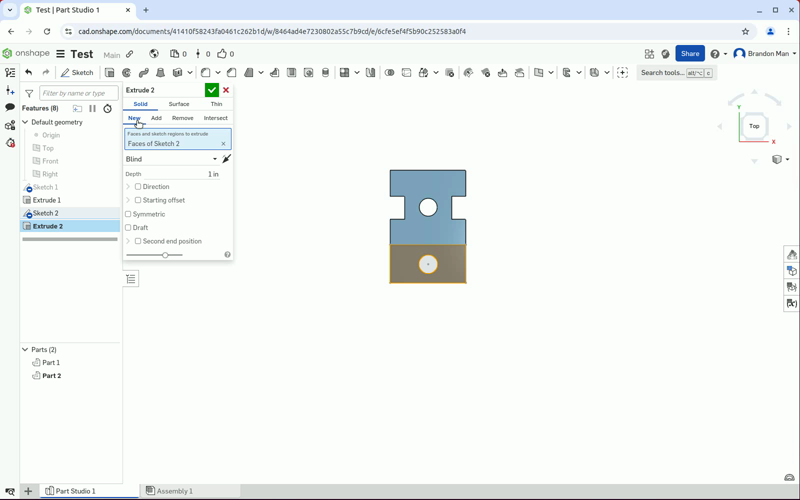
key(tab, 4)
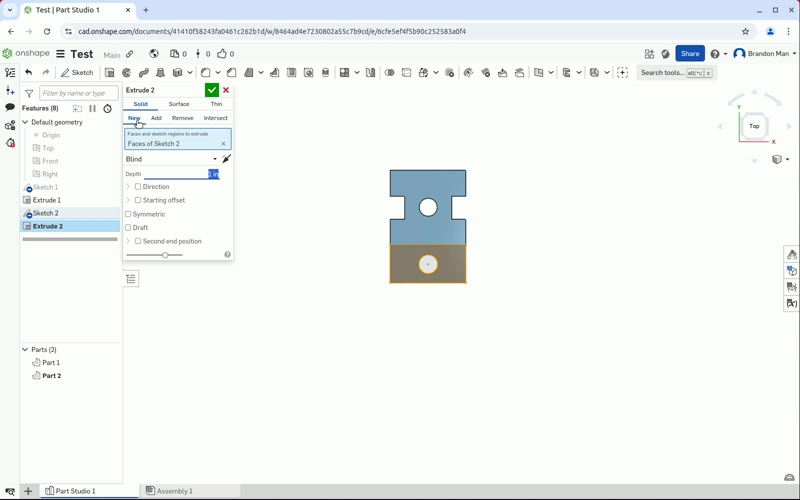
text(3.851)
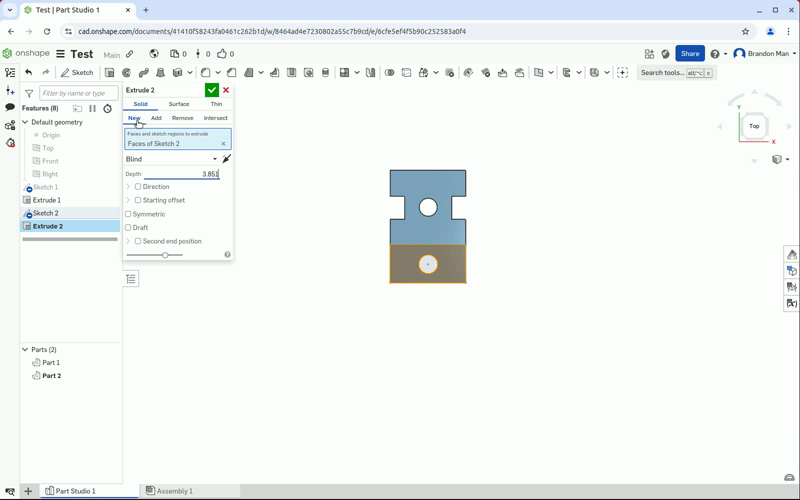
key(enter)
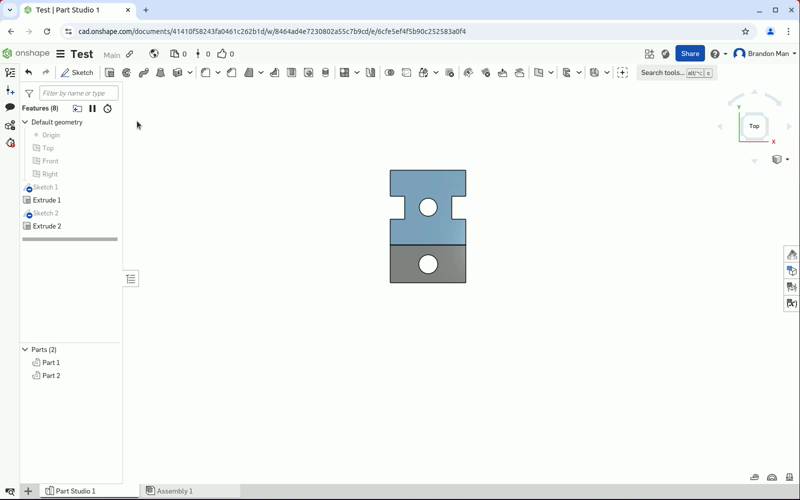
key(shift+h)
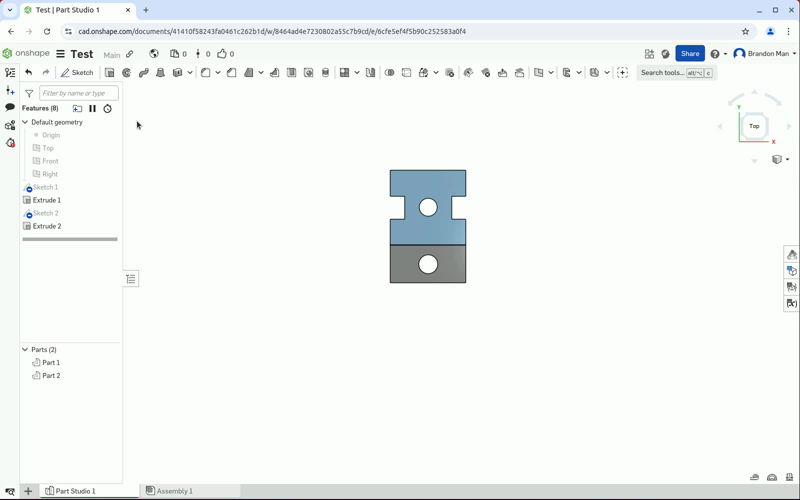
key(shift+h)
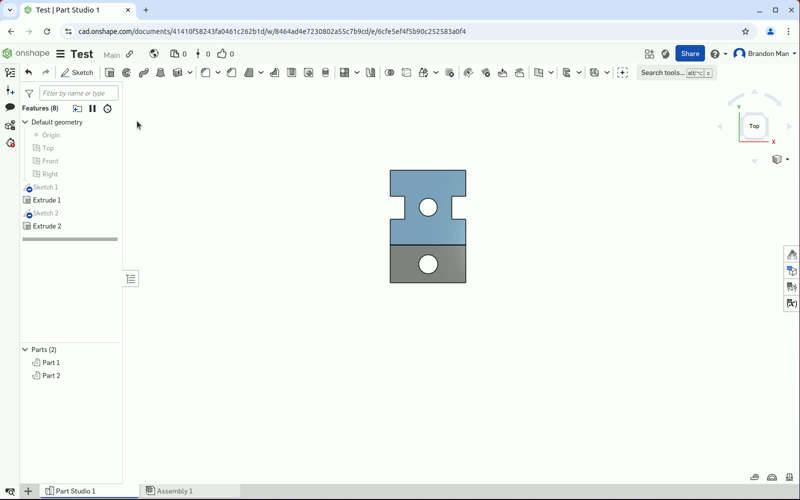
mouse_move(73, 189)
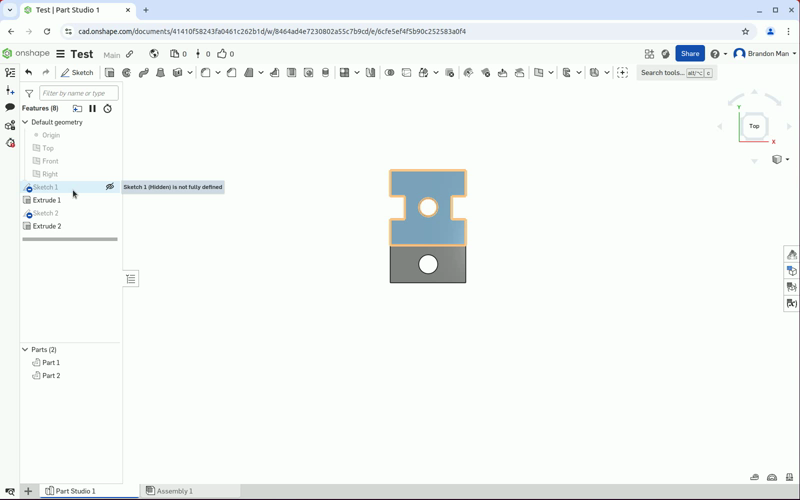
click(73, 189)
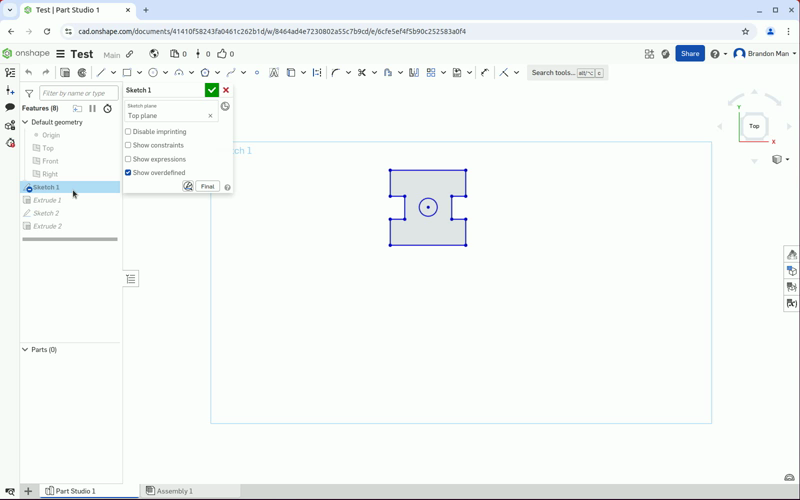
mouse_move(229, 92)
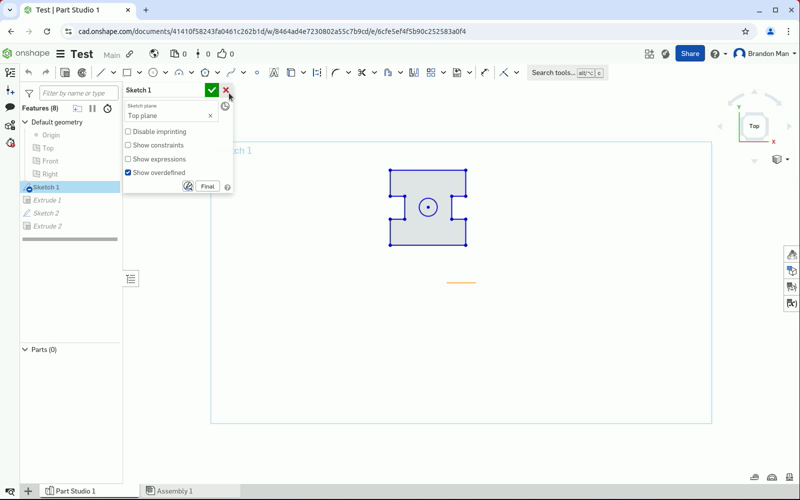
click(229, 92)
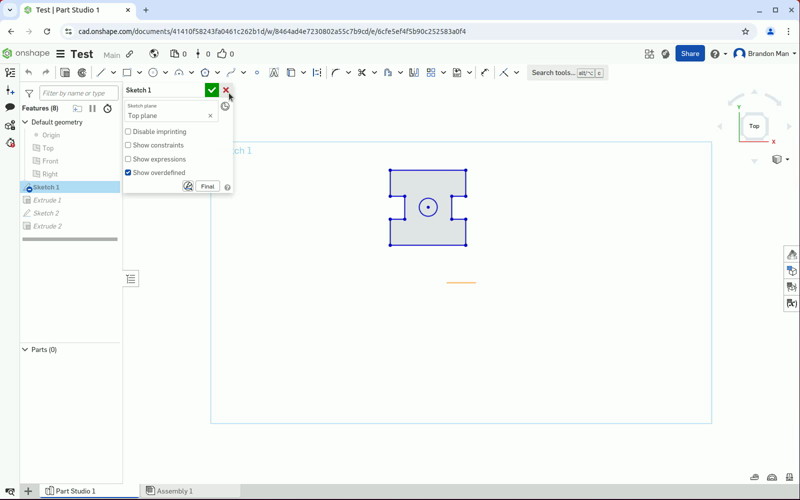
key(shift+s)
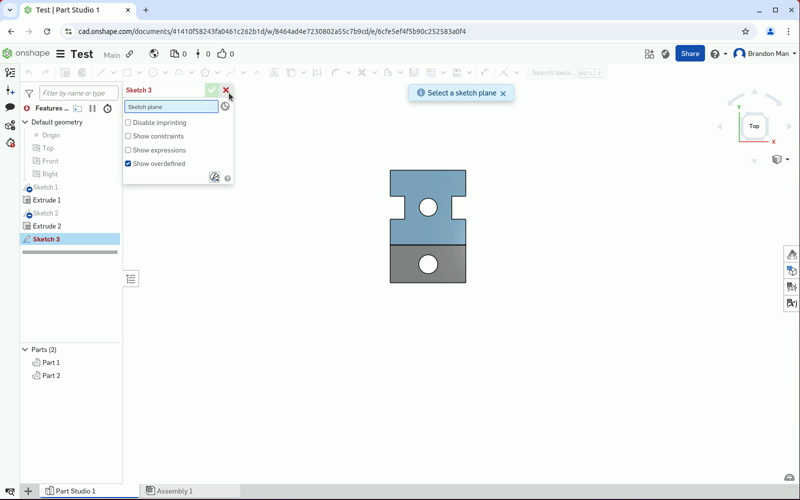
mouse_move(73, 150)
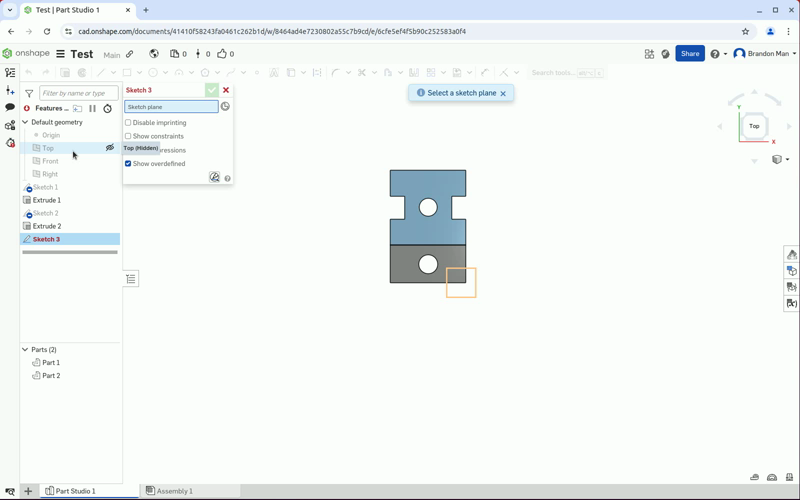
click(73, 150)
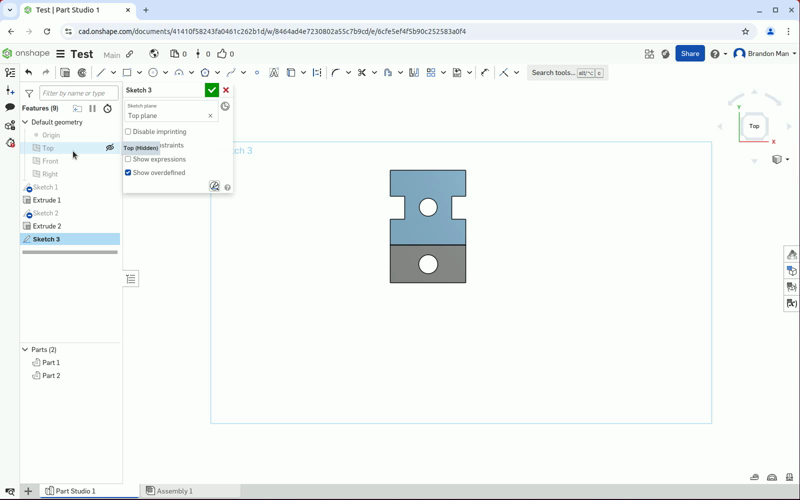
mouse_move(73, 352)
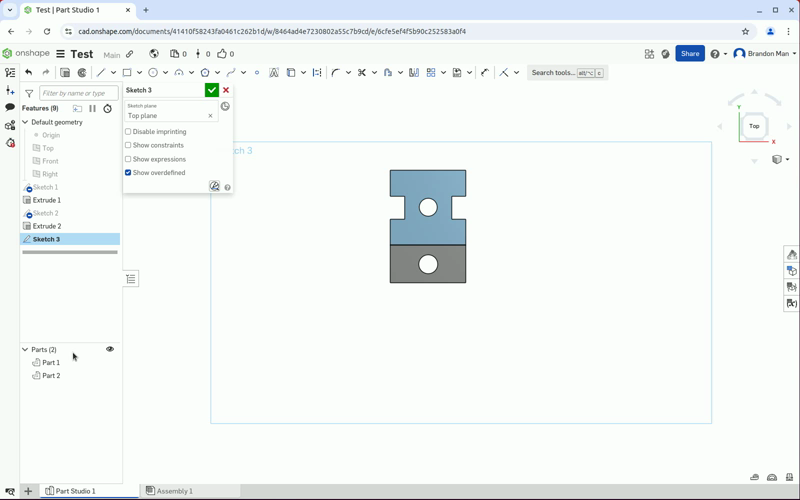
key(y)
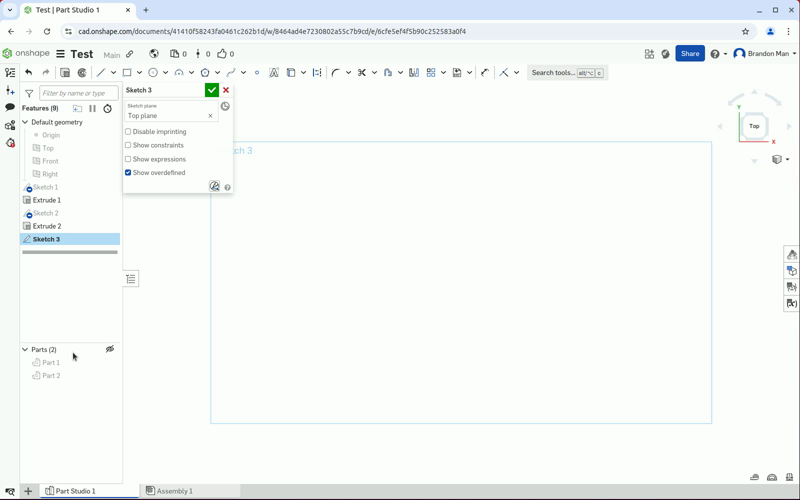
key(l)
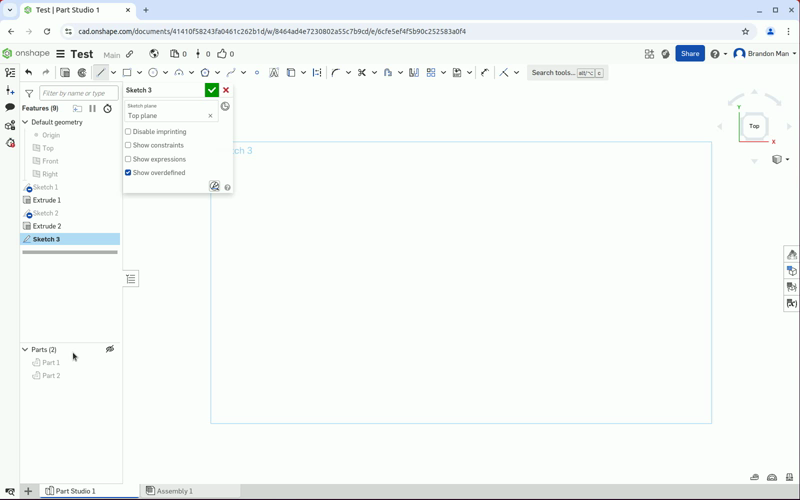
key_down(shift)
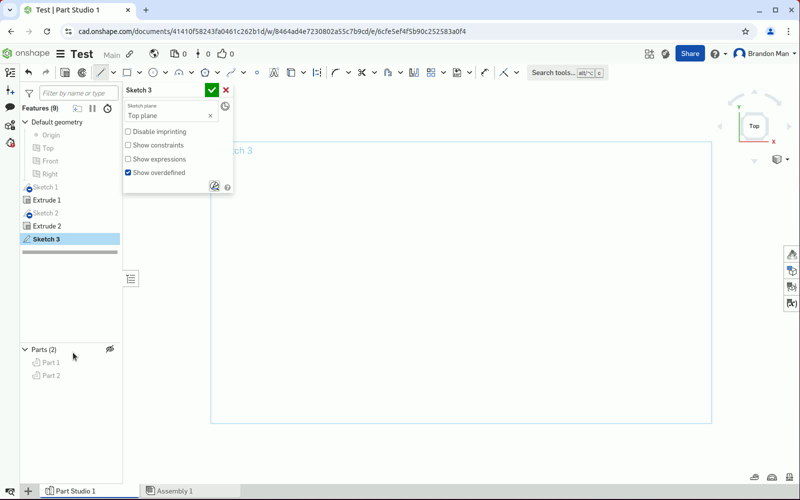
mouse_move(390, 218)
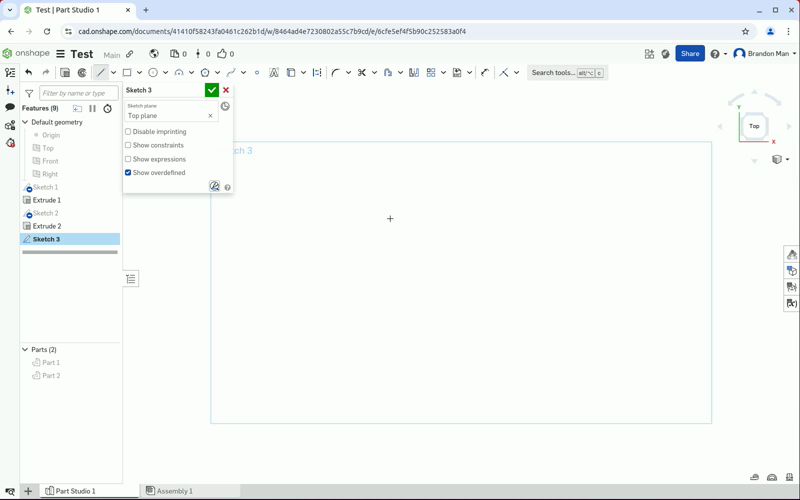
click(390, 218)
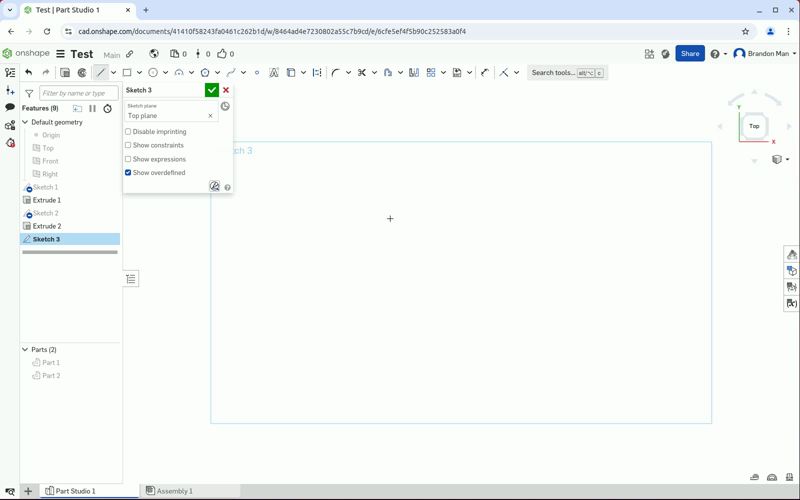
key_up(shift)
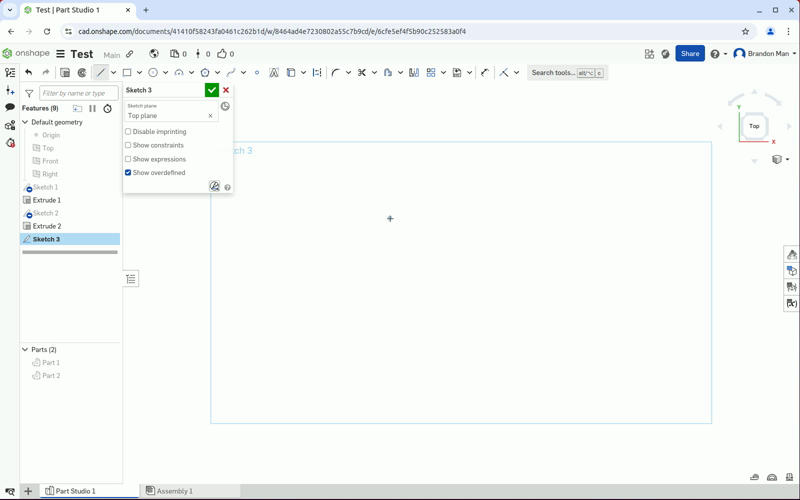
key_down(shift)
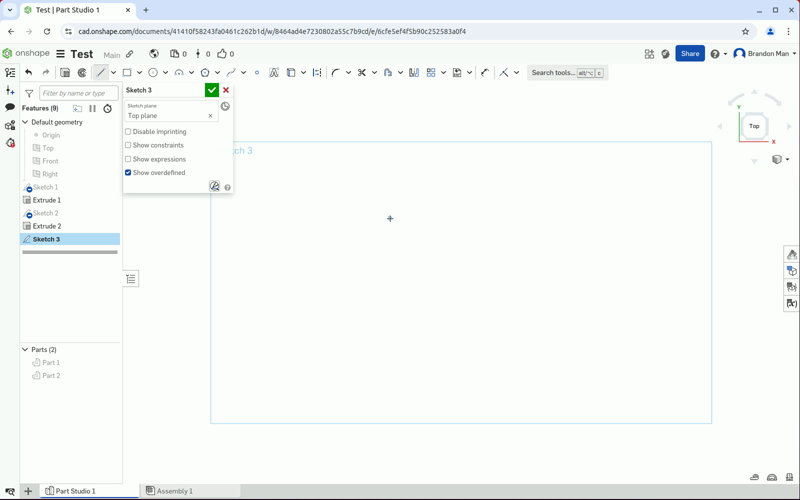
mouse_move(420, 218)
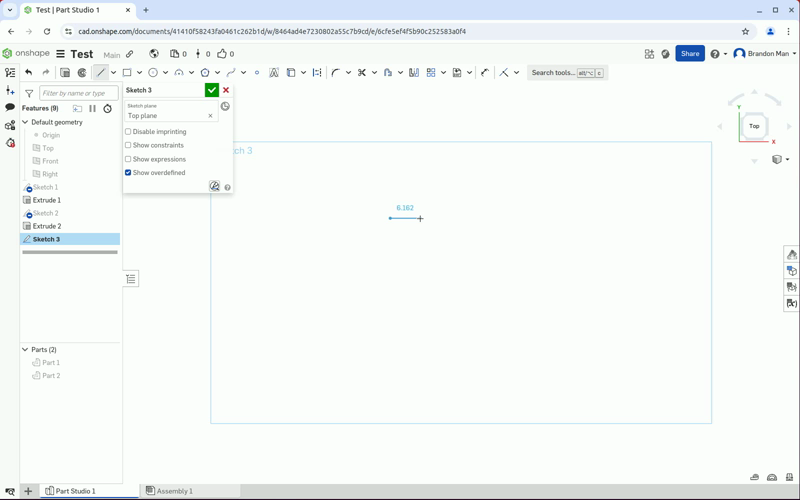
mouse_move(404, 218)
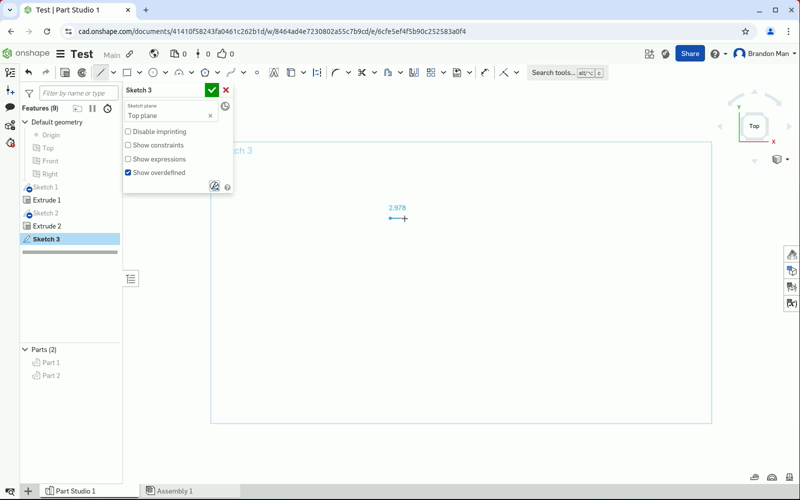
click(404, 218)
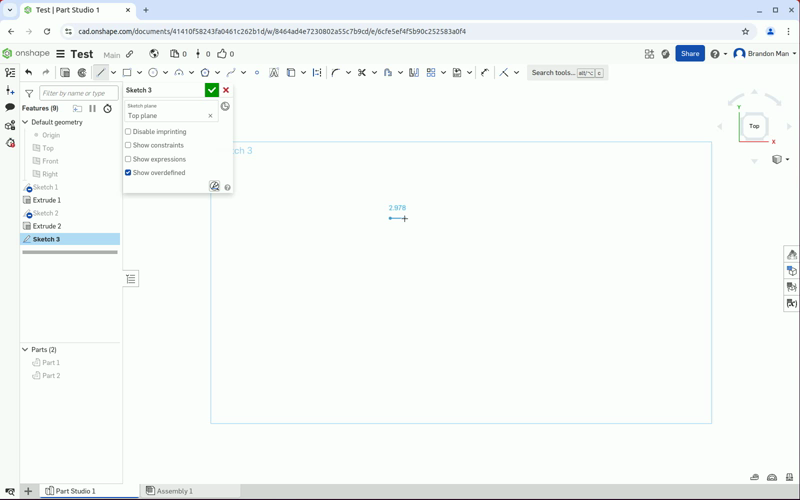
key_up(shift)
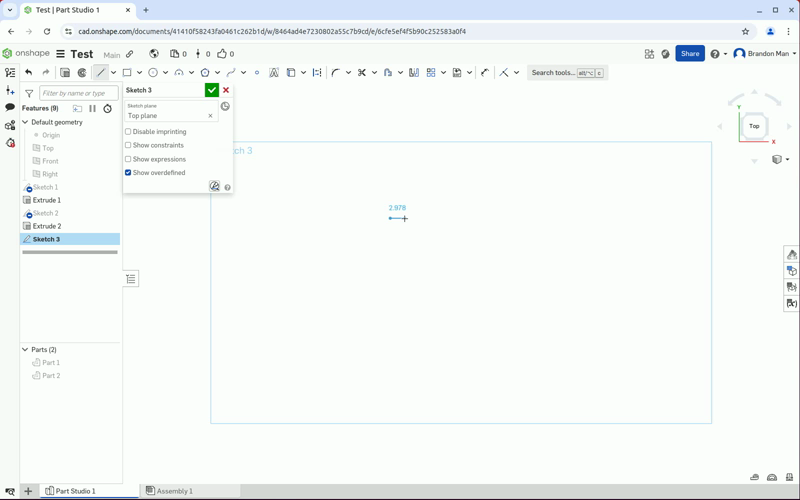
key_down(shift)
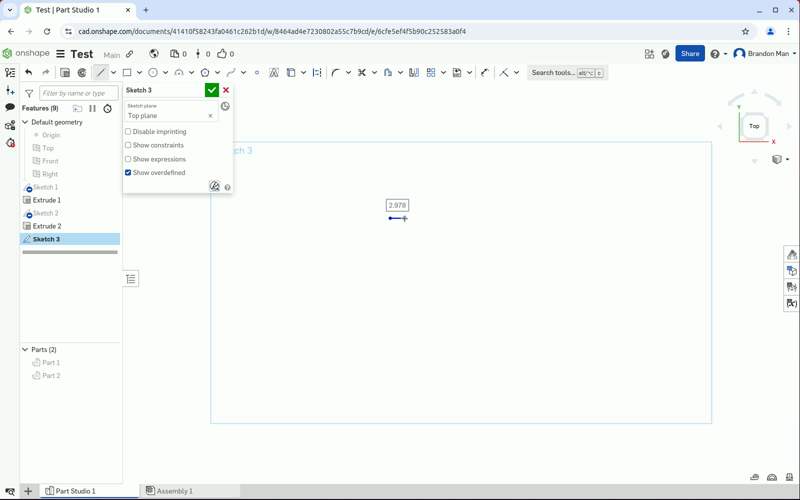
mouse_move(434, 218)
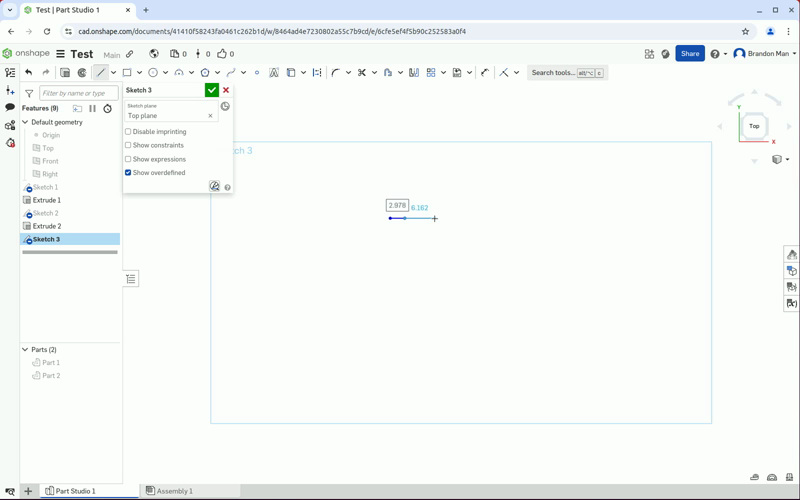
mouse_move(404, 195)
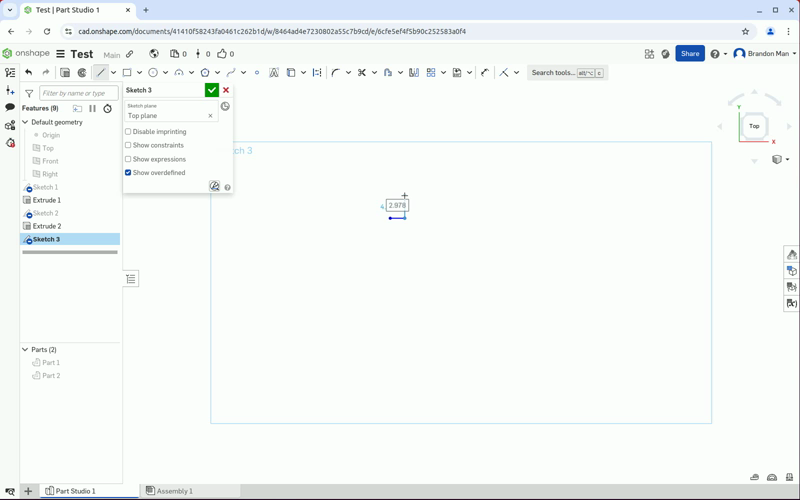
click(404, 195)
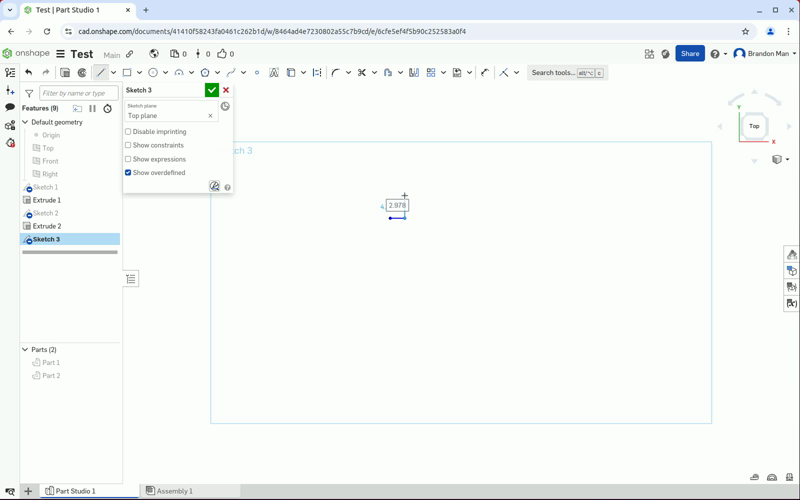
key_up(shift)
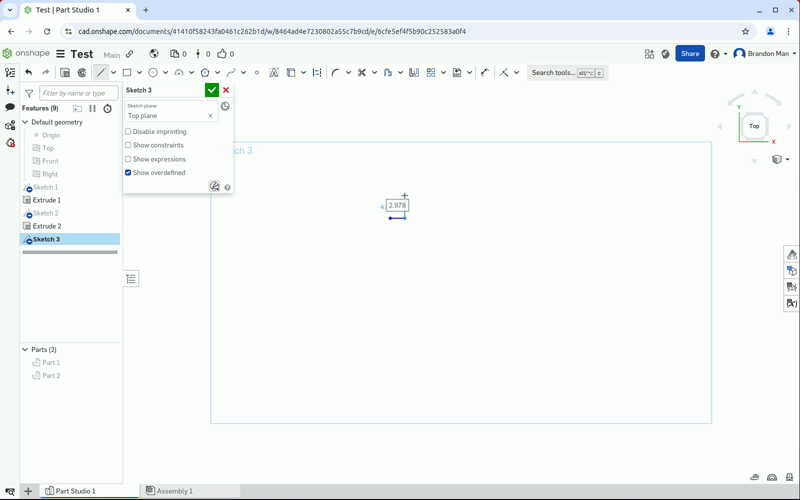
key_down(shift)
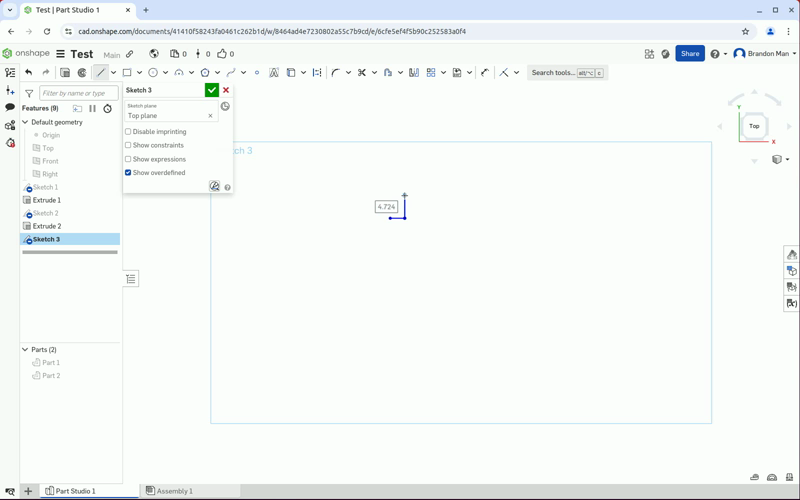
mouse_move(434, 195)
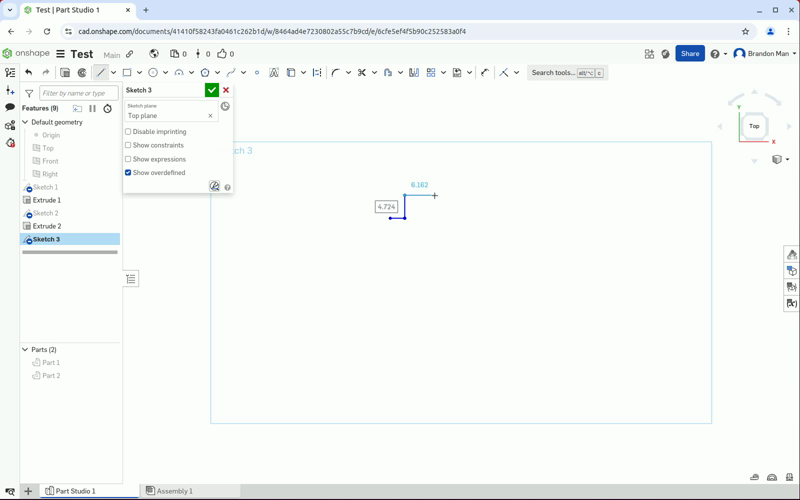
mouse_move(390, 195)
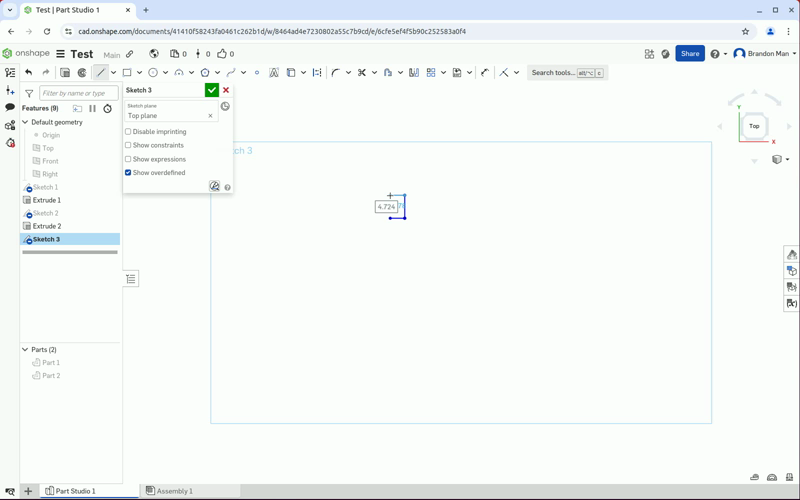
click(390, 195)
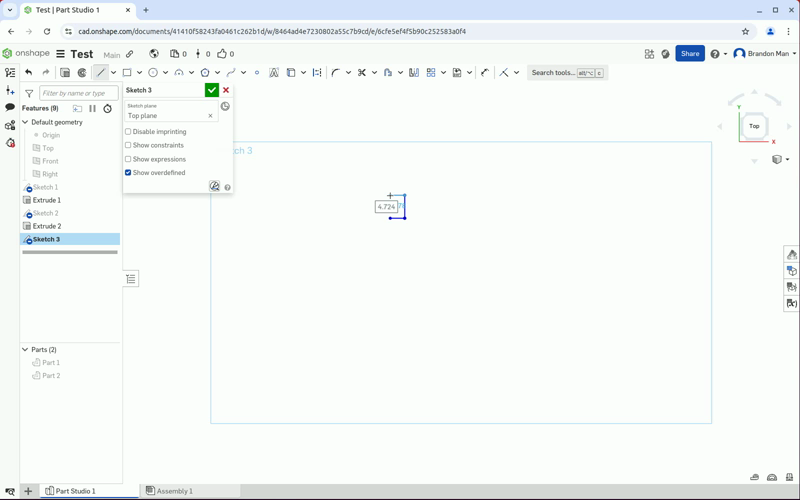
key_up(shift)
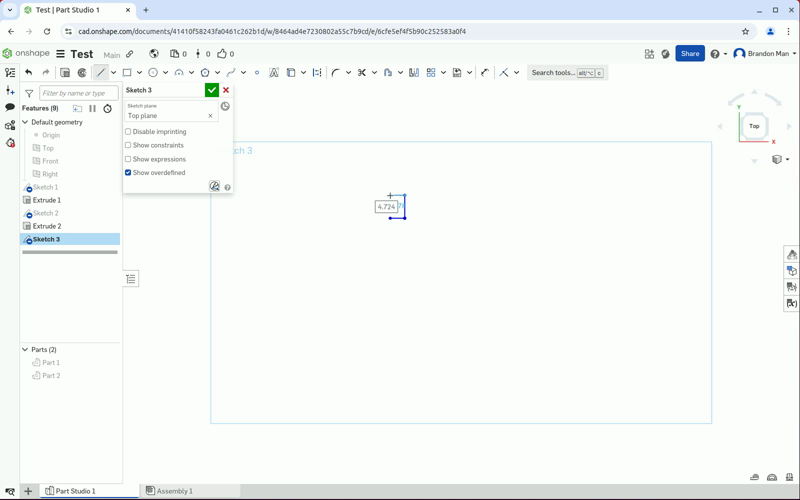
mouse_move(420, 195)
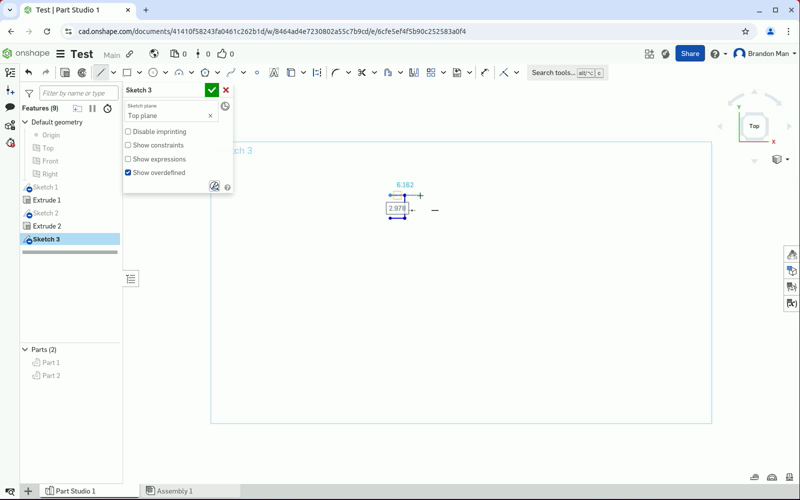
key_down(shift)
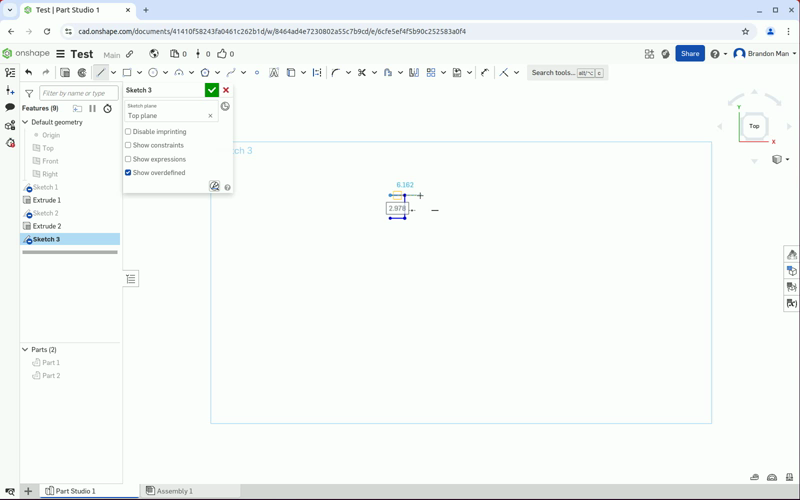
mouse_move(390, 218)
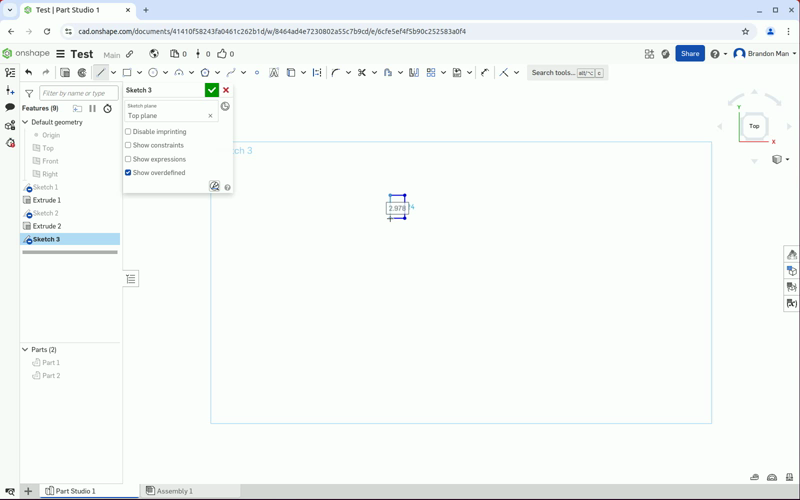
key_up(shift)
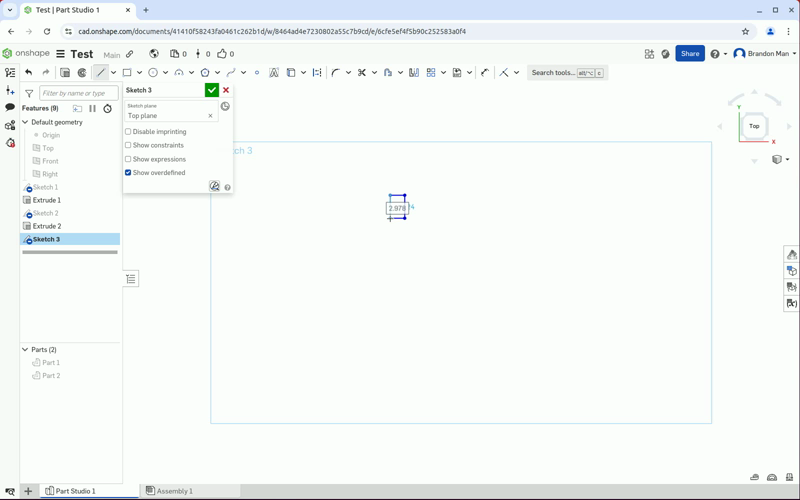
click(390, 218)
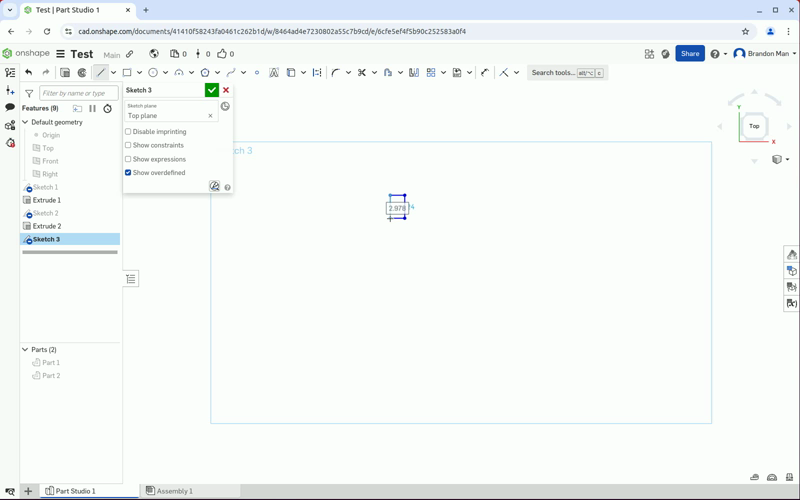
key(esc)
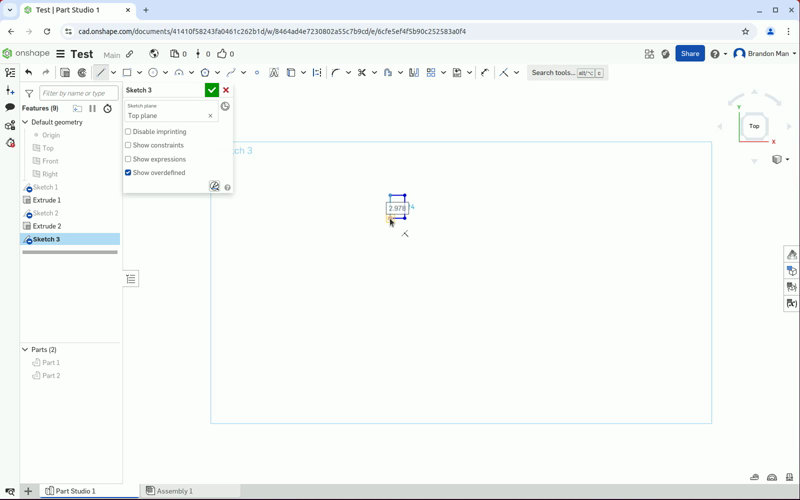
mouse_move(403, 216)
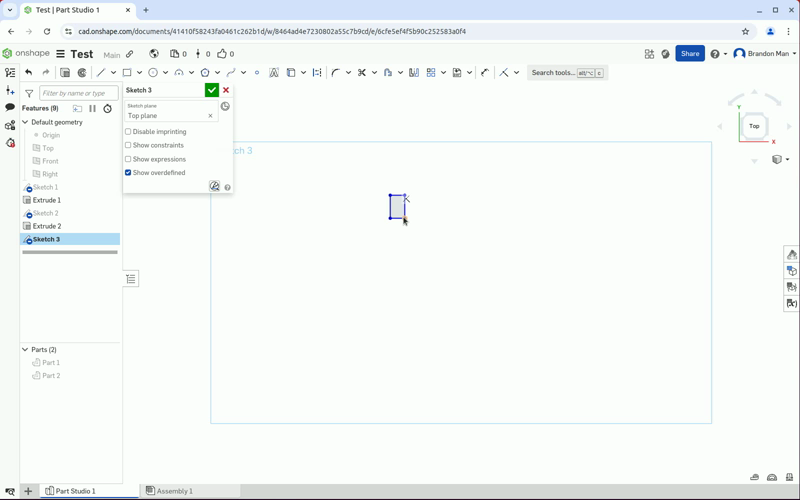
scroll(6)
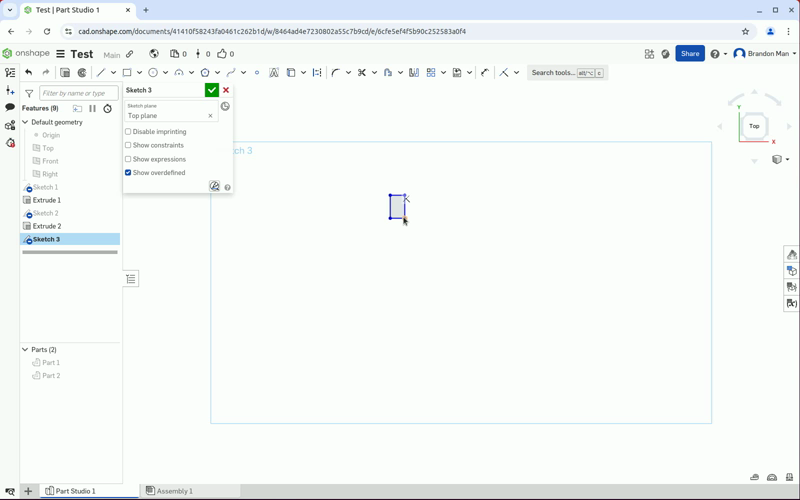
scroll(6)
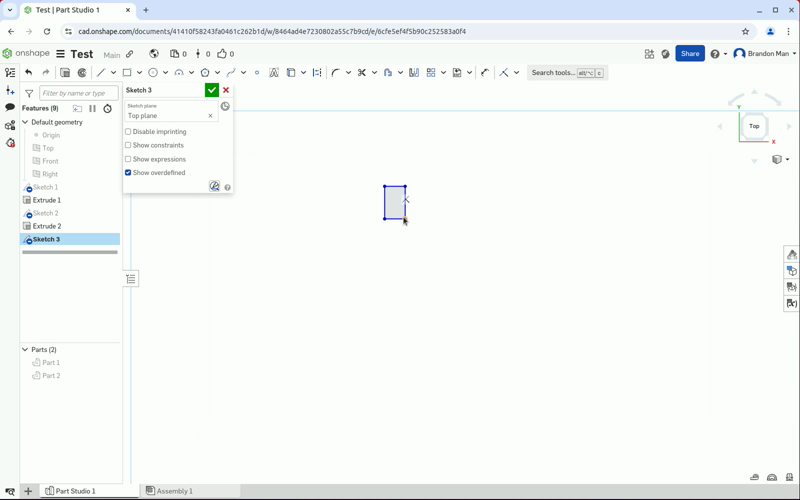
scroll(6)
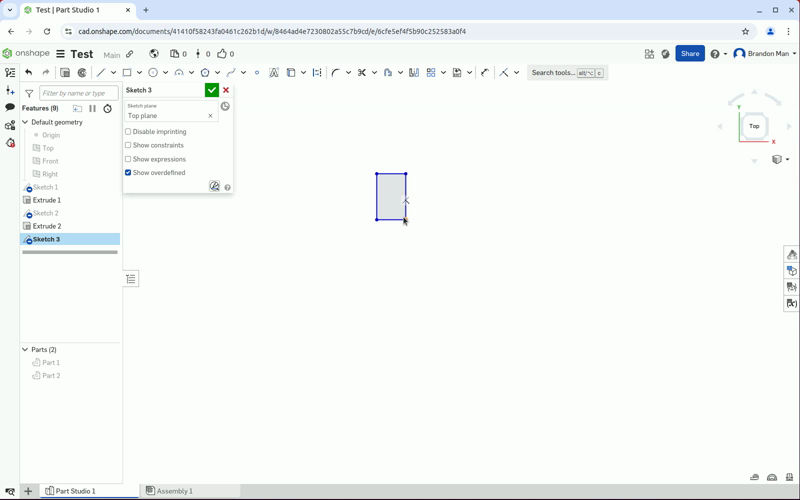
scroll(6)
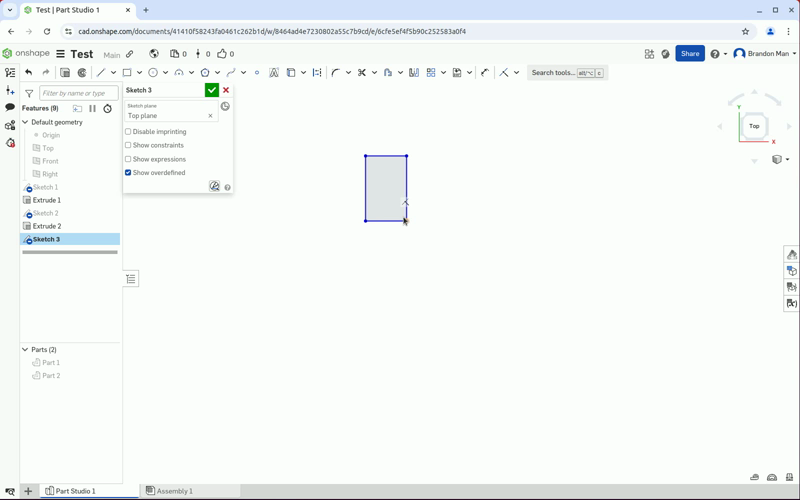
scroll(6)
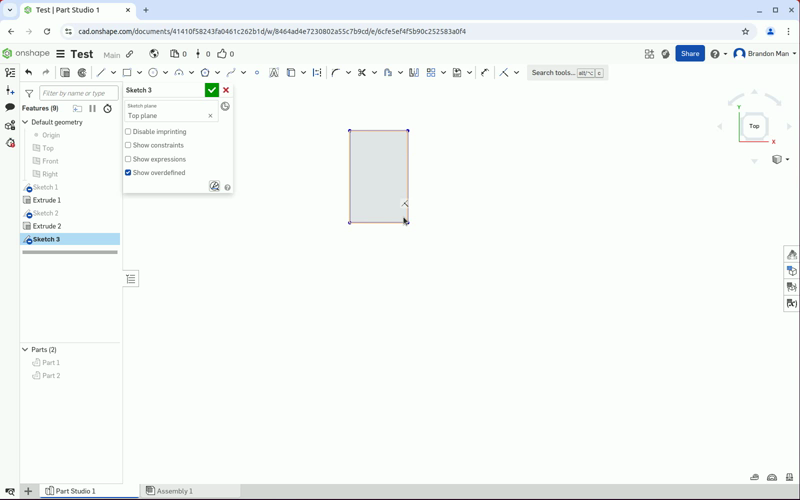
scroll(6)
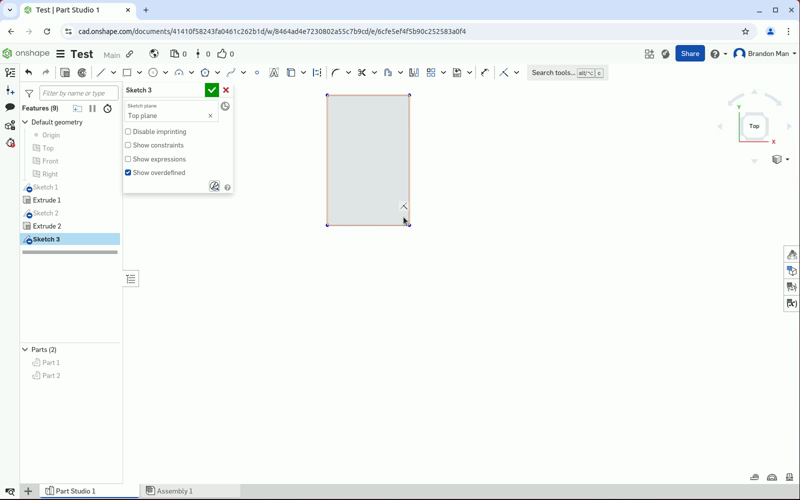
scroll(6)
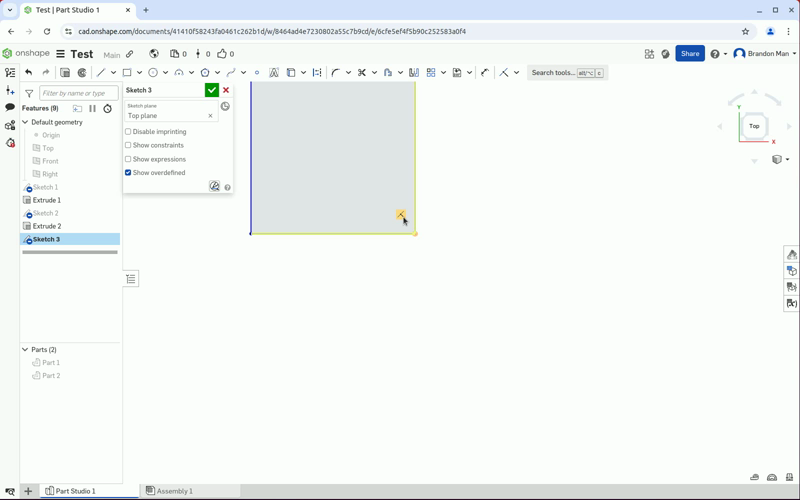
click(403, 216)
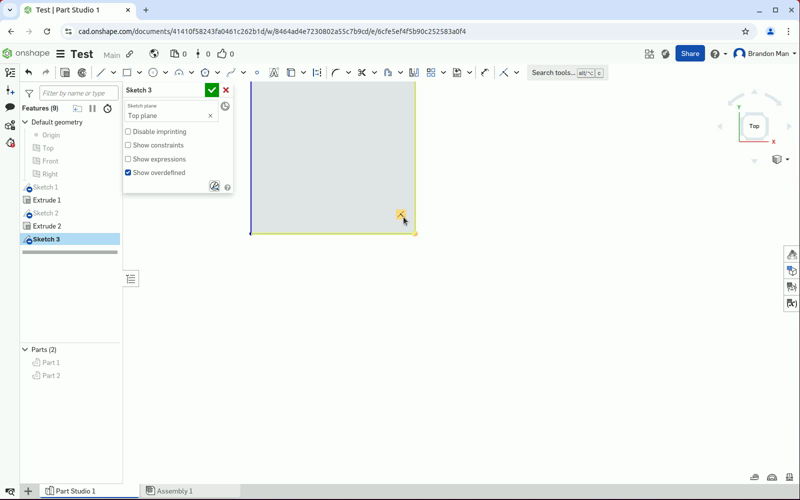
scroll(-6)
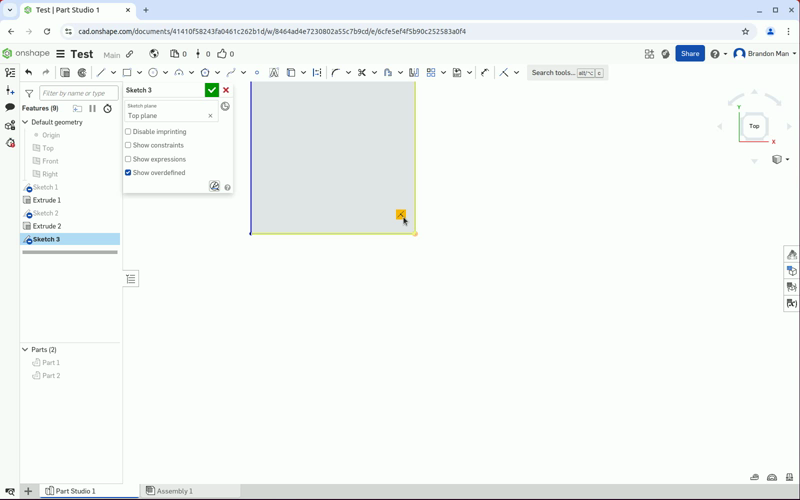
scroll(-6)
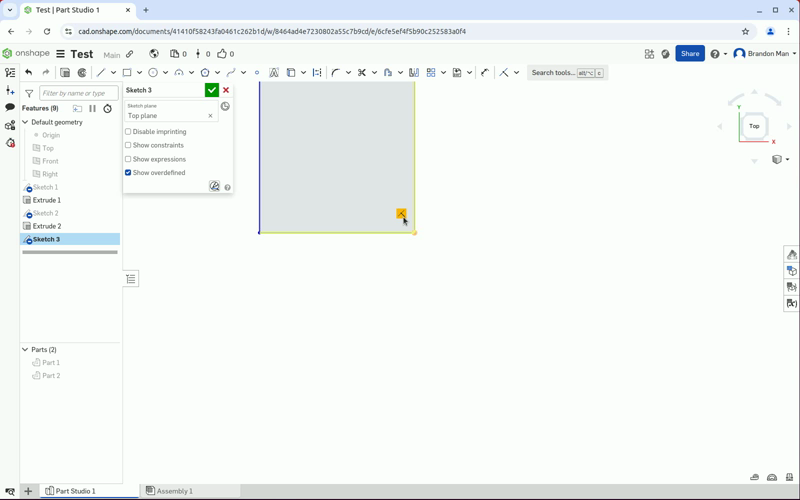
scroll(-6)
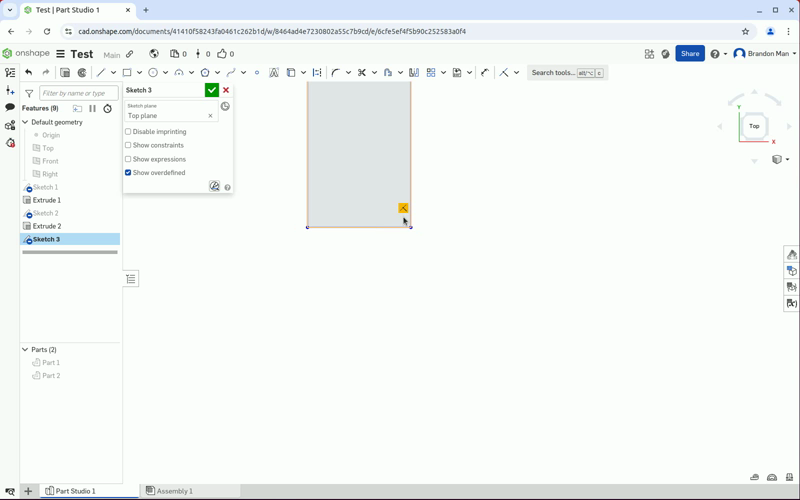
scroll(-6)
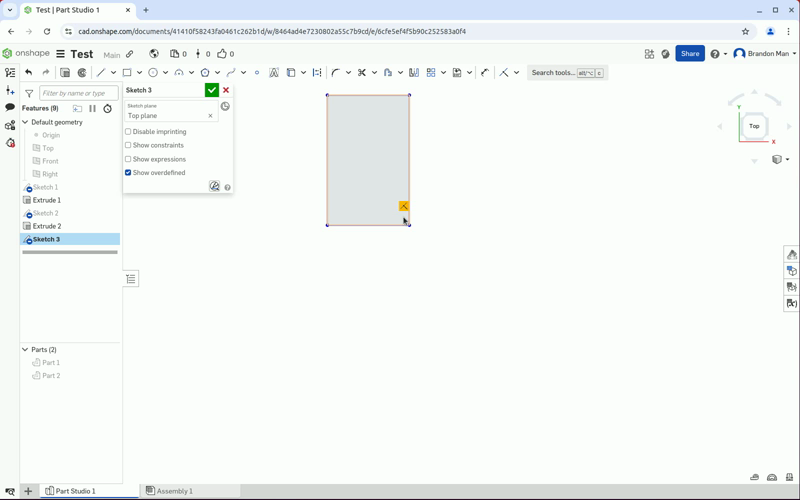
scroll(-6)
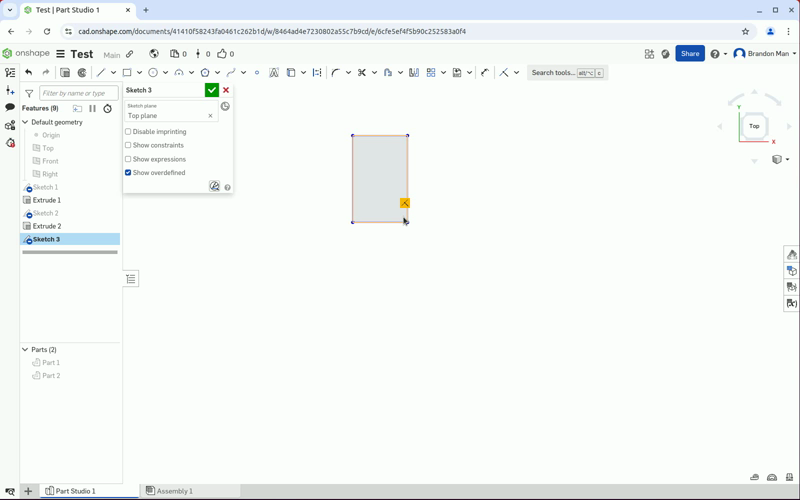
scroll(-6)
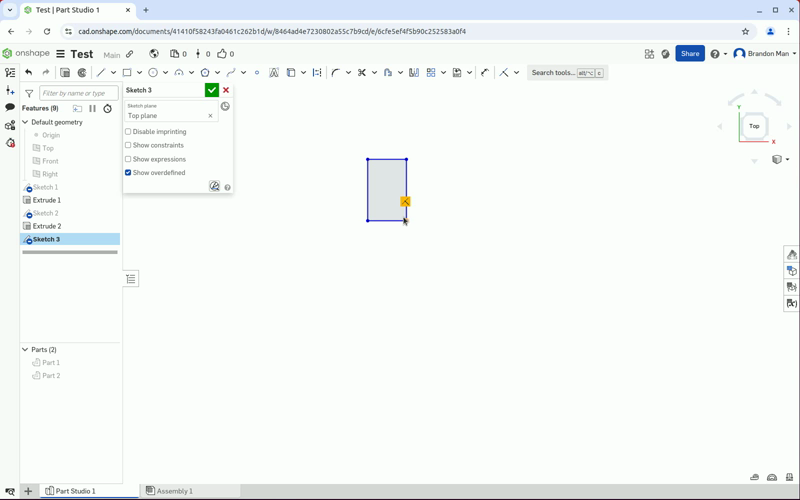
scroll(-6)
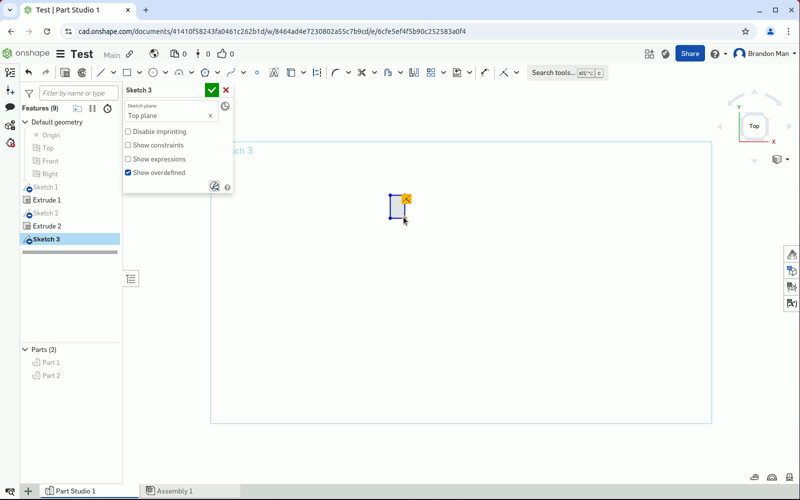
mouse_move(73, 352)
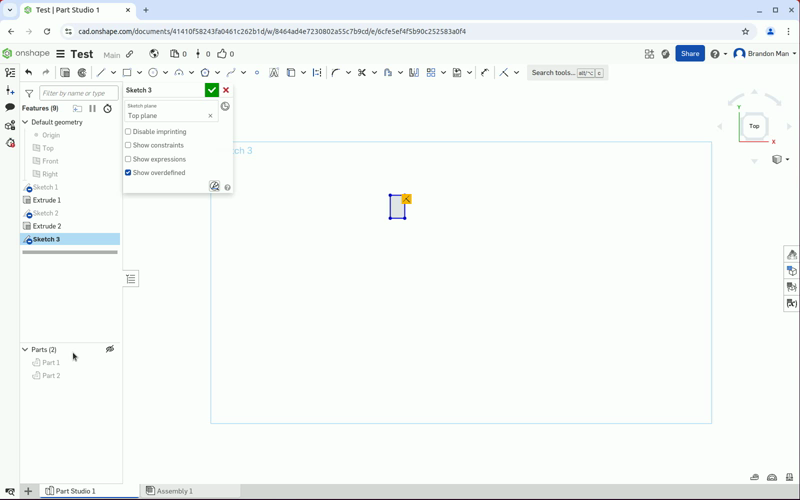
key(shift+y)
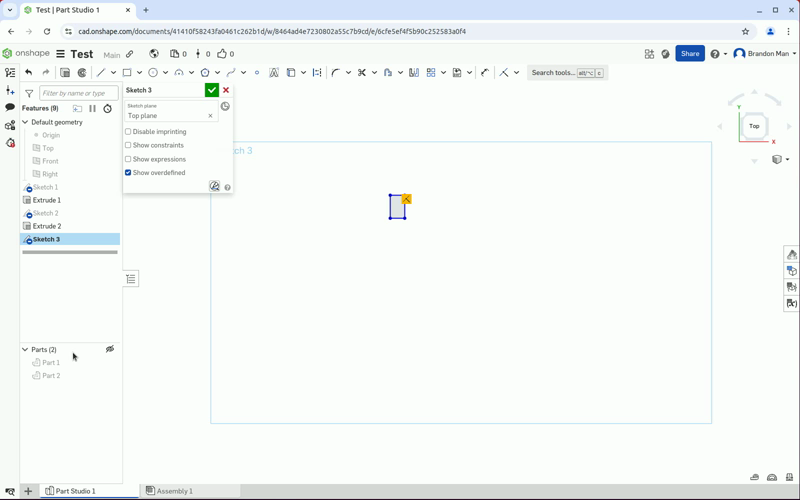
key(shift+e)
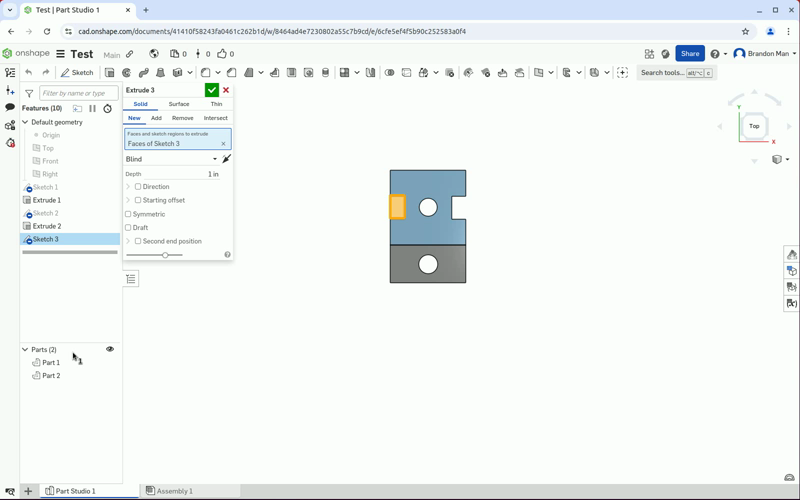
mouse_move(143, 106)
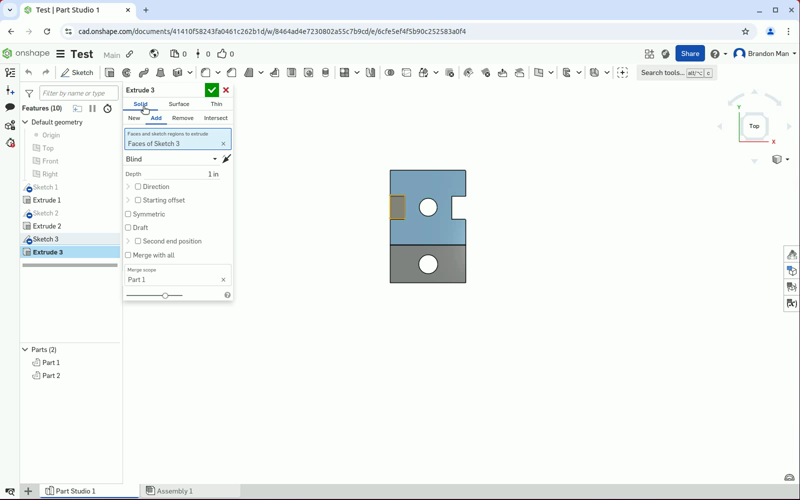
click(143, 106)
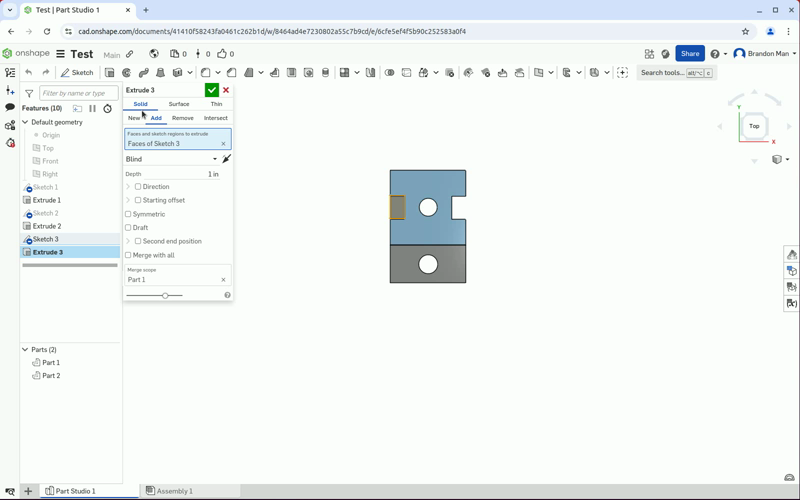
mouse_move(137, 120)
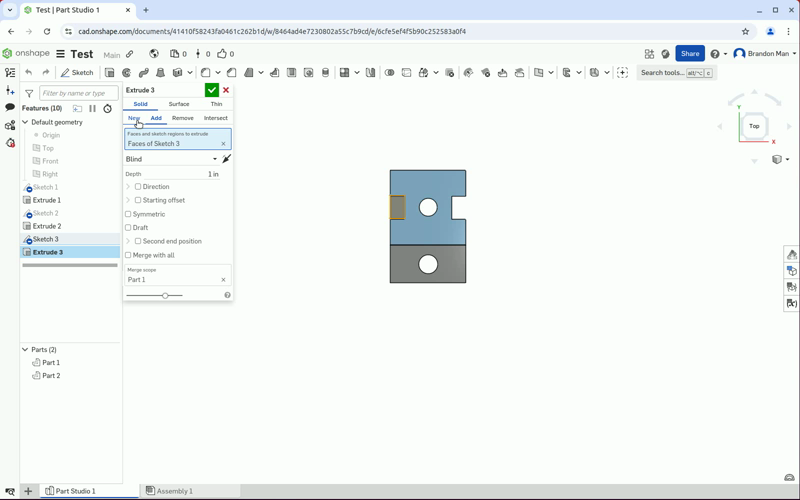
click(137, 120)
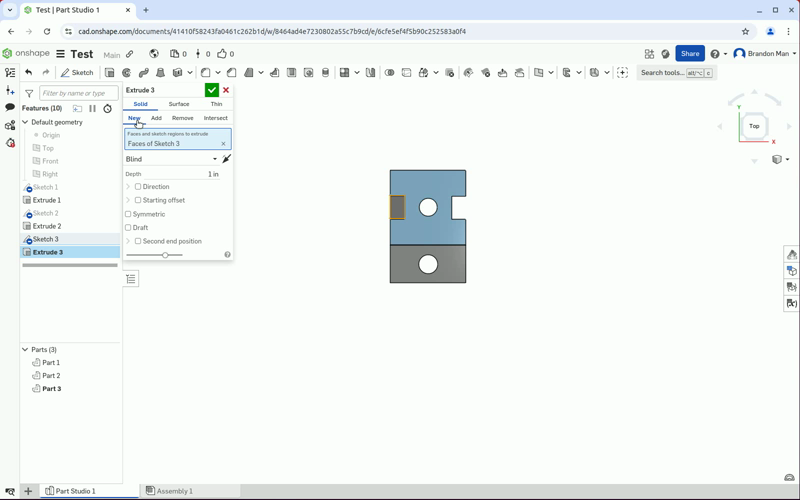
key(tab, 4)
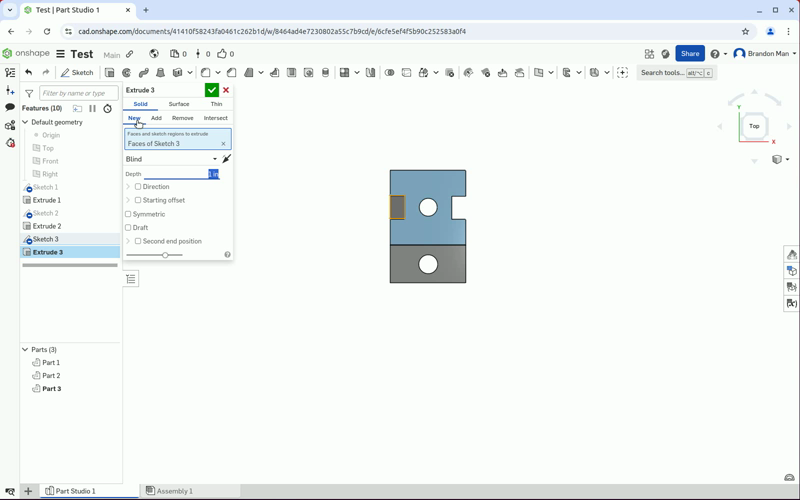
text(7.703)
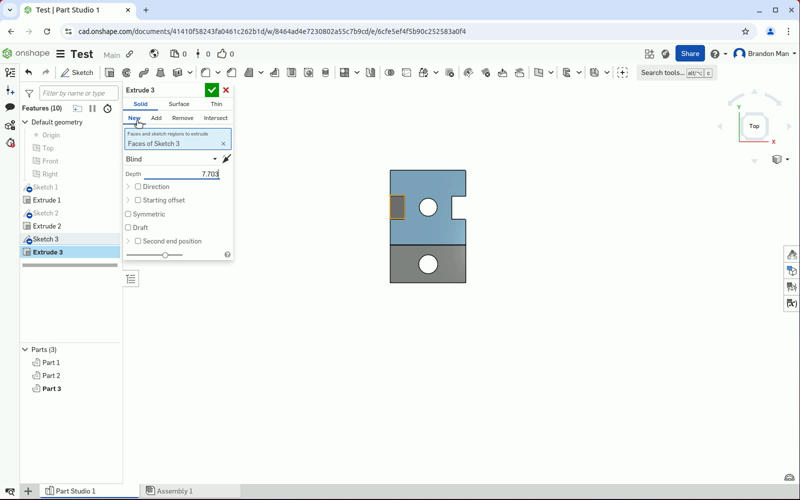
key(enter)
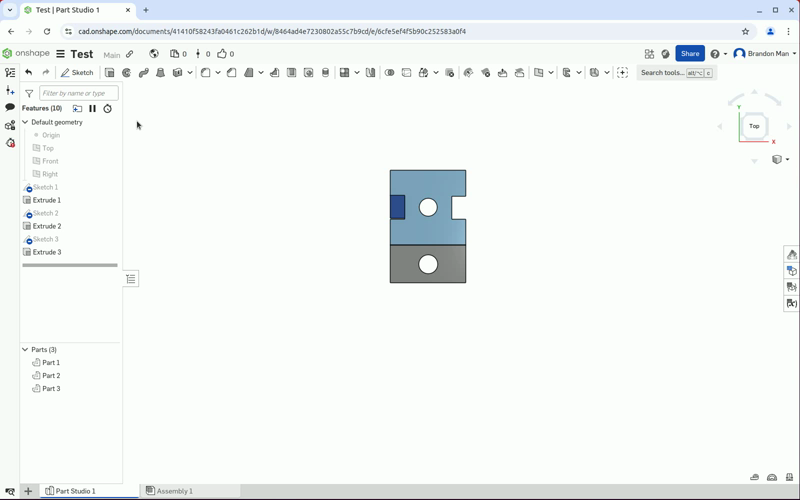
key(shift+h)
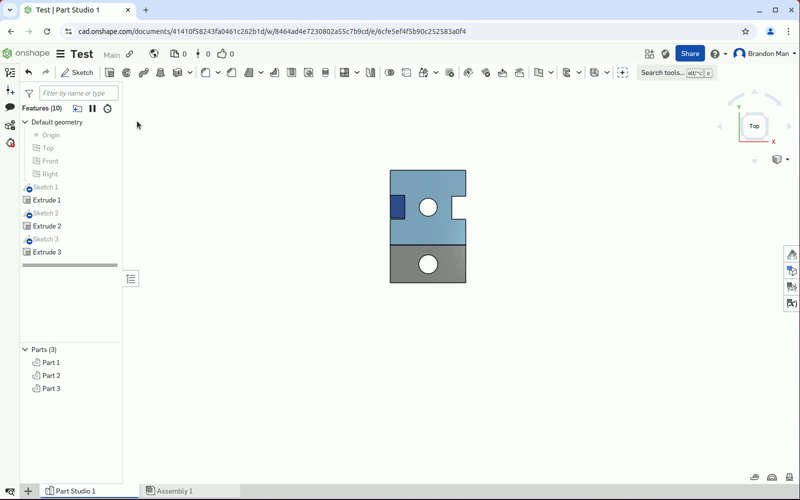
key(shift+h)
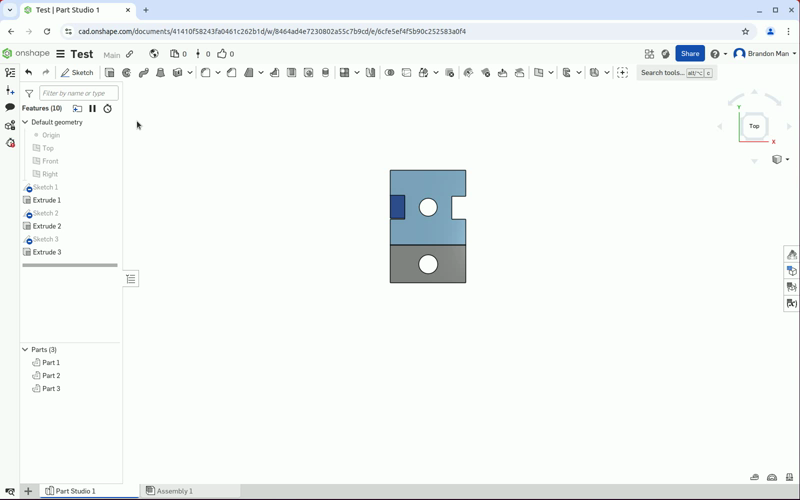
mouse_move(73, 189)
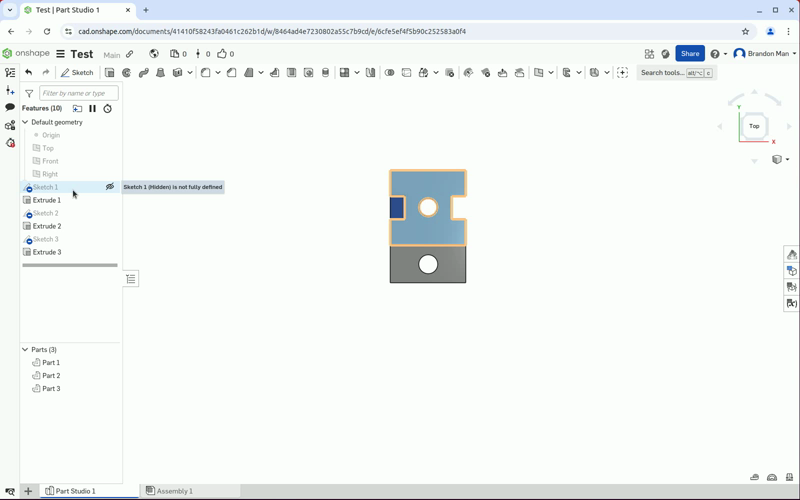
click(73, 189)
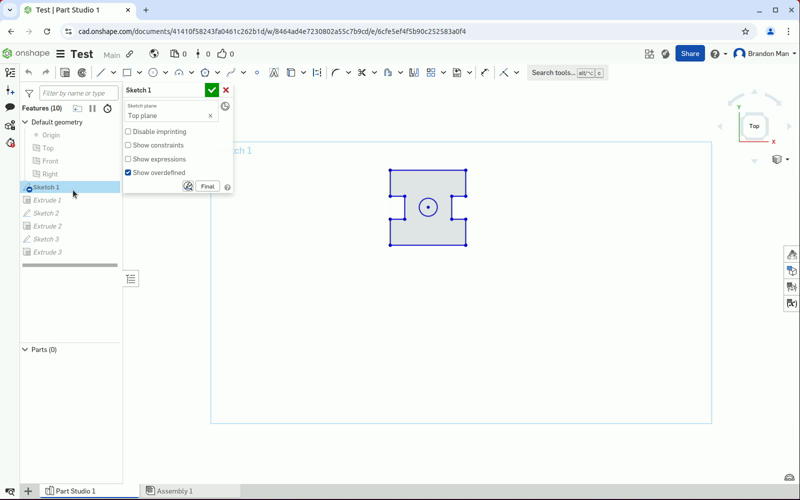
mouse_move(229, 92)
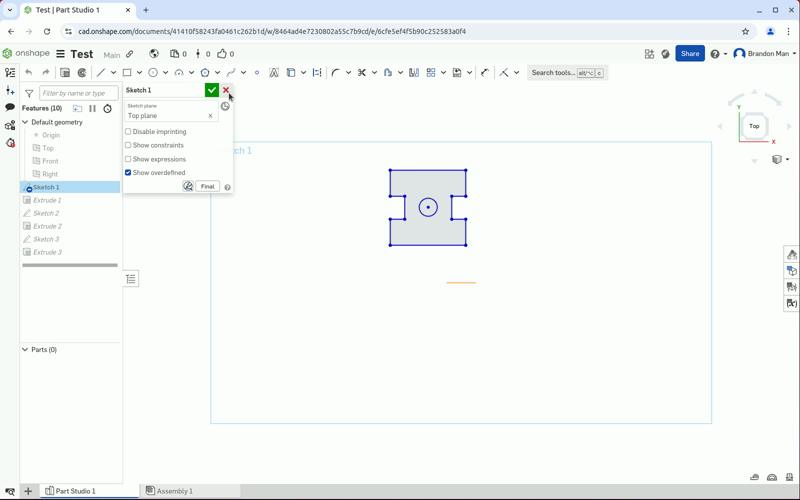
click(229, 92)
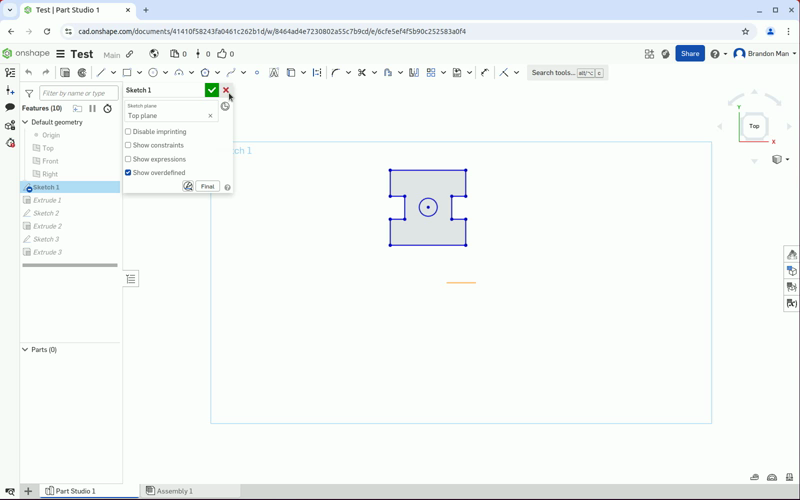
key(shift+s)
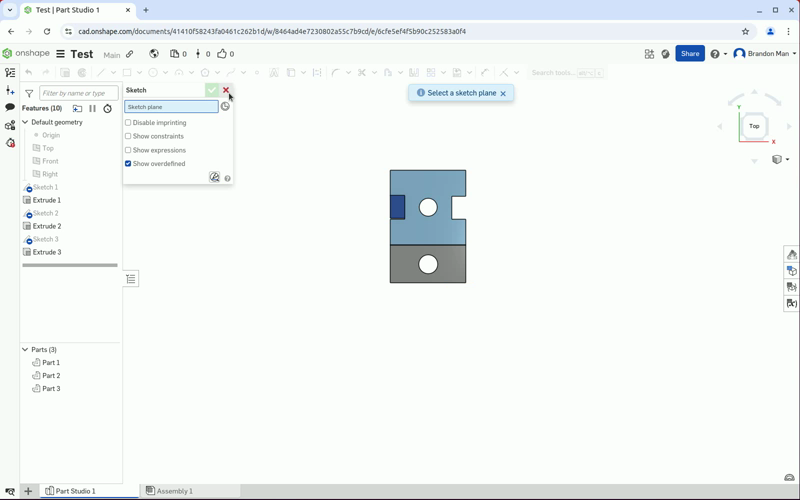
mouse_move(73, 150)
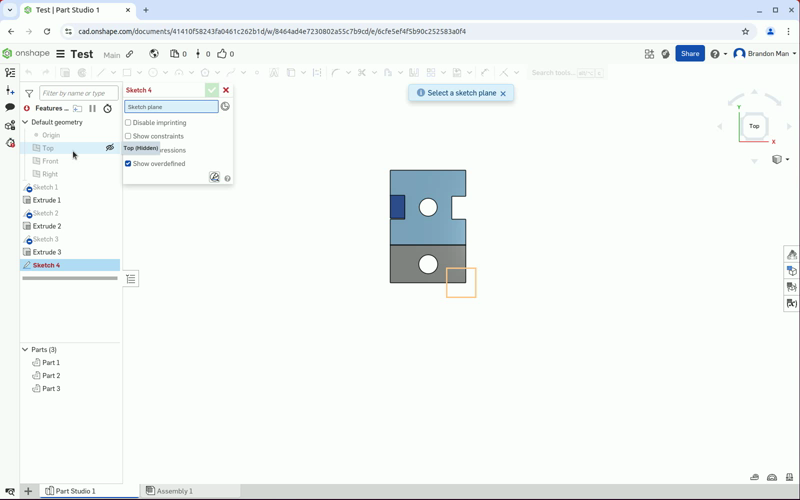
click(73, 150)
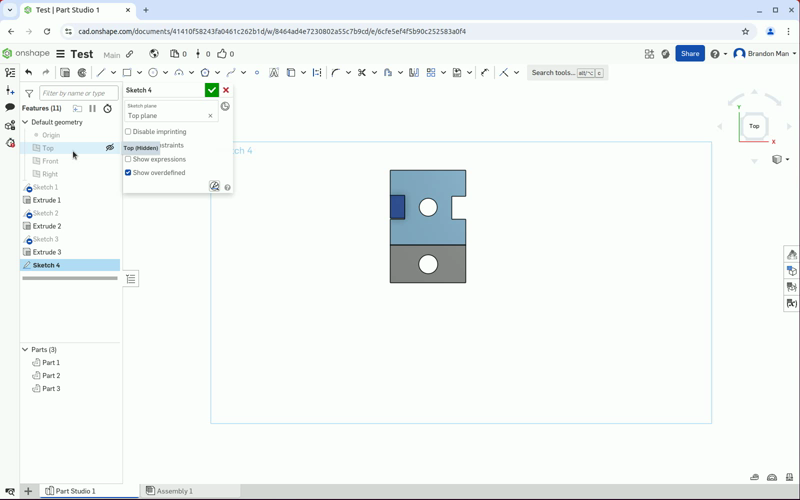
mouse_move(73, 352)
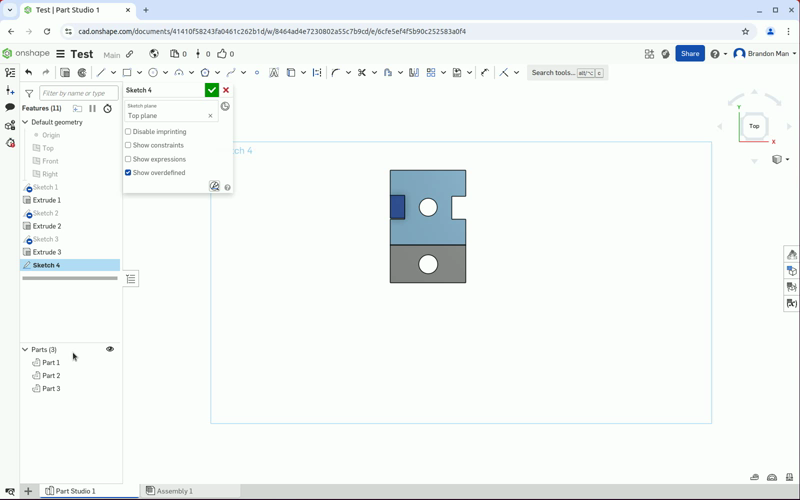
key(y)
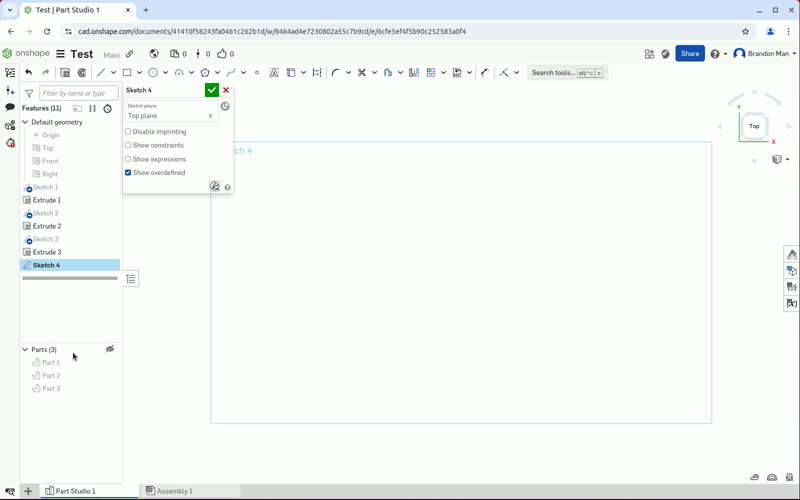
key(l)
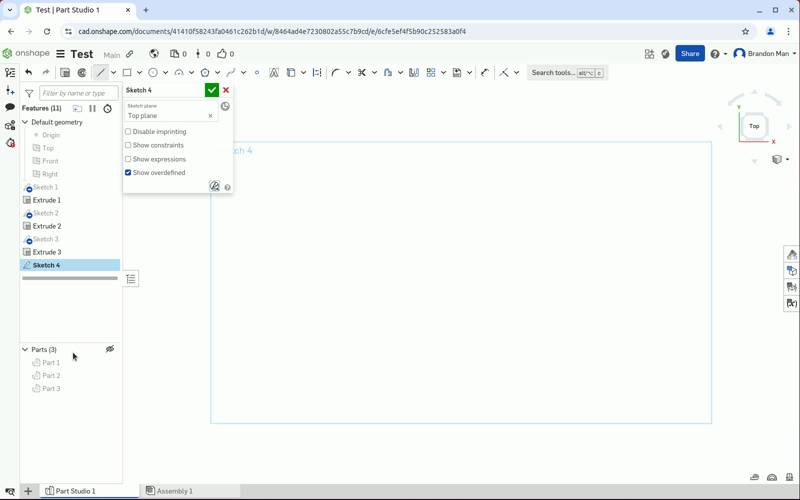
key_down(shift)
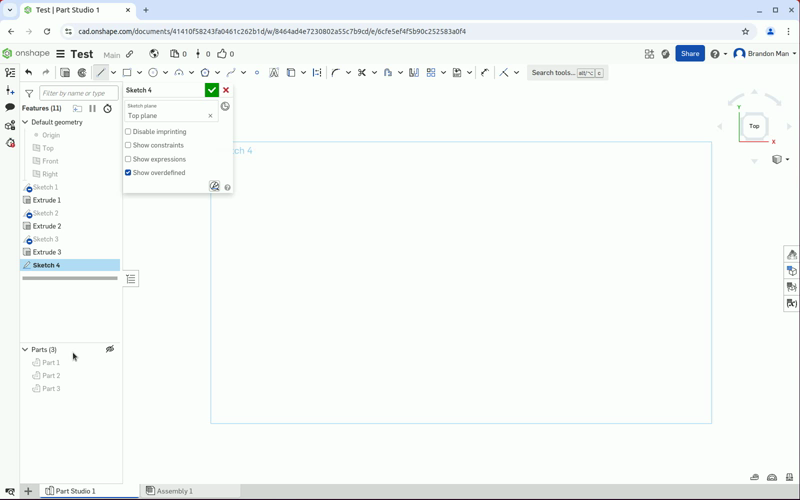
mouse_move(451, 218)
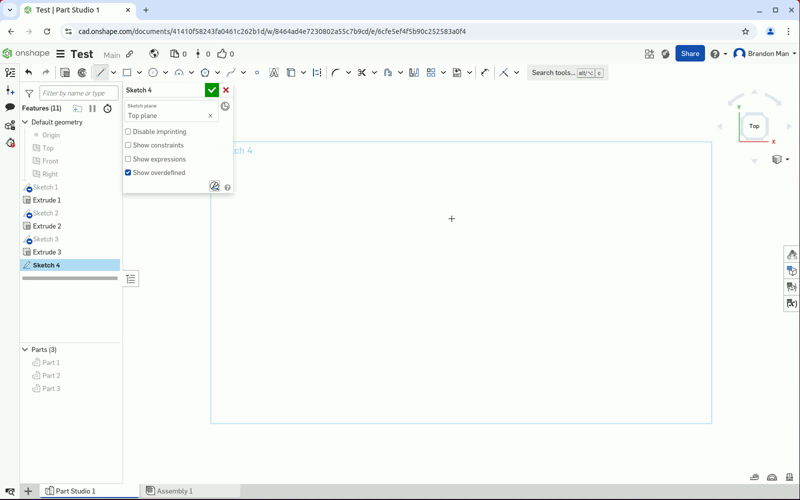
click(451, 218)
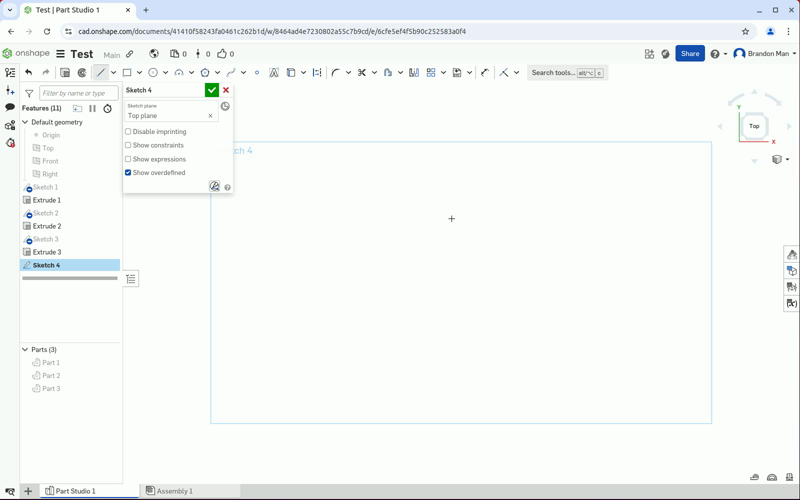
key_up(shift)
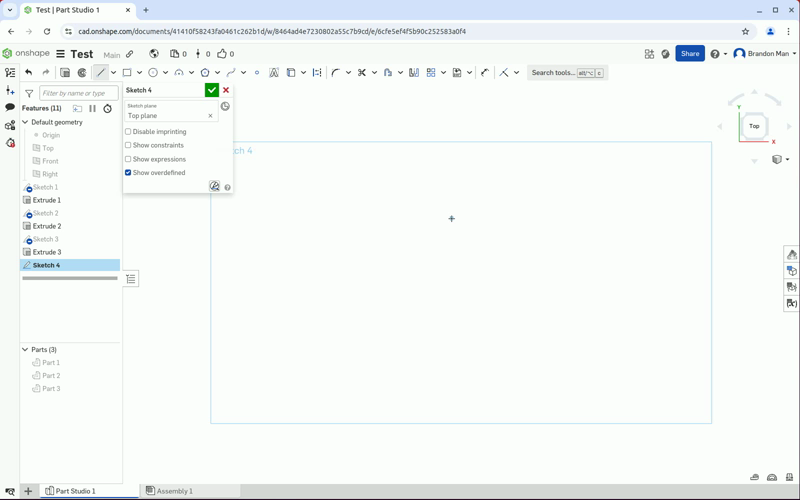
key_down(shift)
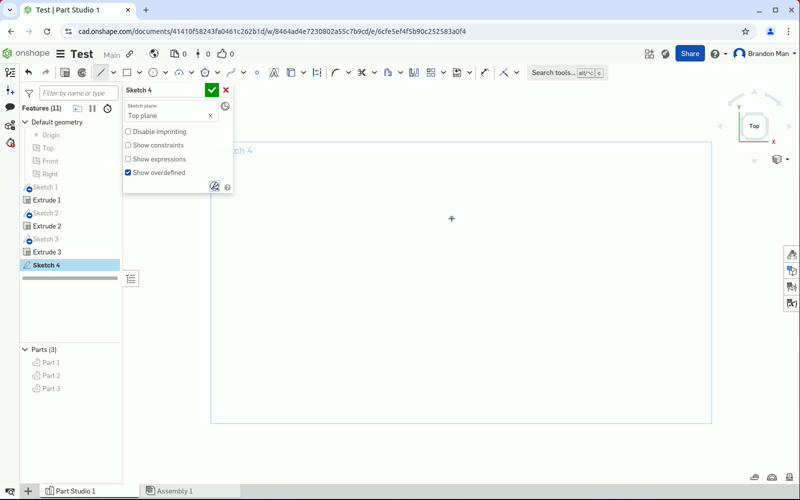
mouse_move(481, 218)
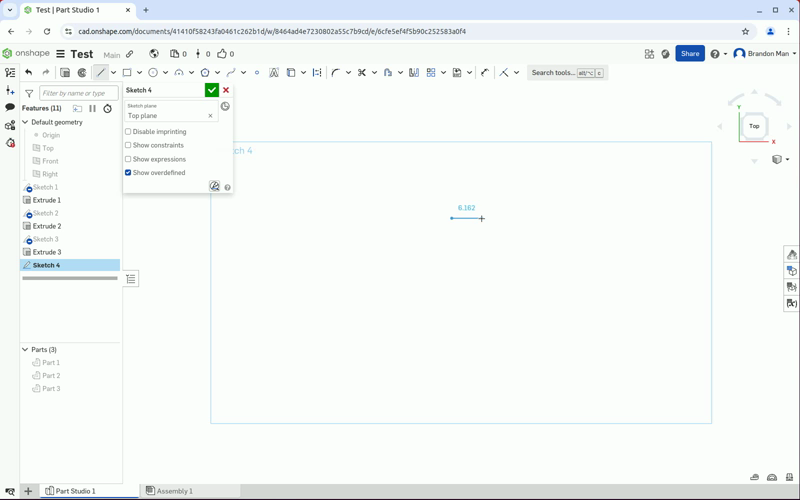
mouse_move(466, 218)
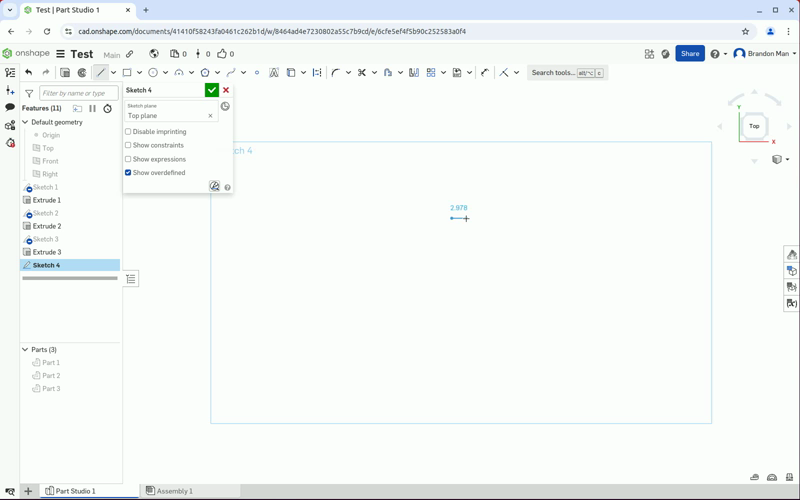
click(466, 218)
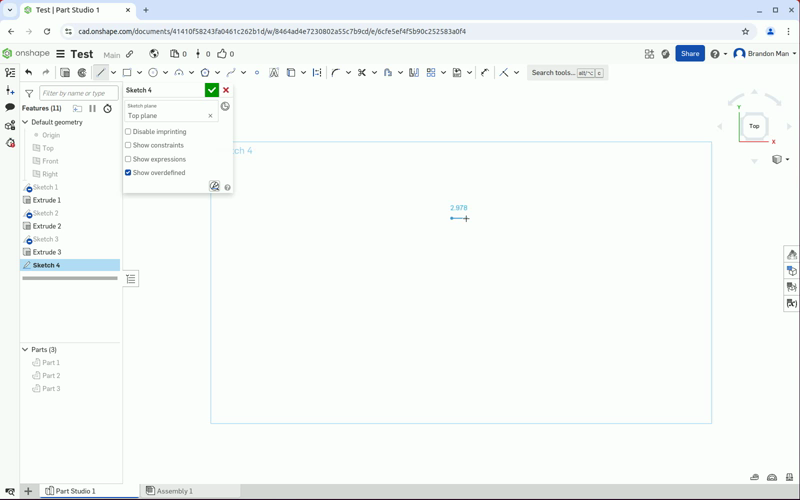
key_up(shift)
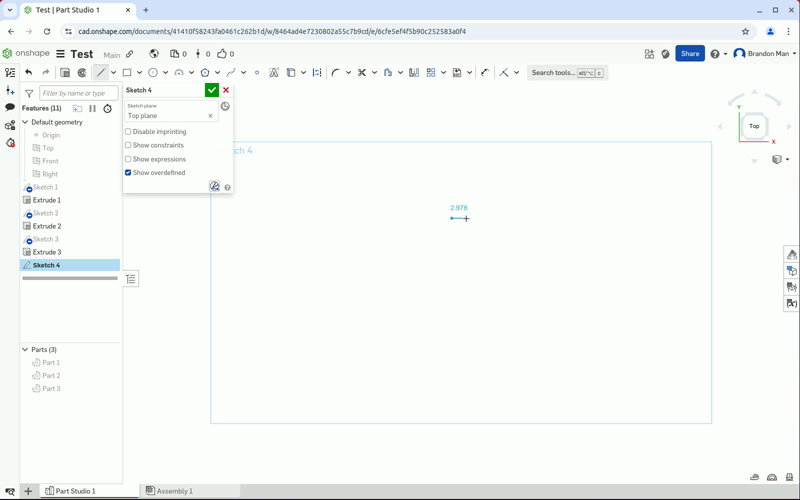
key_down(shift)
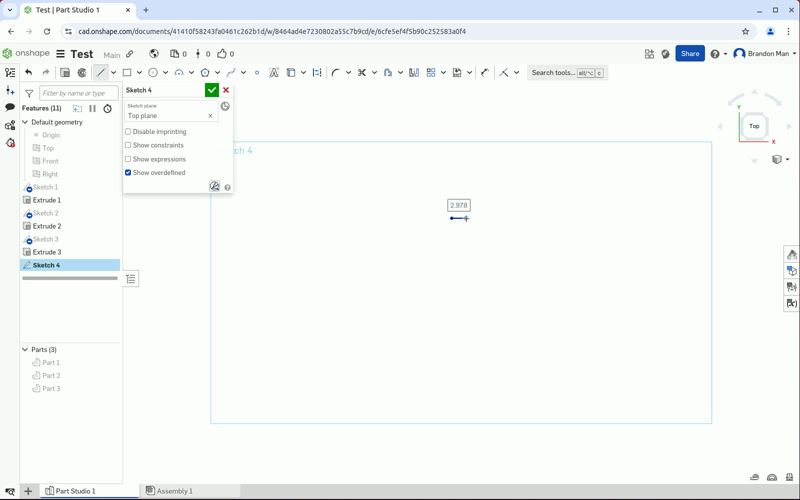
mouse_move(496, 218)
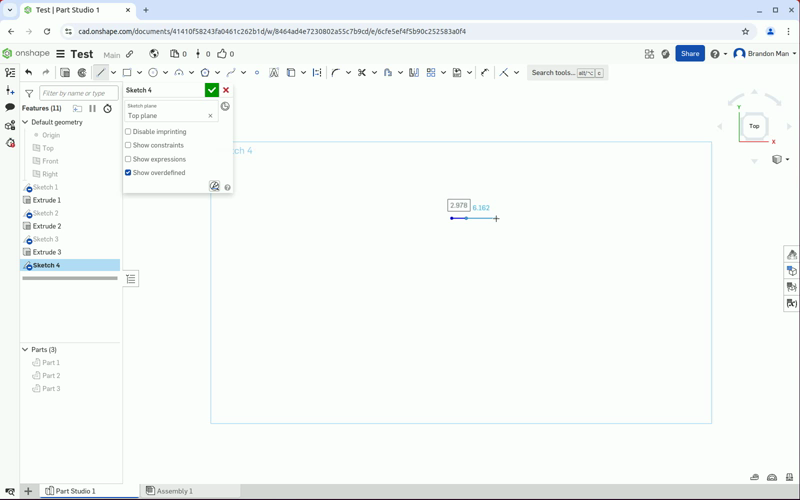
mouse_move(466, 195)
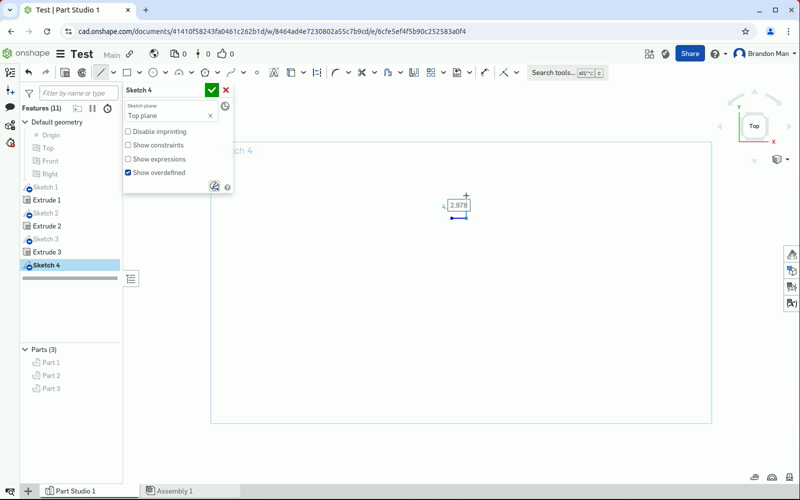
click(466, 195)
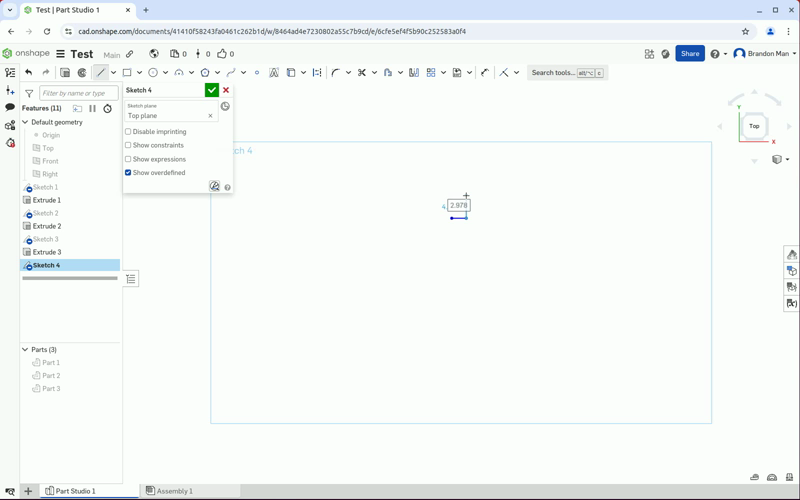
key_up(shift)
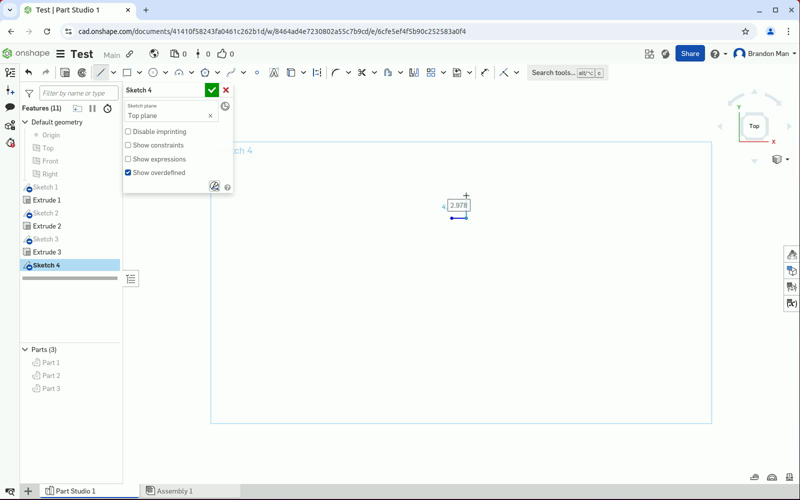
key_down(shift)
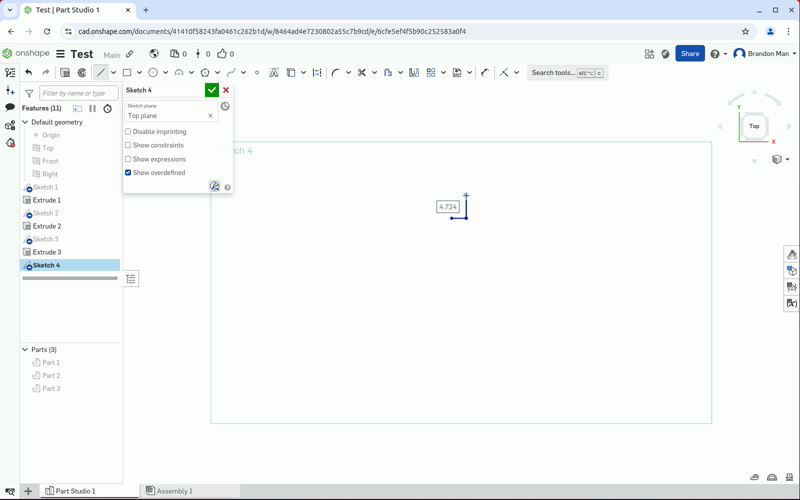
mouse_move(496, 195)
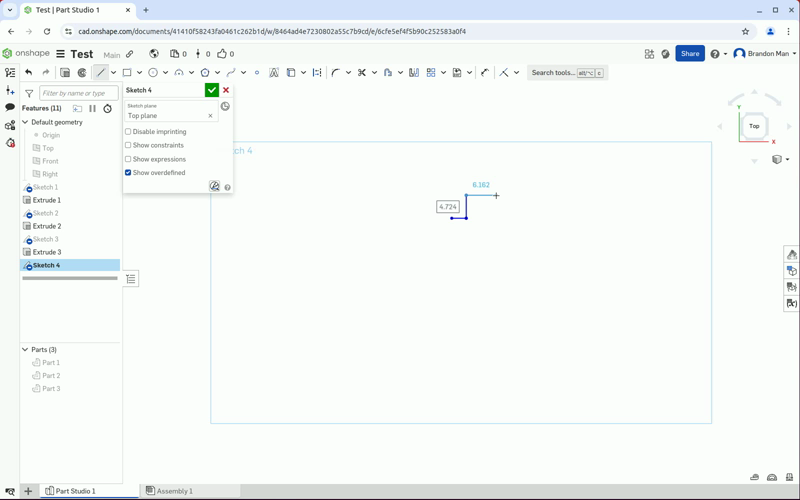
mouse_move(451, 195)
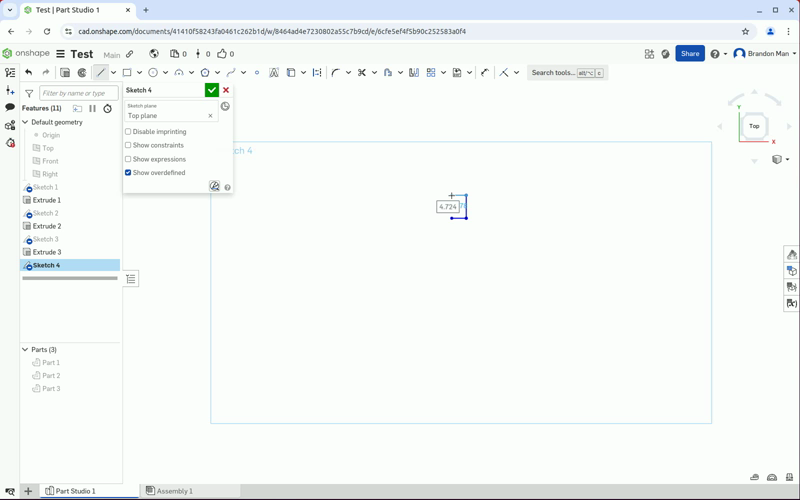
click(451, 195)
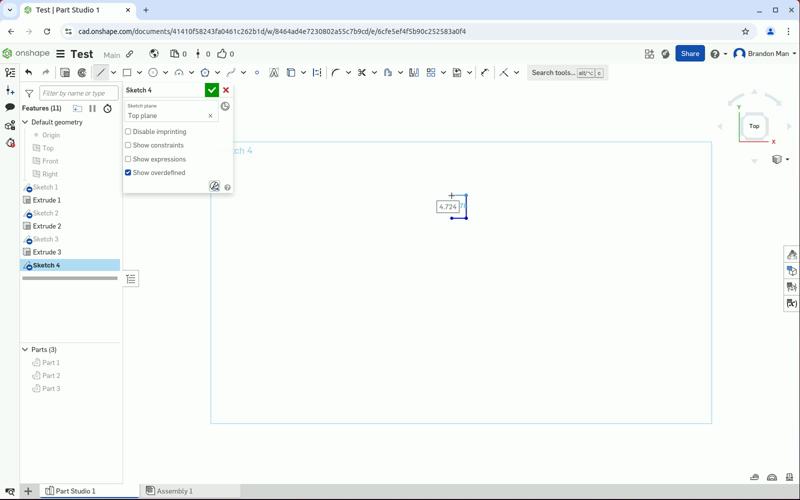
key_up(shift)
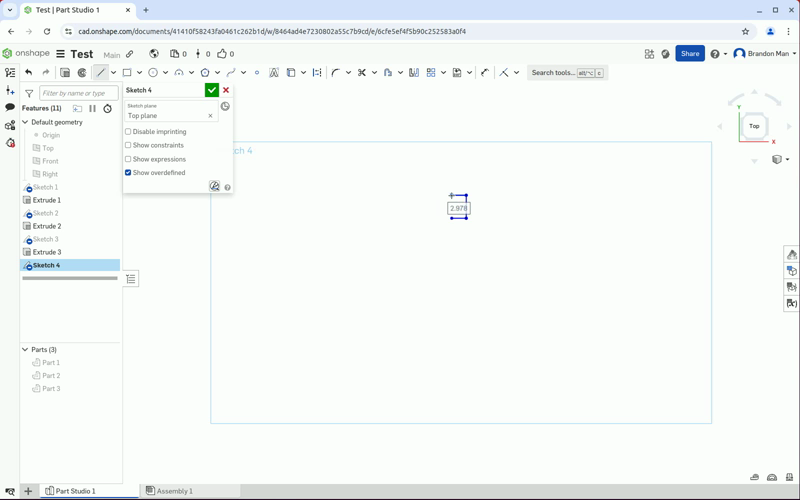
mouse_move(481, 195)
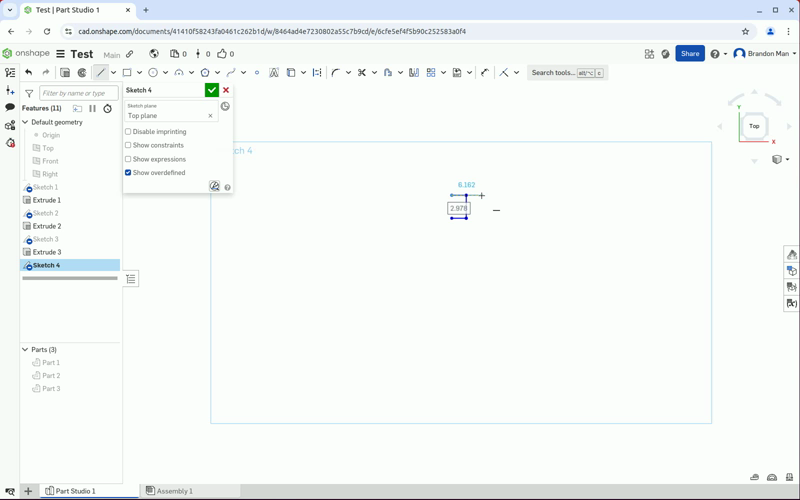
key_down(shift)
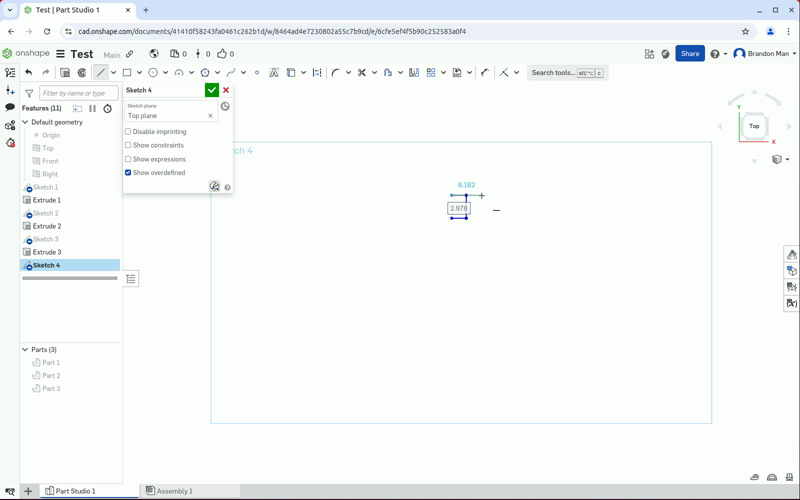
mouse_move(451, 218)
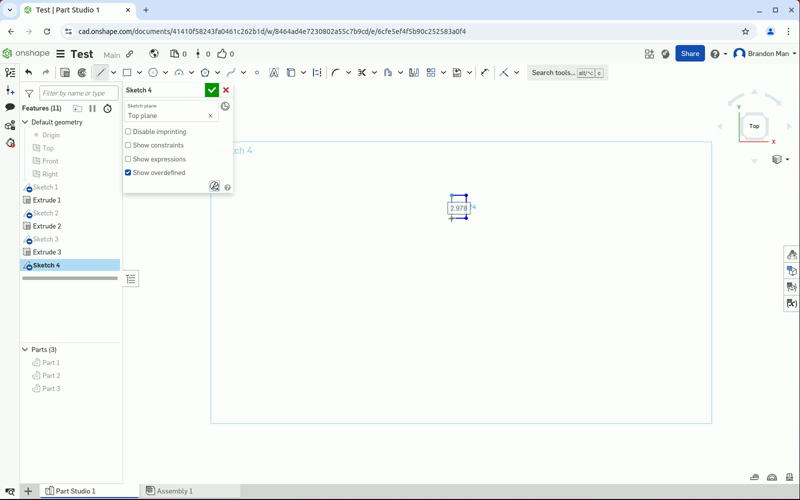
key_up(shift)
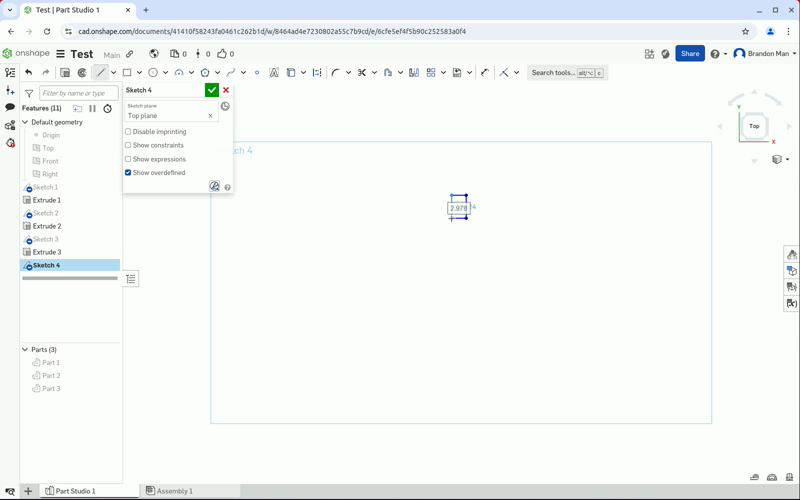
click(451, 218)
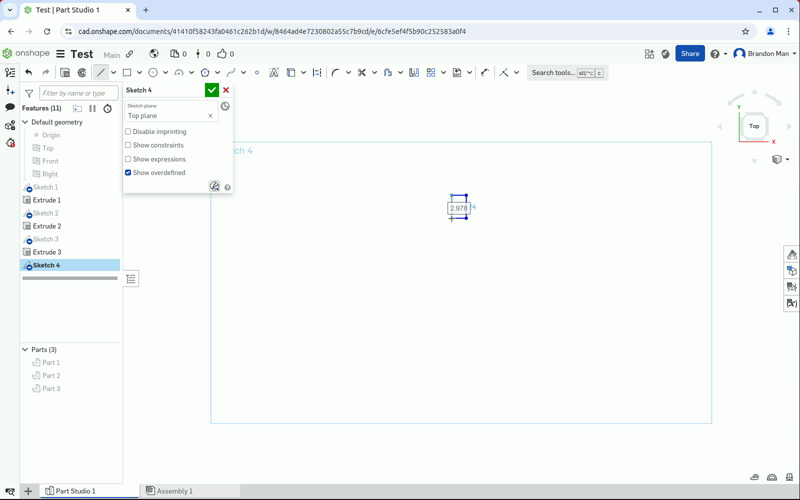
key(esc)
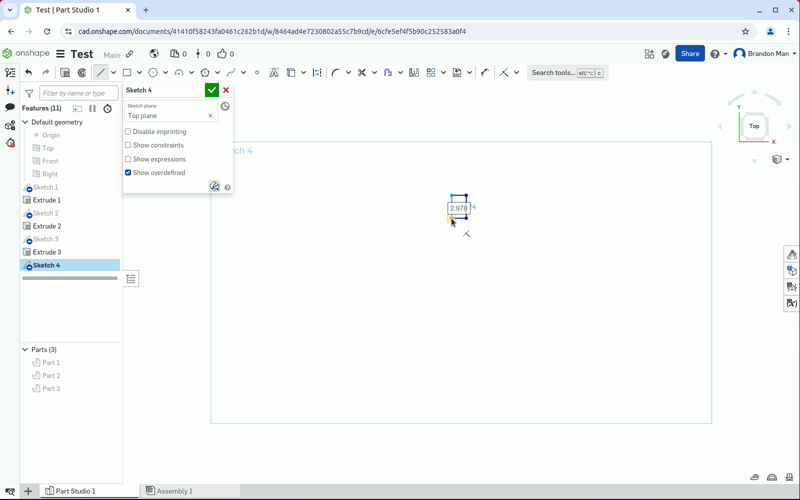
mouse_move(454, 201)
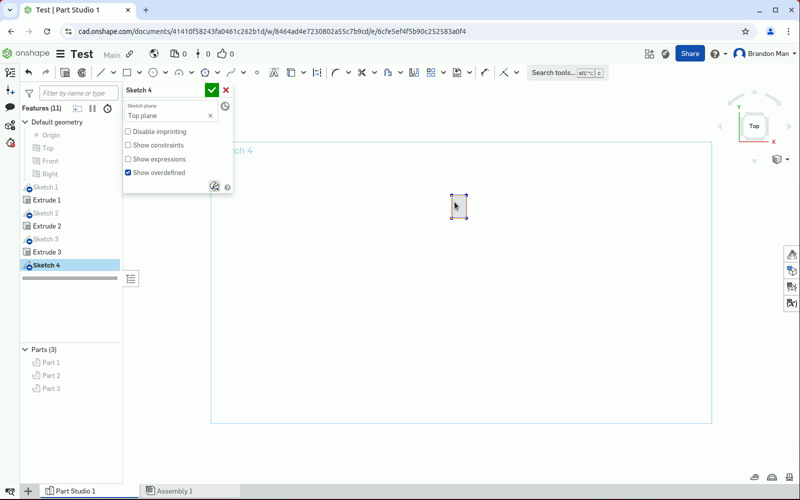
scroll(6)
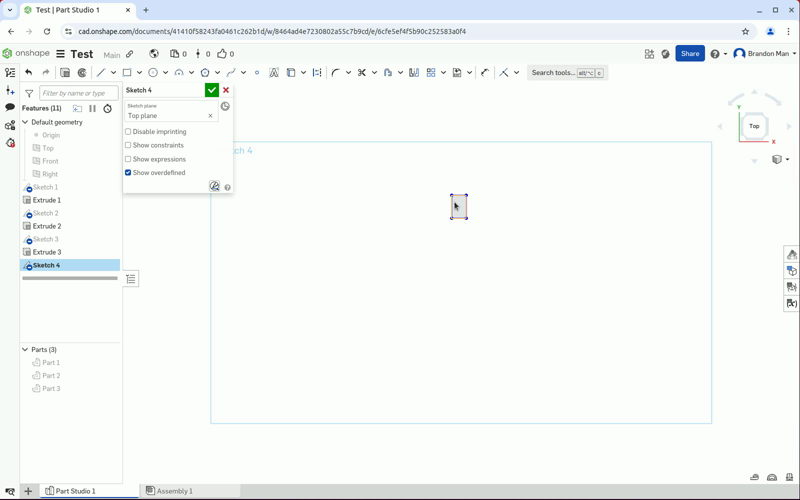
scroll(6)
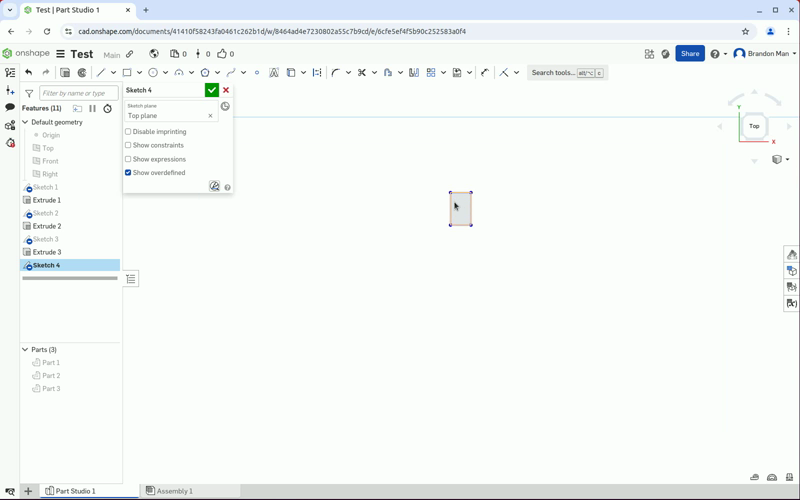
scroll(6)
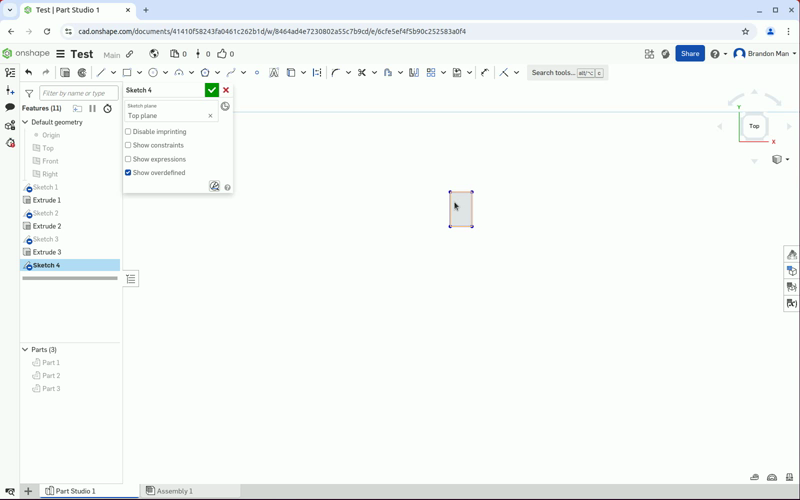
scroll(6)
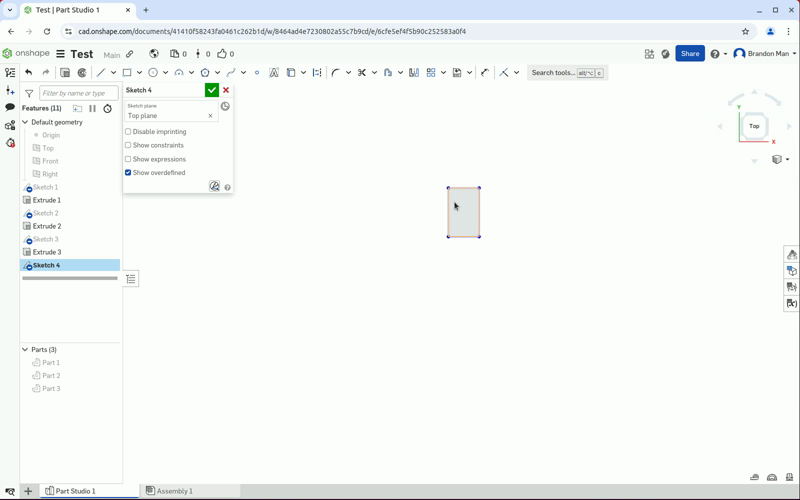
scroll(6)
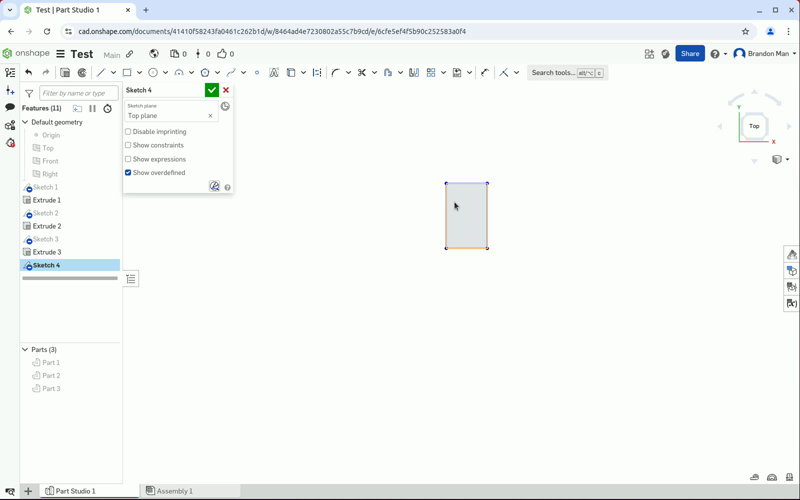
scroll(6)
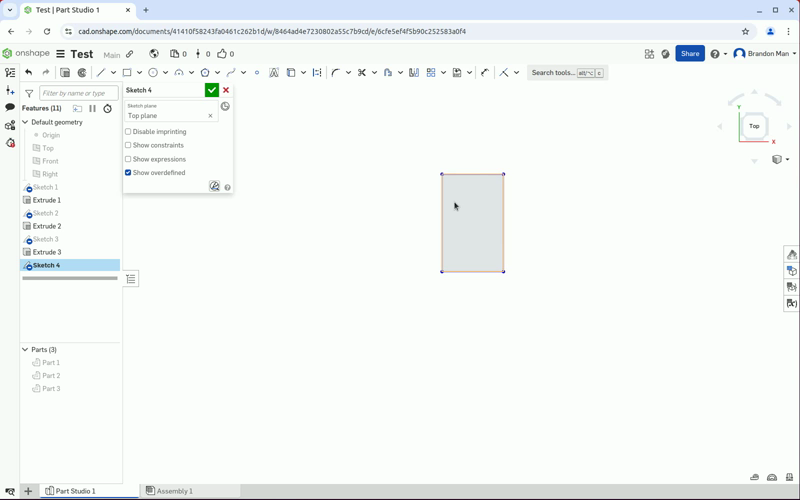
scroll(6)
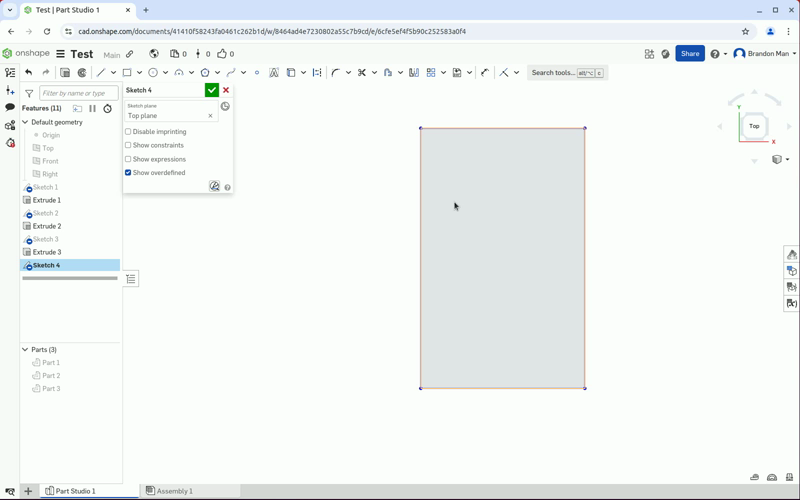
click(454, 201)
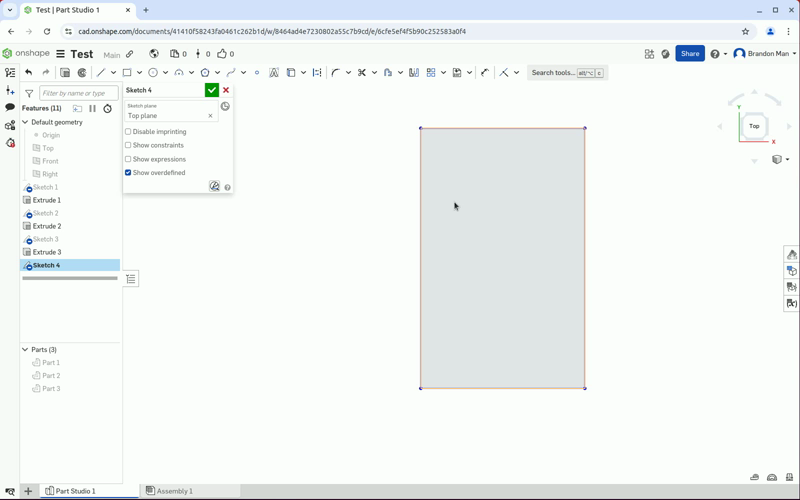
scroll(-6)
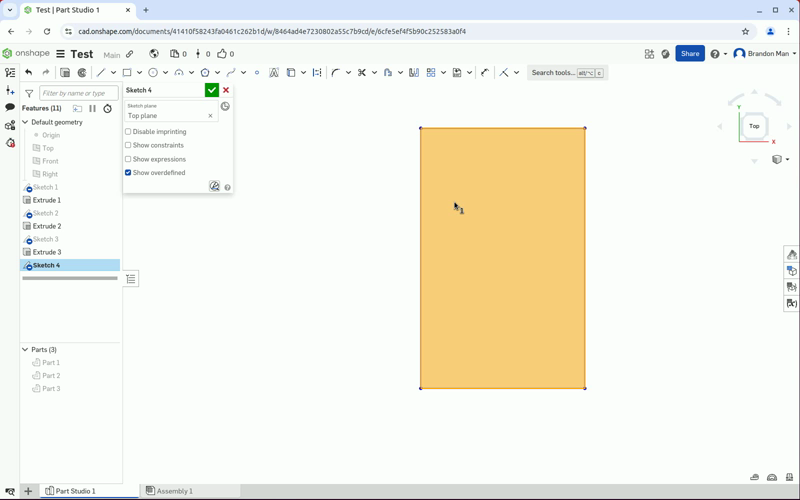
scroll(-6)
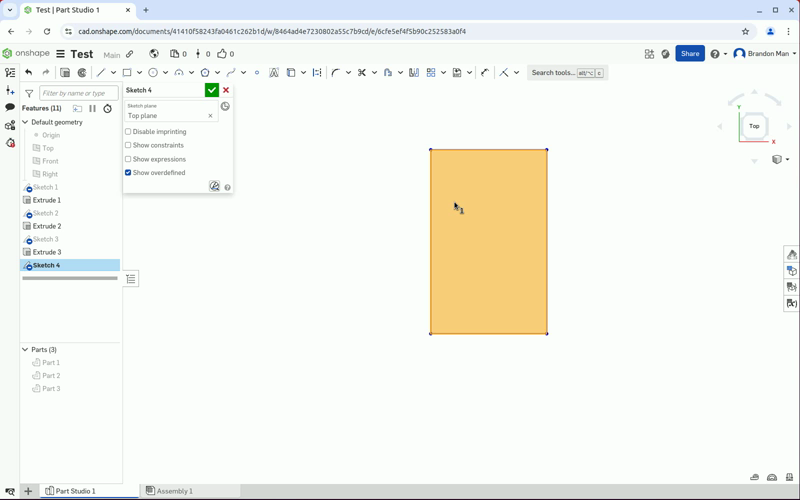
scroll(-6)
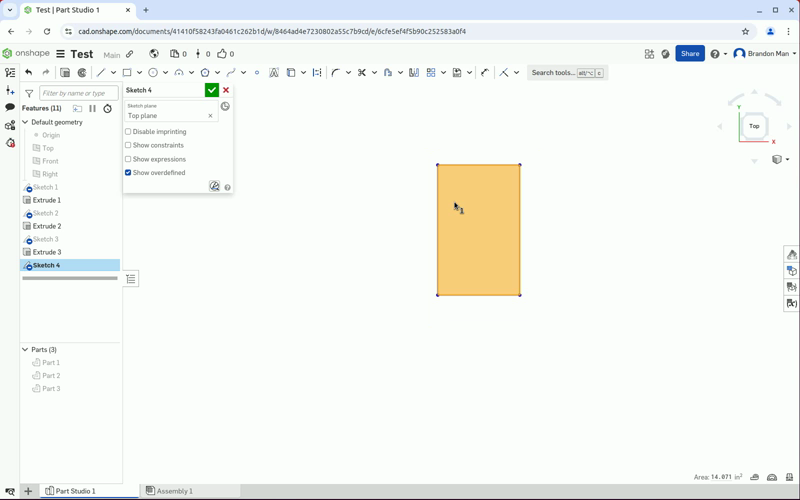
scroll(-6)
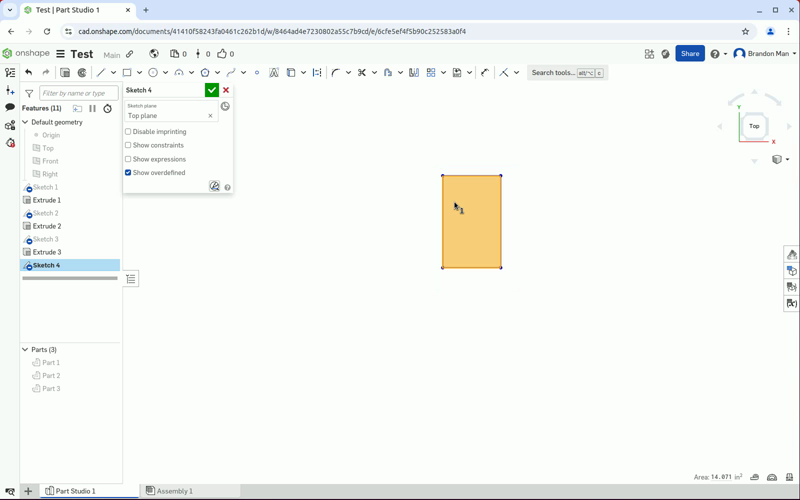
scroll(-6)
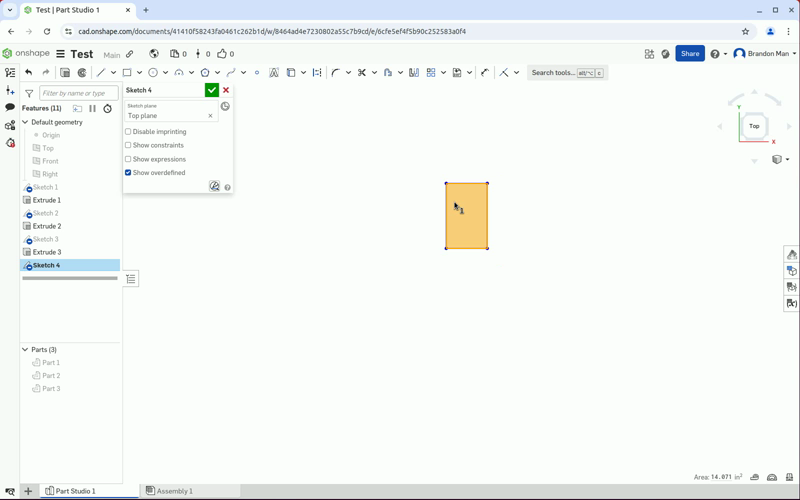
scroll(-6)
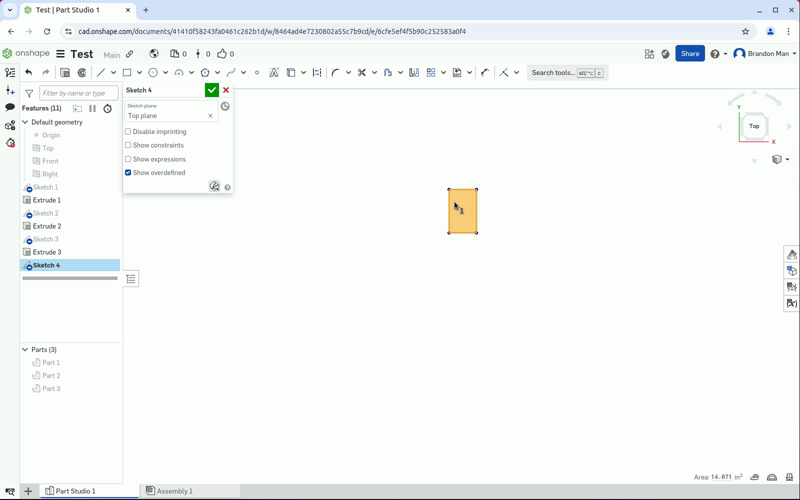
scroll(-6)
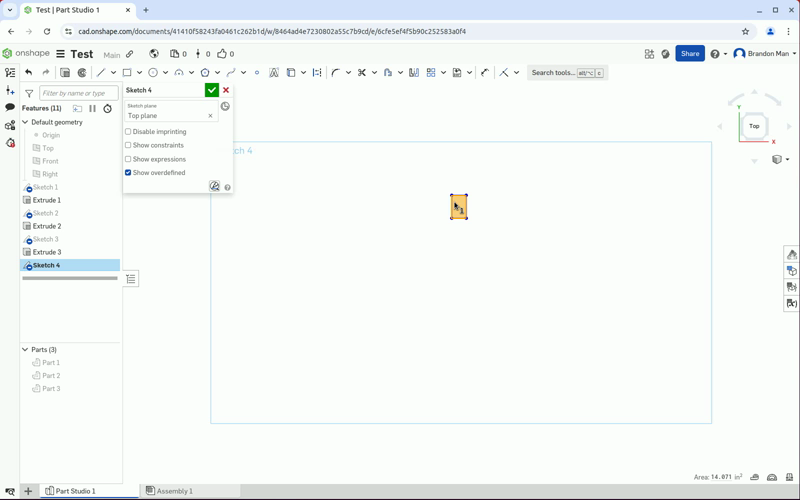
mouse_move(73, 352)
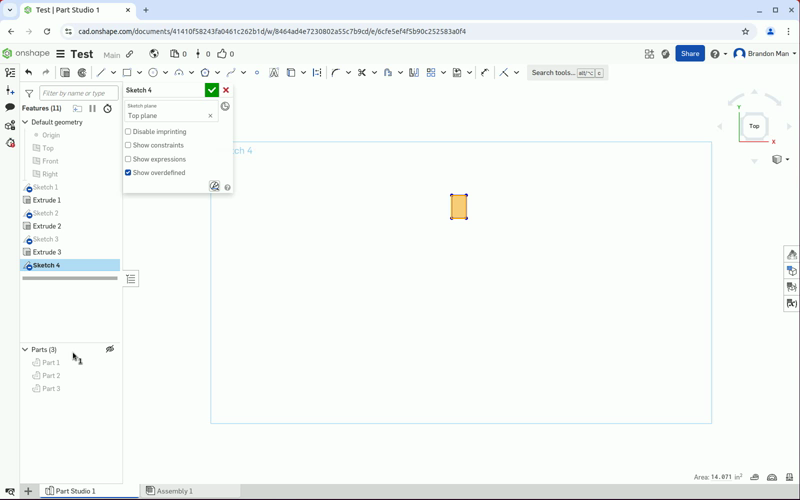
key(shift+y)
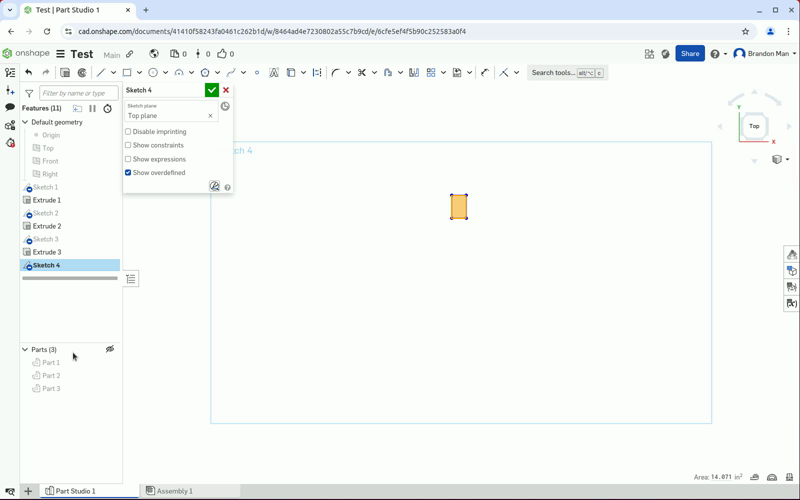
key(shift+e)
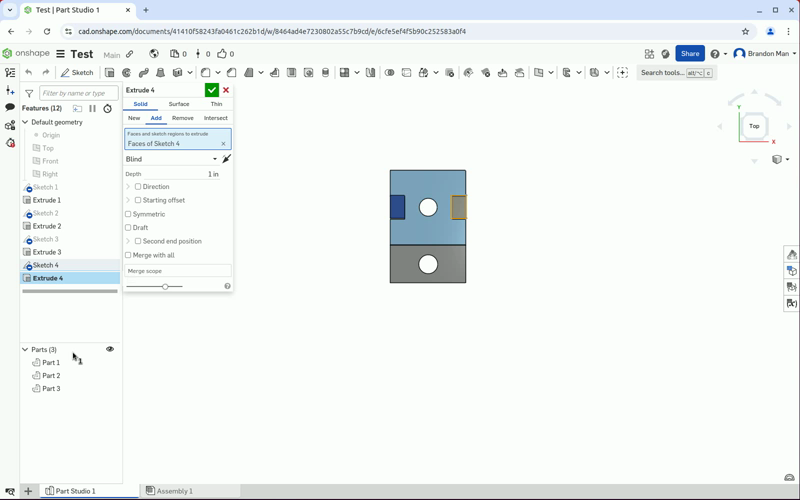
mouse_move(143, 106)
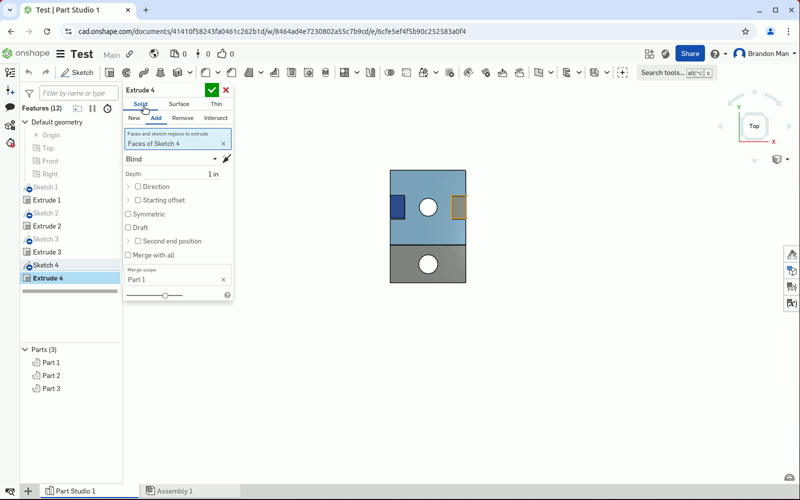
click(143, 106)
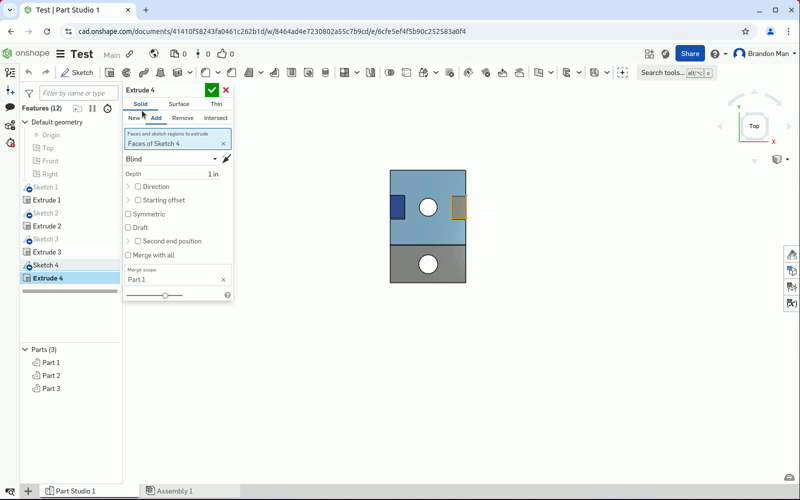
mouse_move(137, 120)
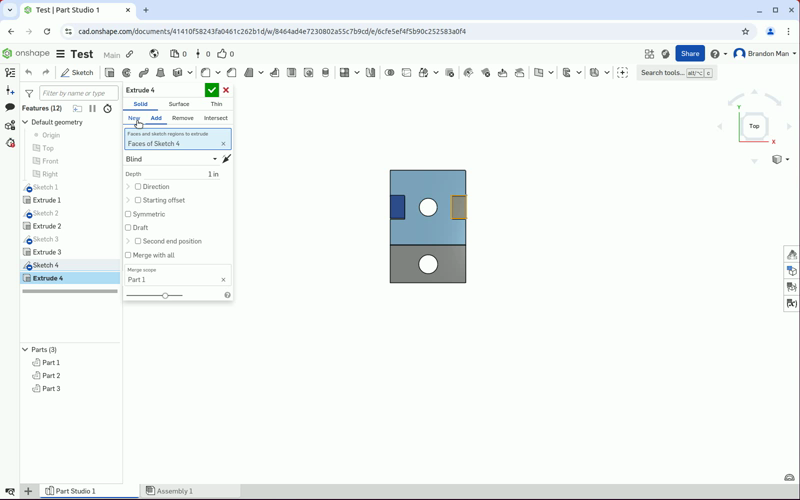
click(137, 120)
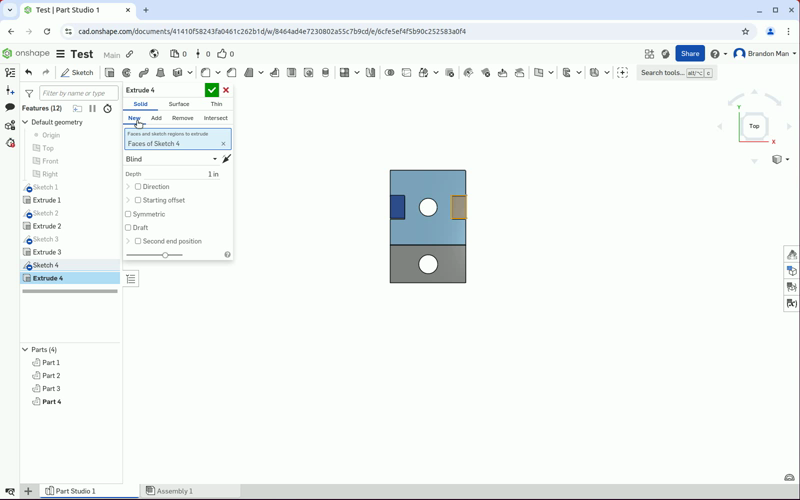
key(tab, 4)
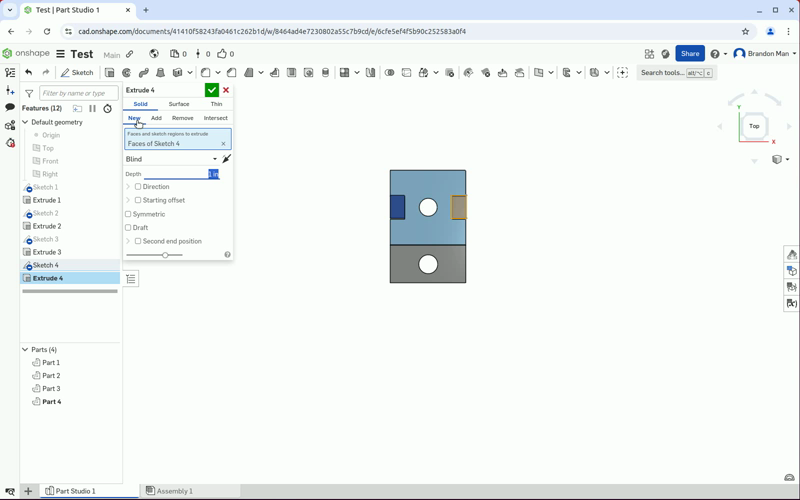
text(7.703)
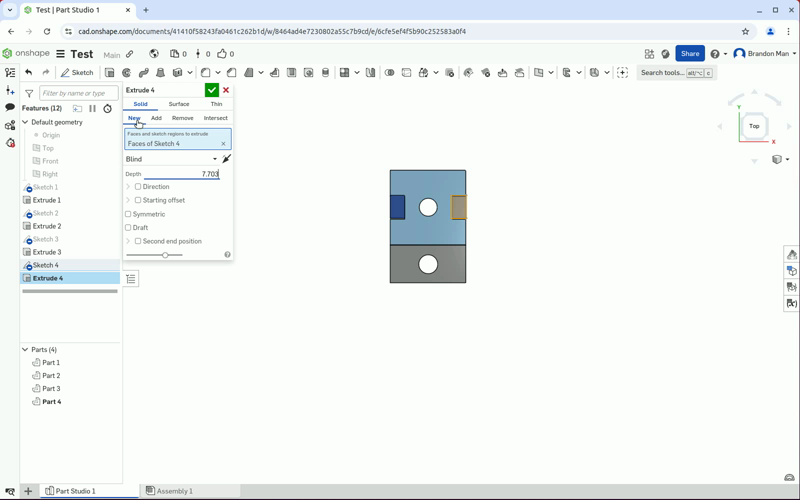
key(enter)
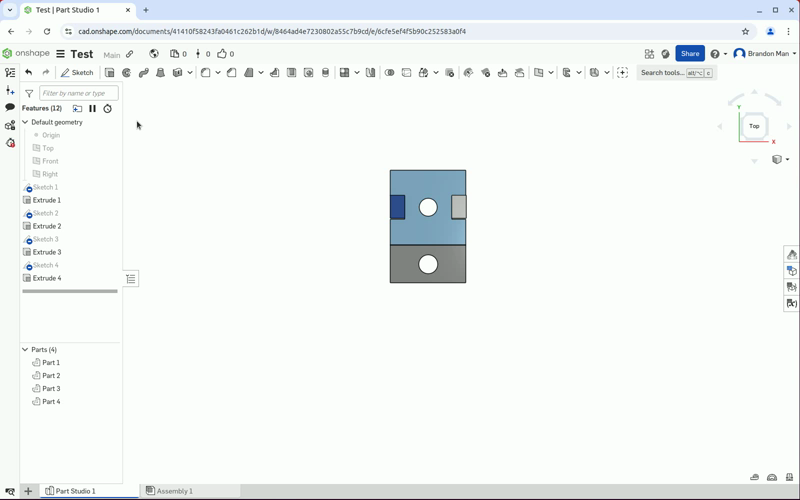
key(shift+h)
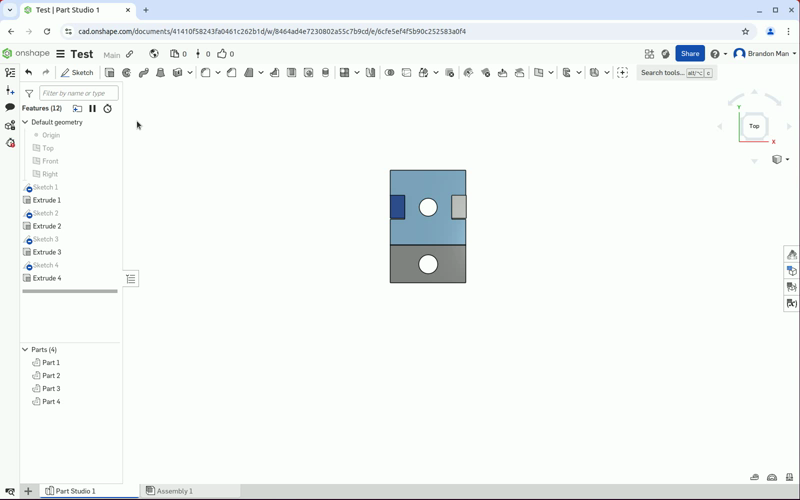
key(shift+h)
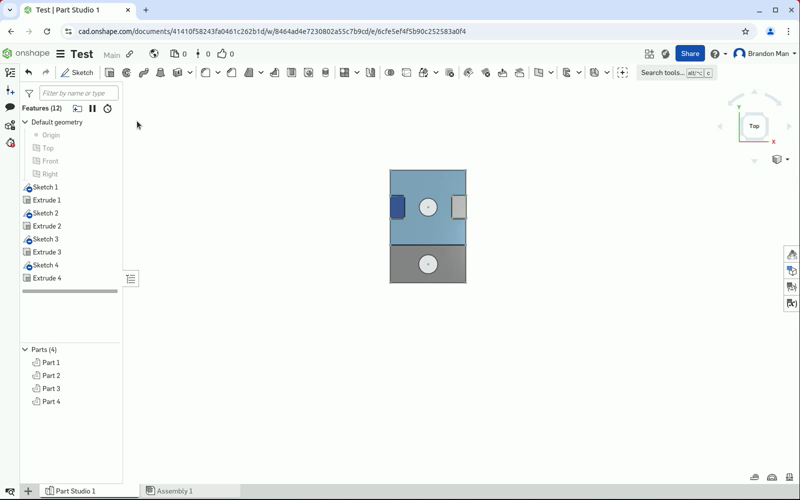
key(shift+7)
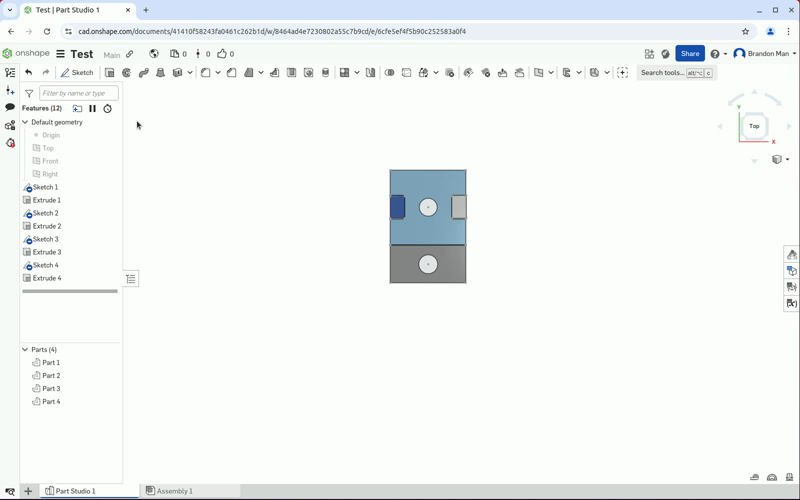
key(up, 3)
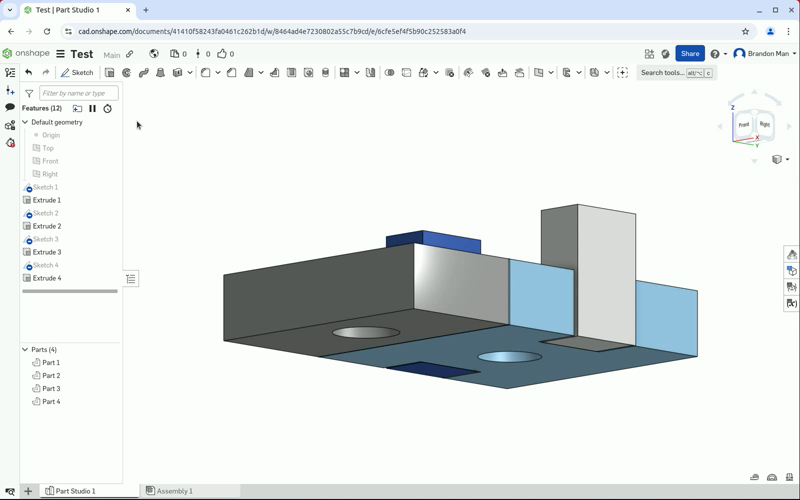
key(left, 3)
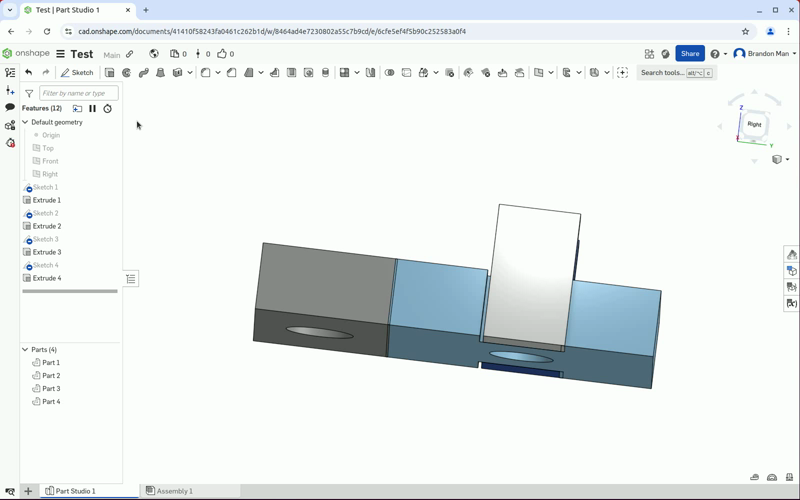
key(right, 3)
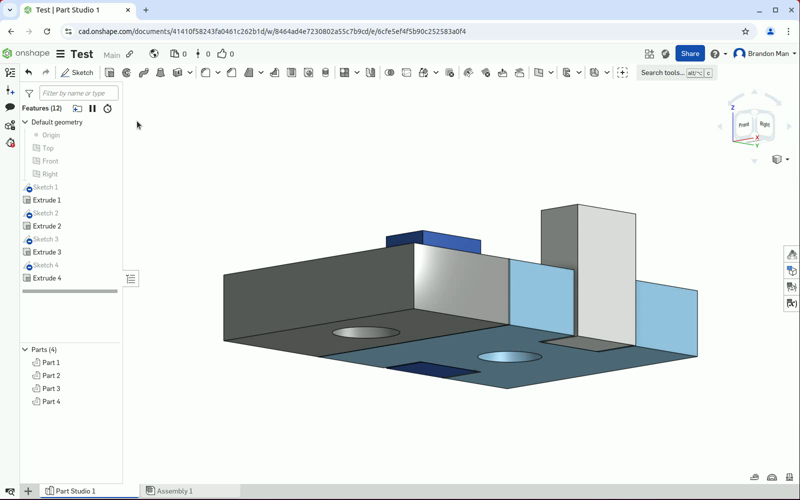
key(down, 3)
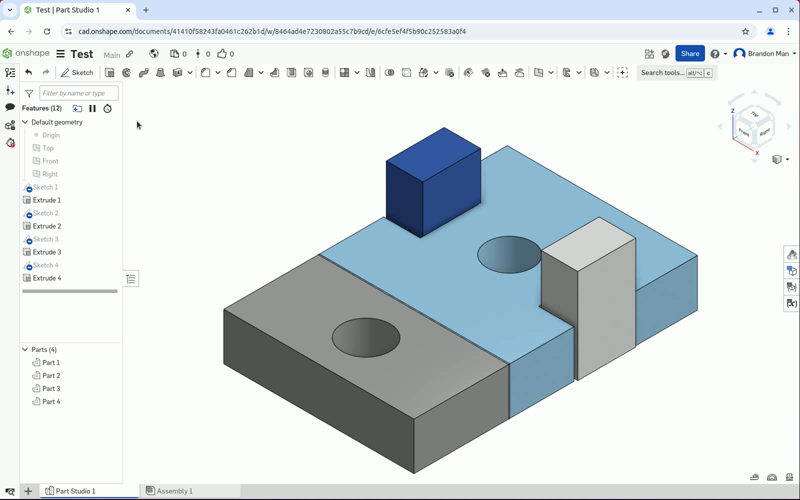
mouse_move(73, 189)
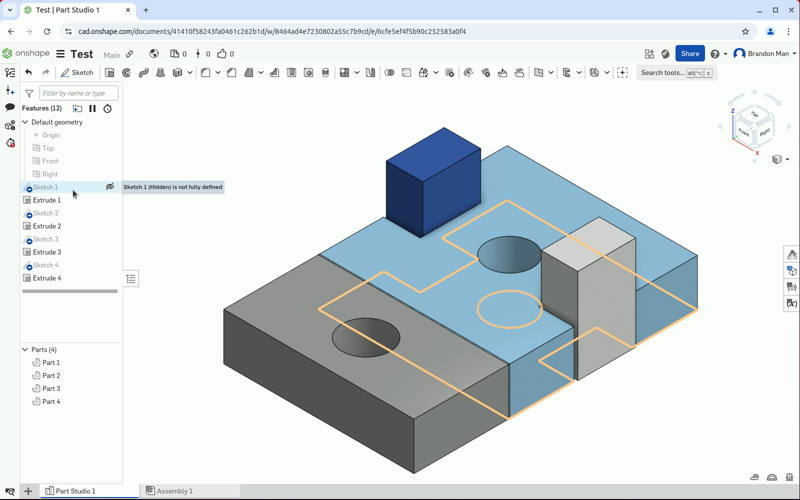
click(73, 189)